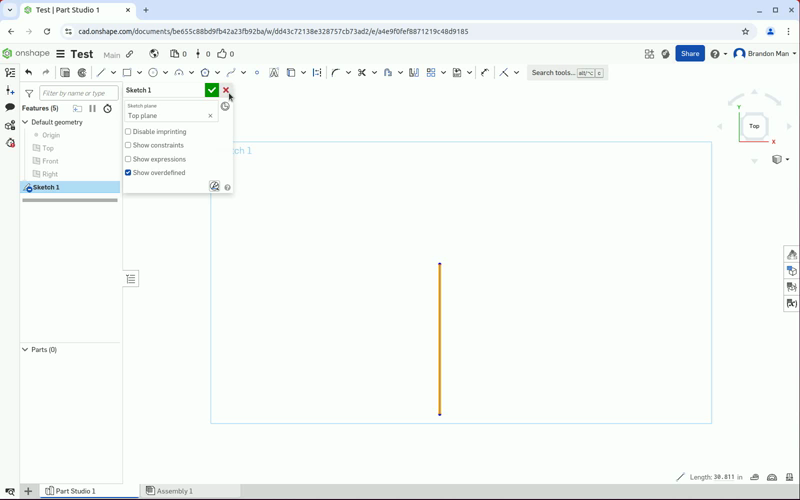
key(shift+h)
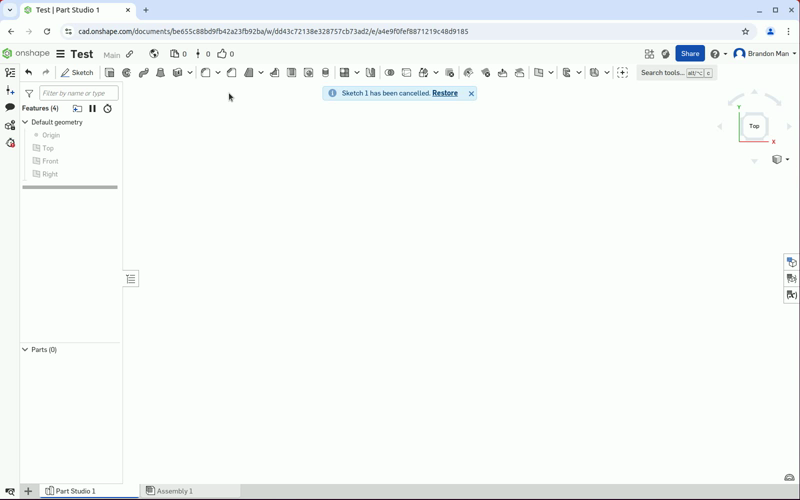
mouse_move(73, 352)
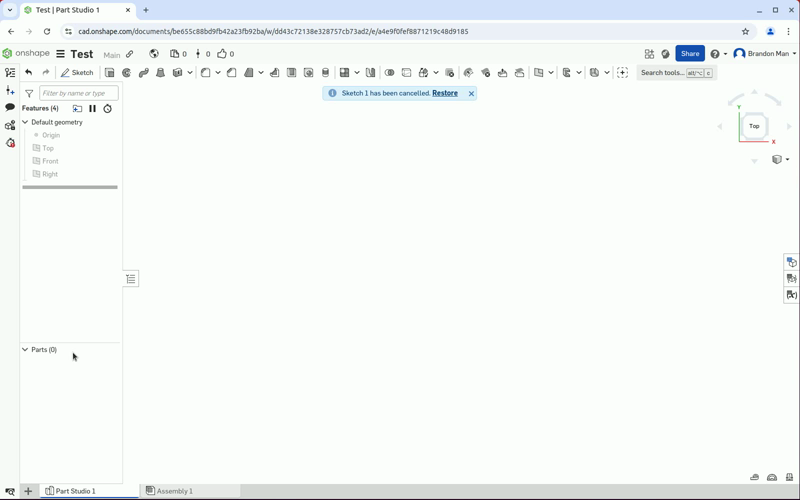
key(y)
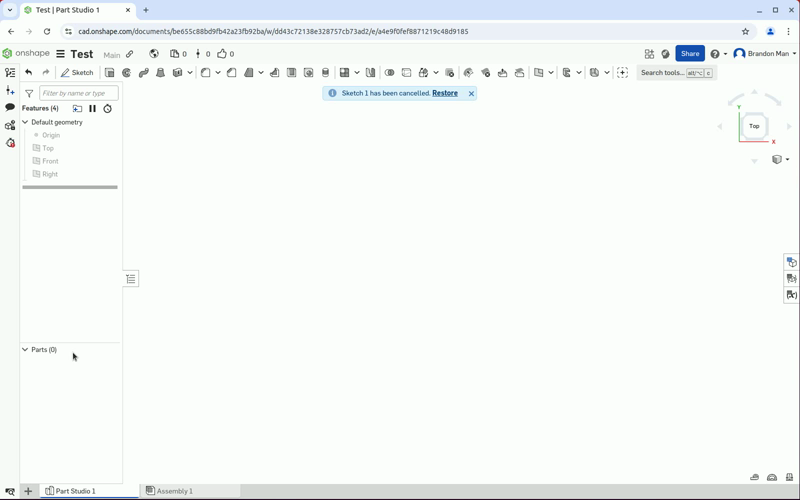
key(shift+p)
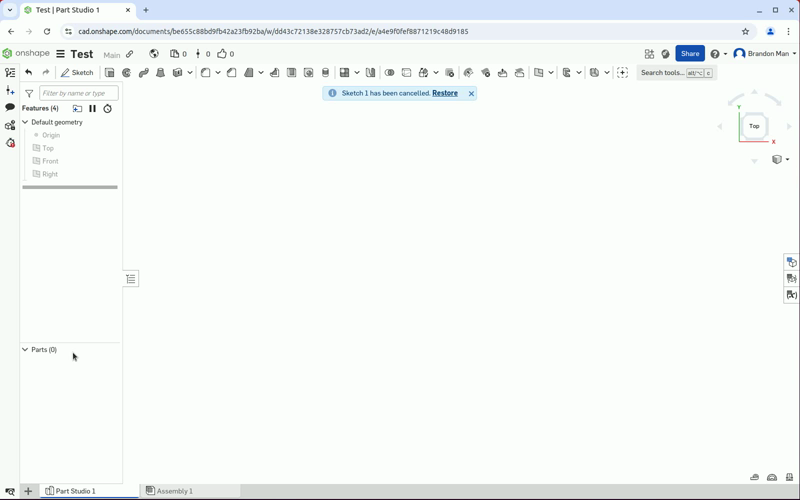
key(space)
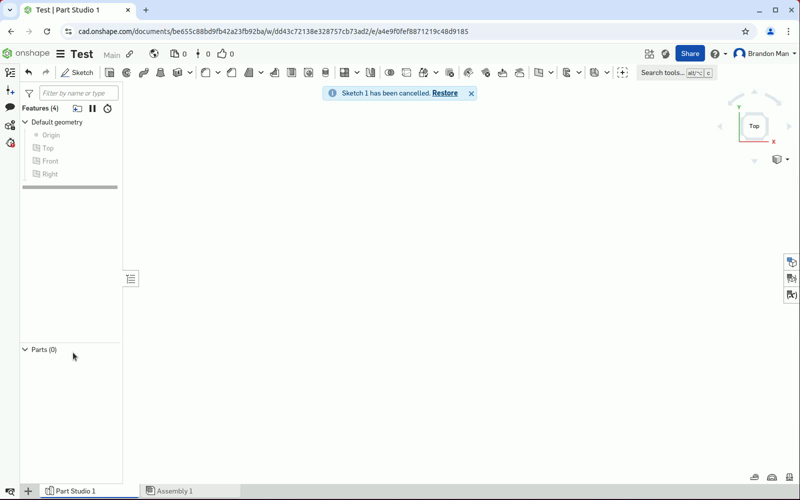
key_down(shift)
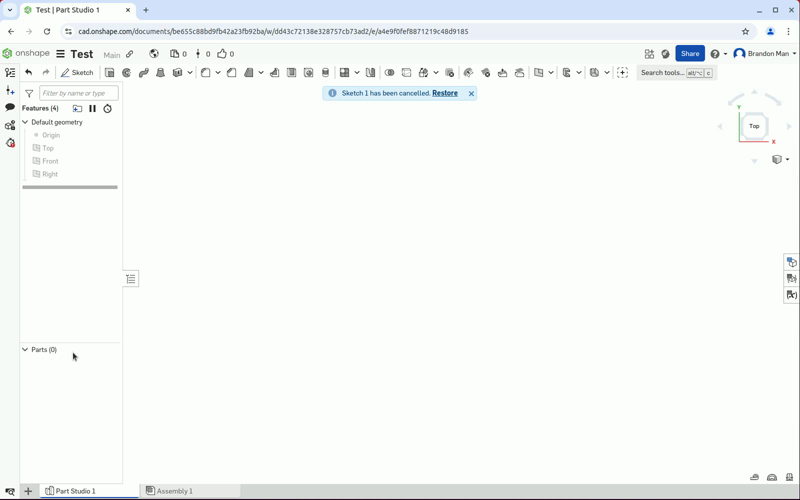
key(up)
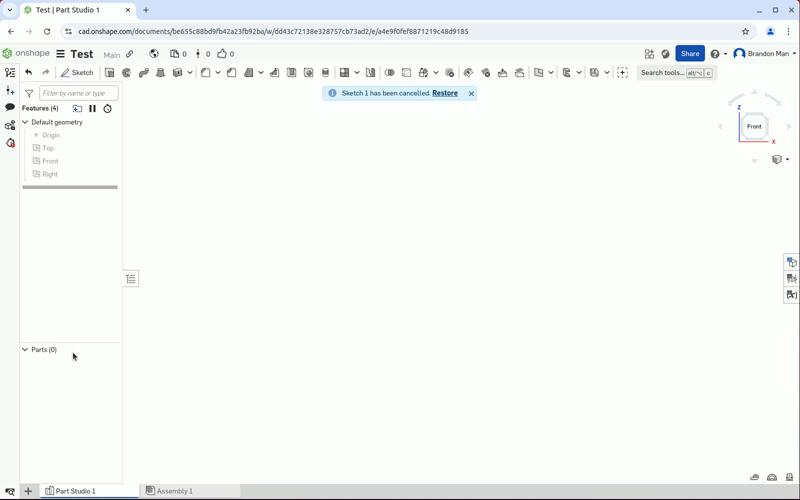
key_up(shift)
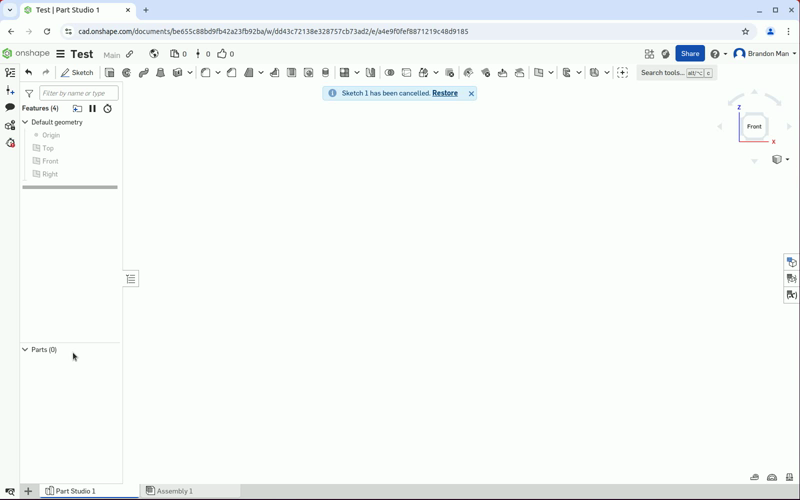
key(space)
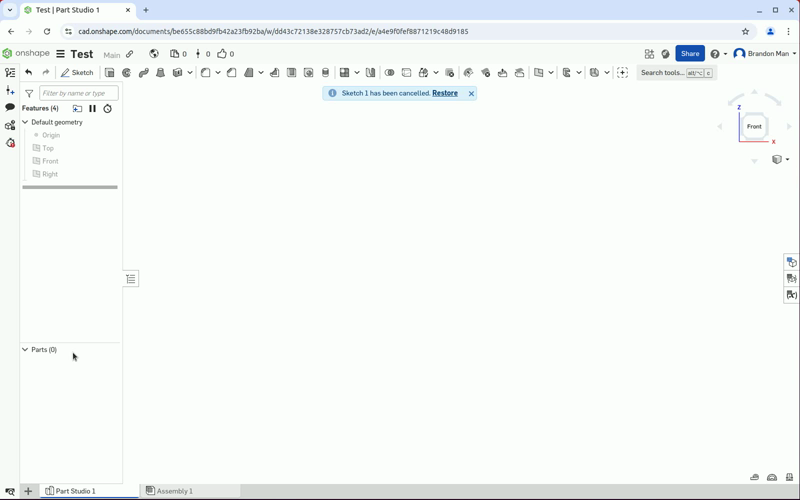
key_down(shift)
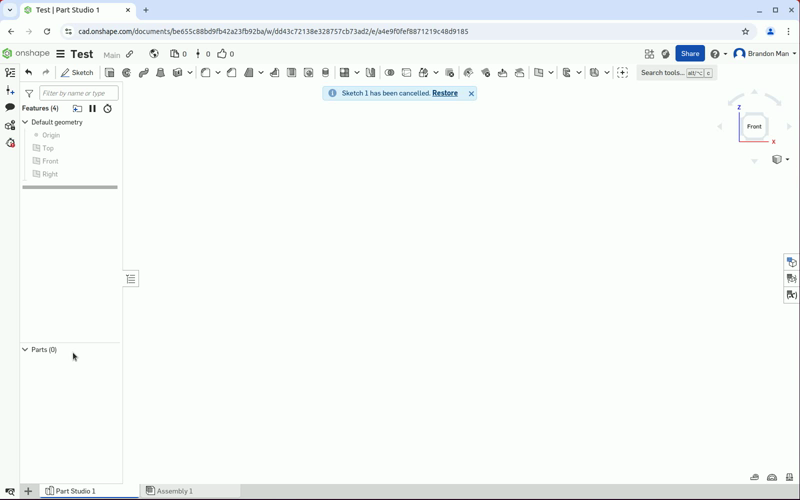
key(left)
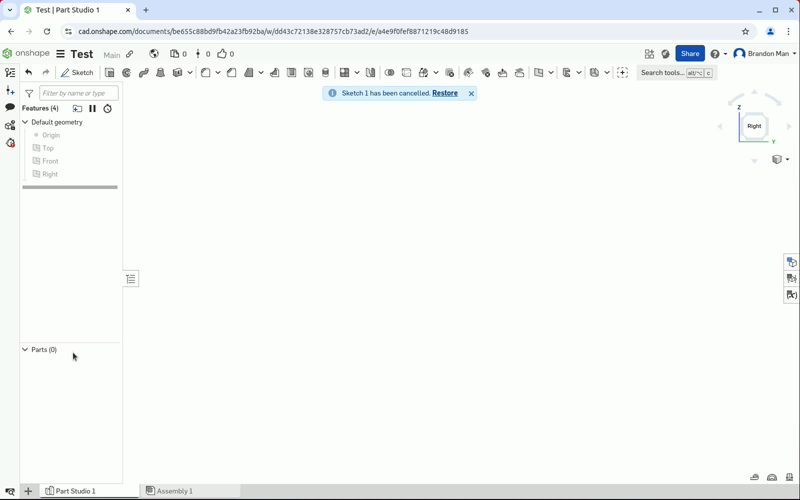
key_up(shift)
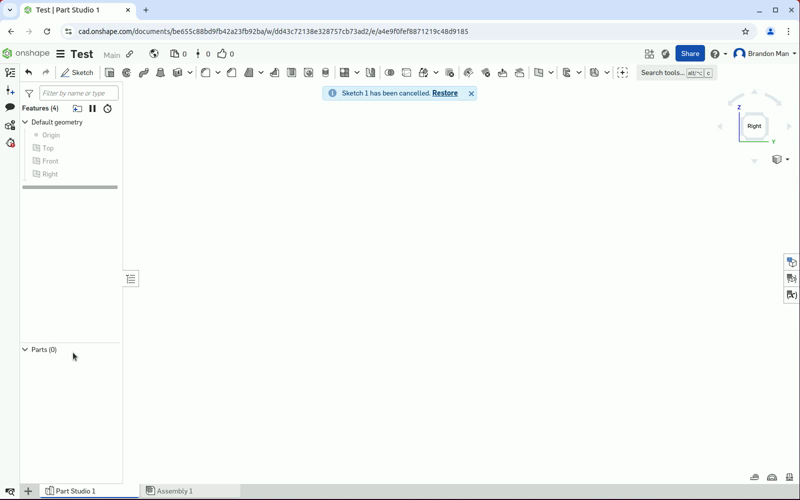
mouse_move(73, 352)
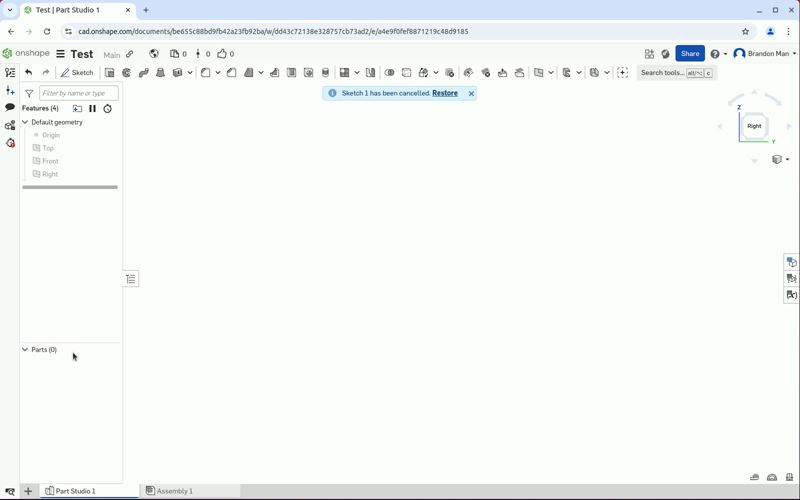
key(shift+y)
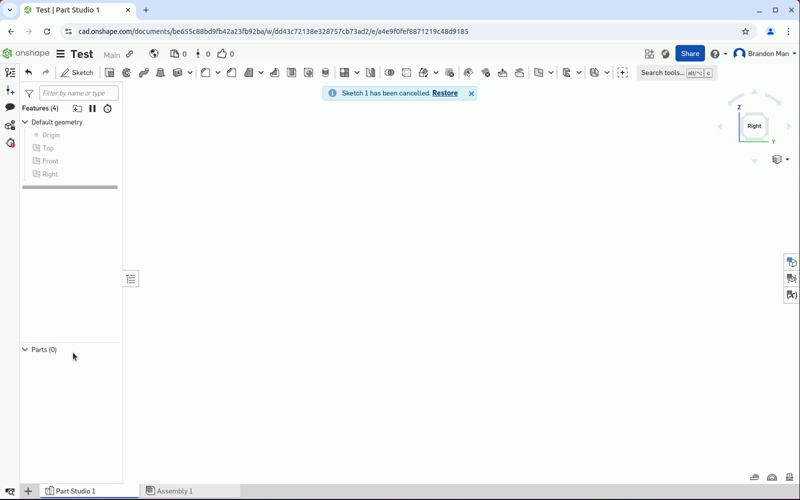
key(shift+s)
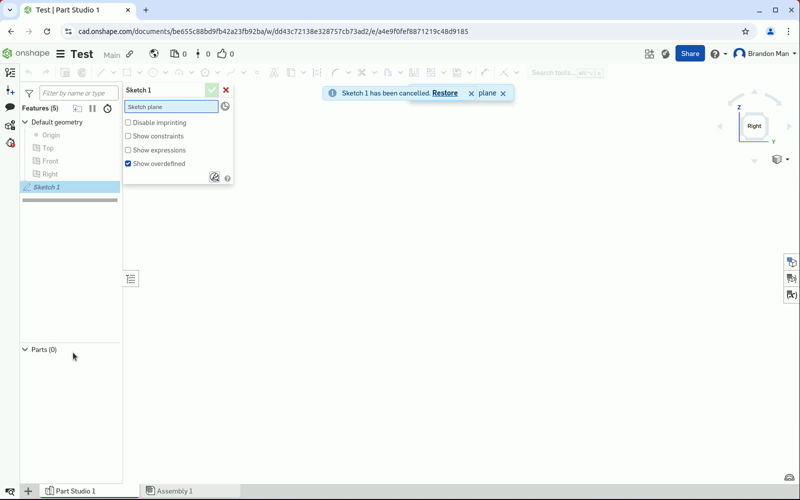
mouse_move(73, 176)
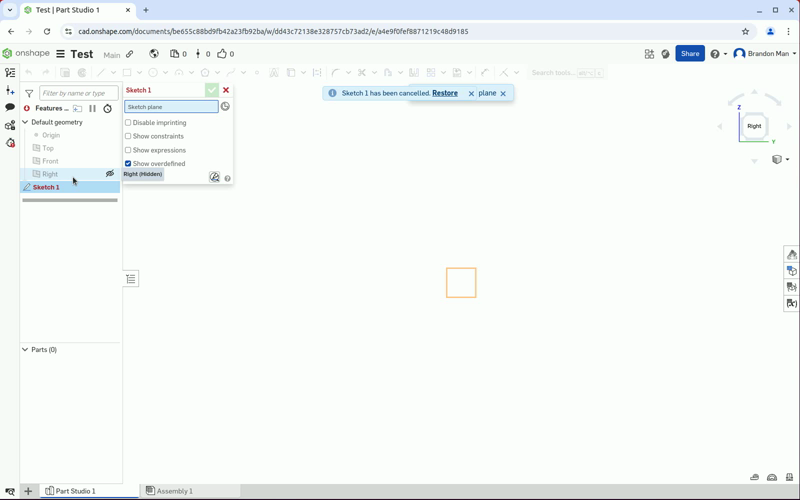
click(73, 176)
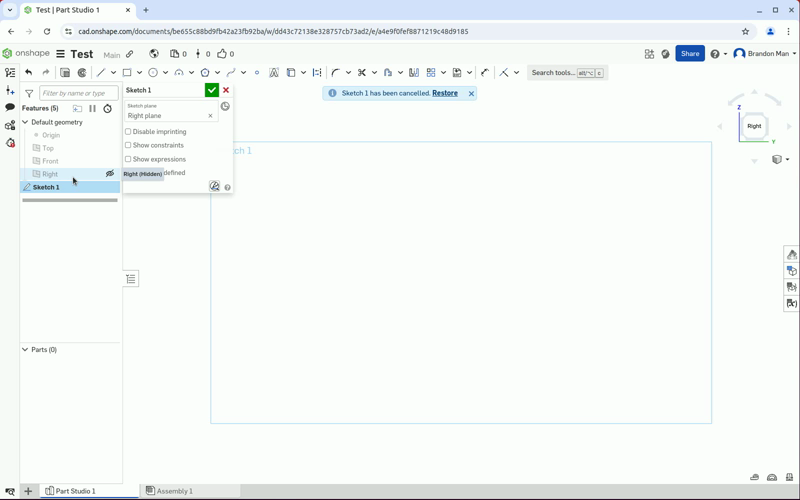
mouse_move(73, 352)
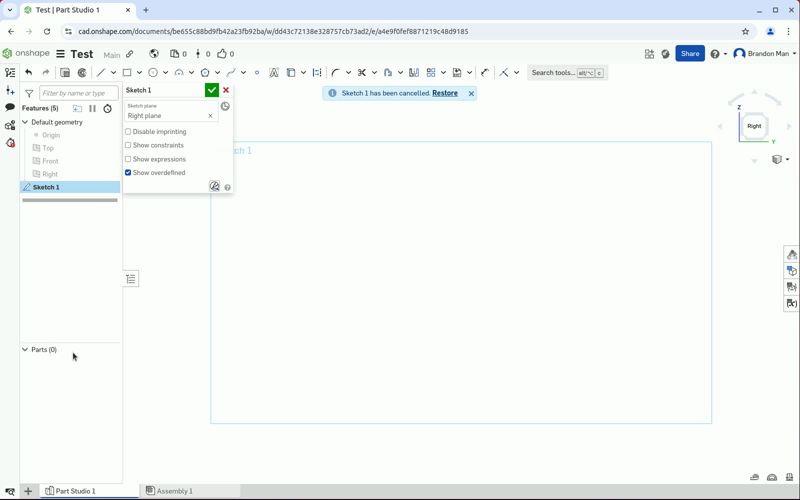
key(y)
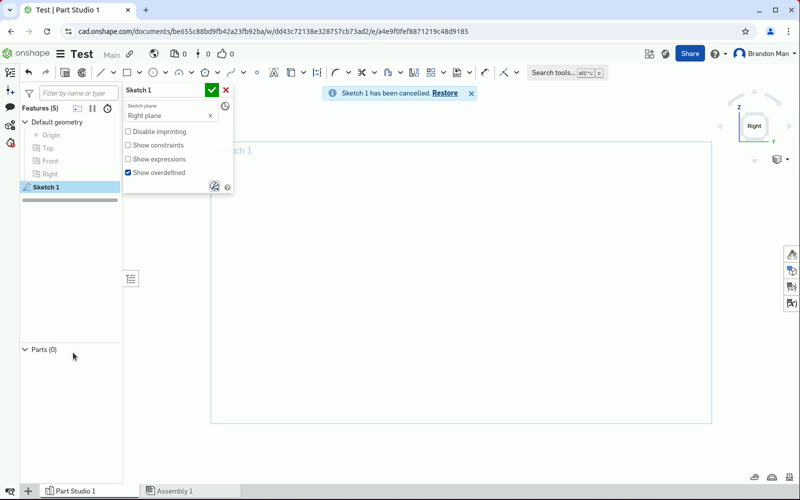
key(c)
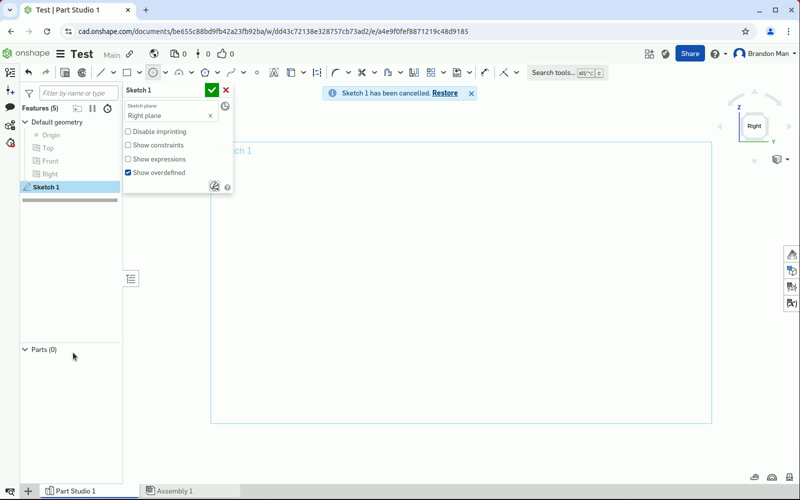
key_down(shift)
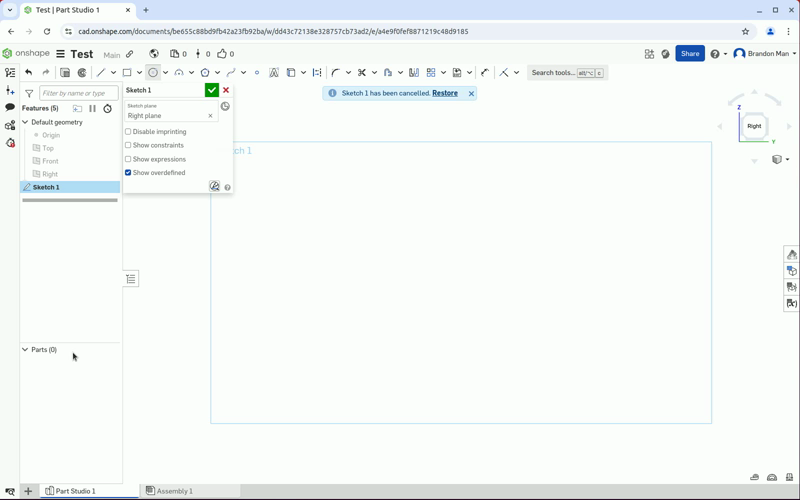
mouse_move(461, 282)
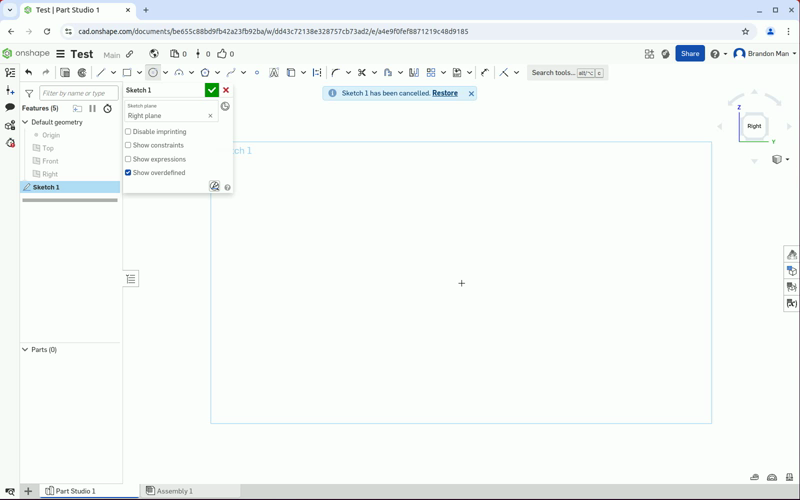
click(461, 282)
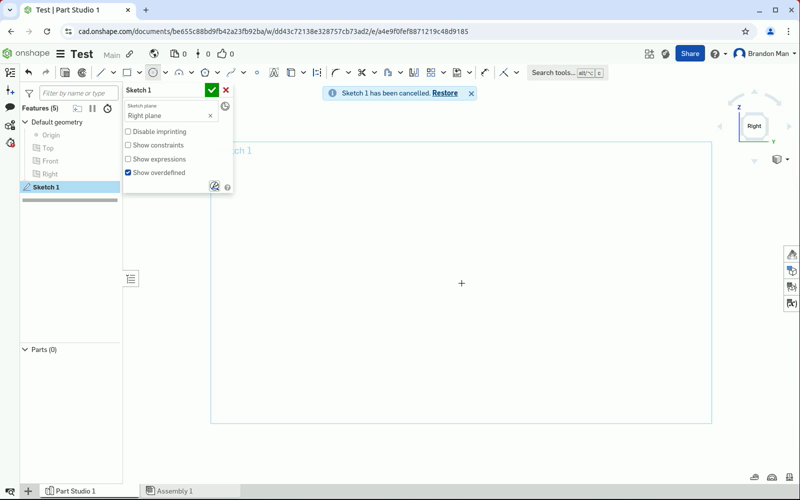
key_up(shift)
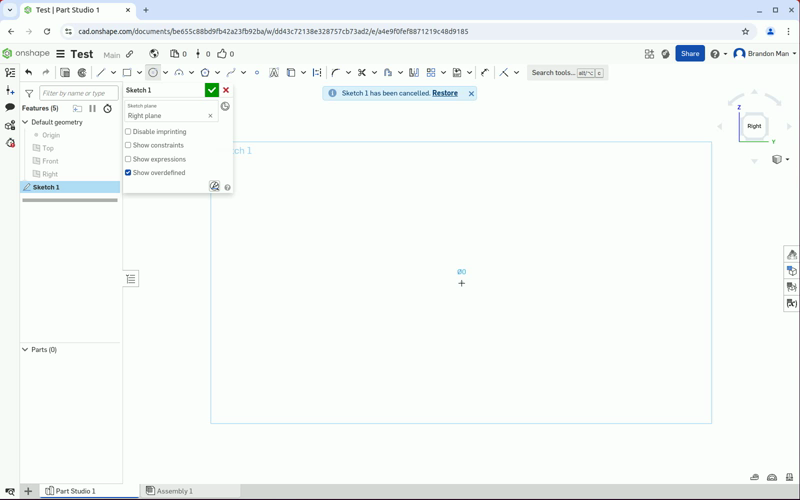
mouse_move(464, 282)
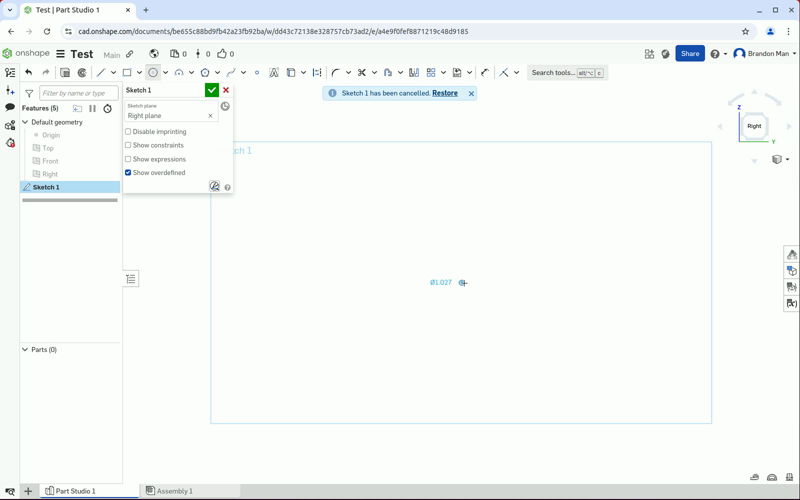
scroll(6)
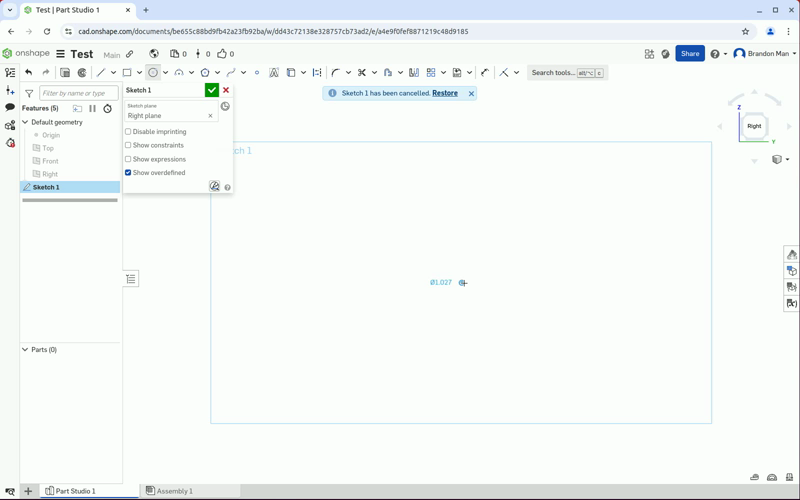
scroll(6)
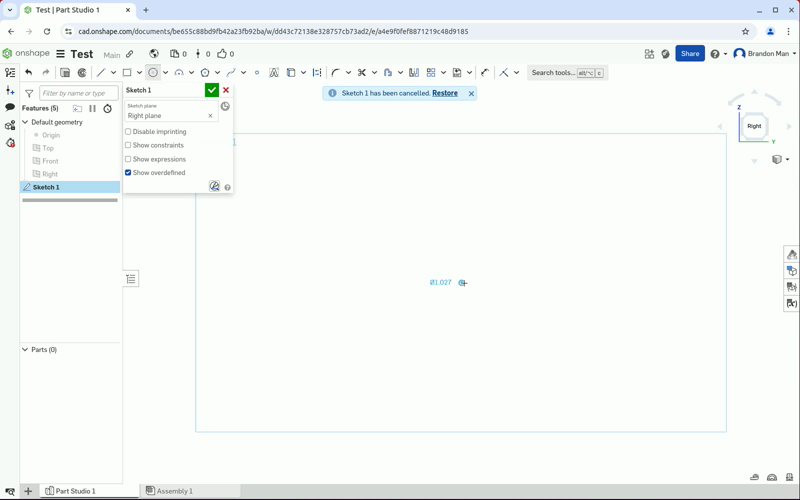
scroll(6)
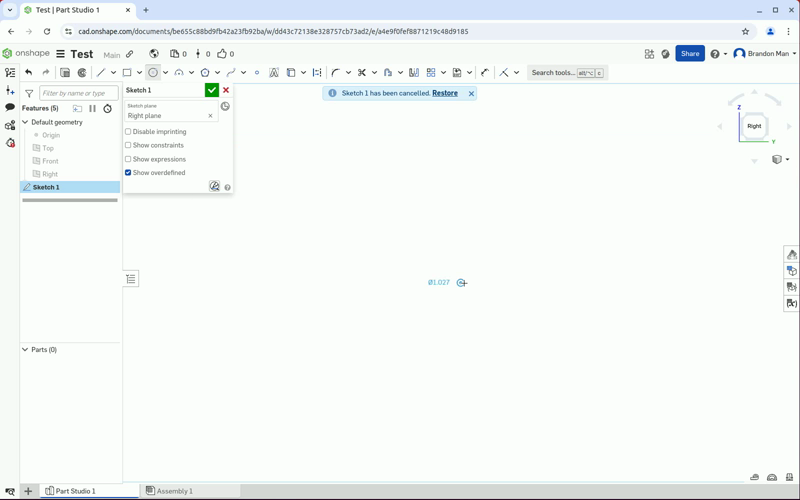
scroll(6)
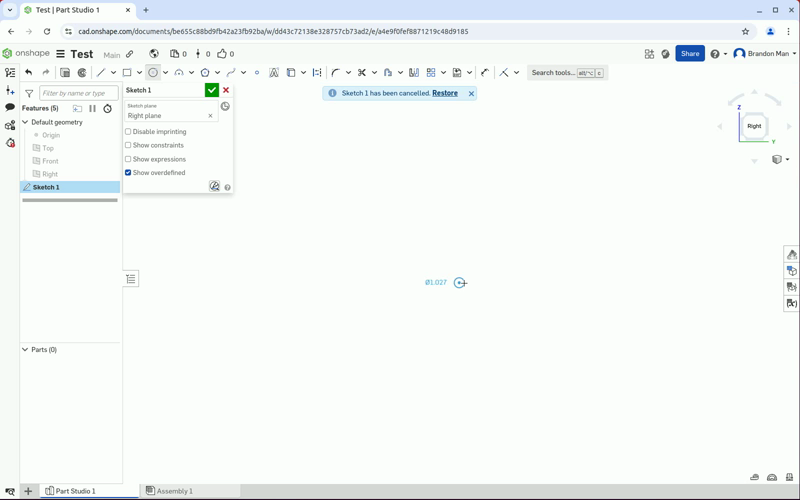
scroll(6)
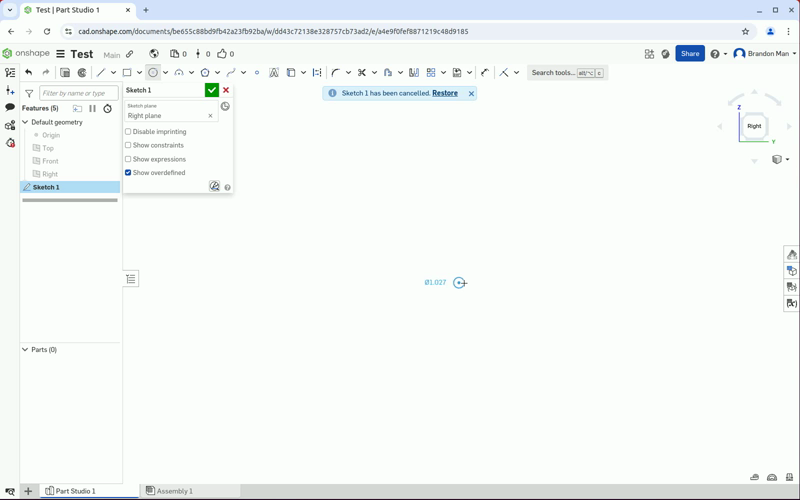
scroll(6)
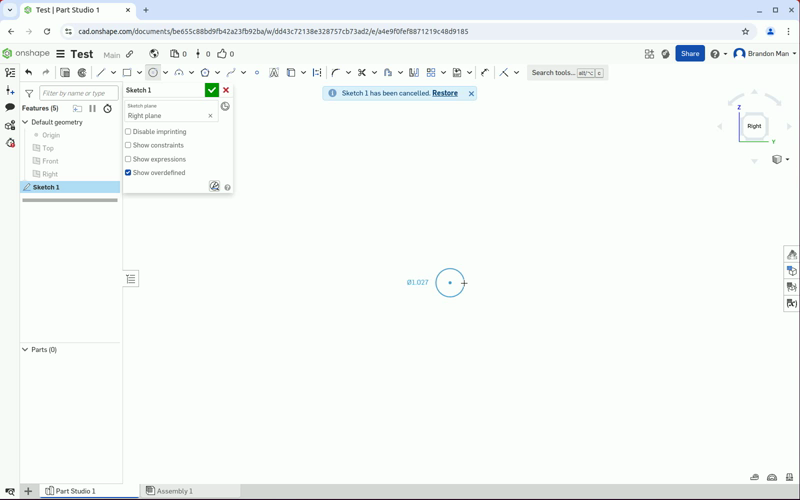
scroll(6)
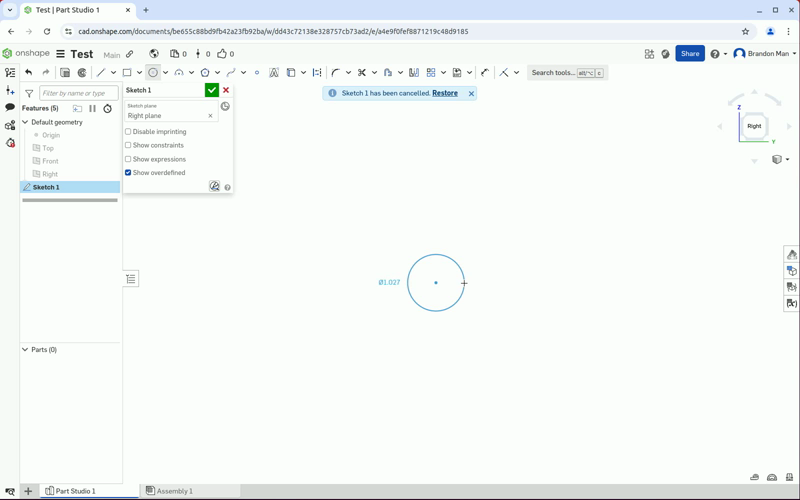
click(464, 282)
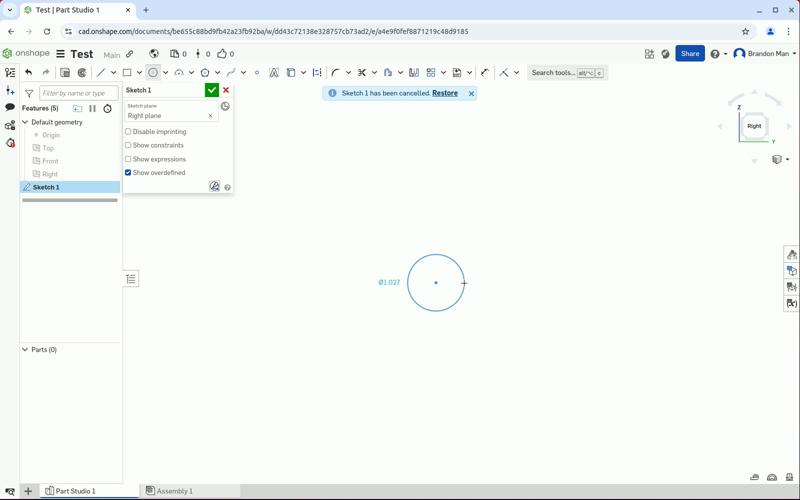
scroll(-6)
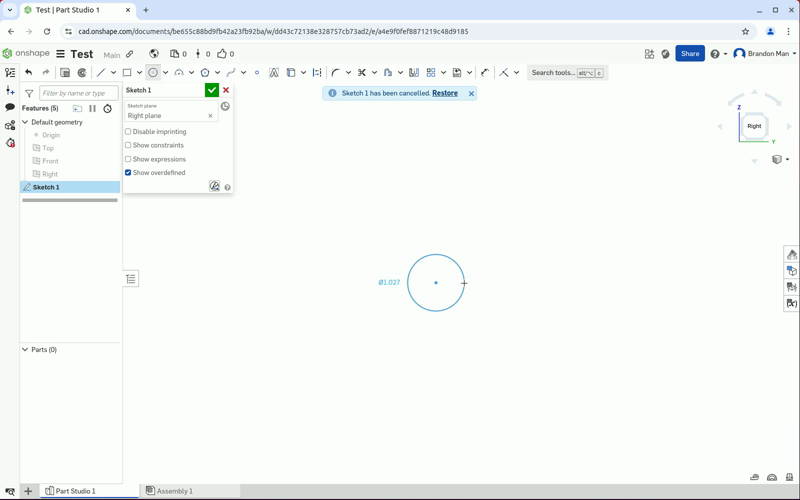
scroll(-6)
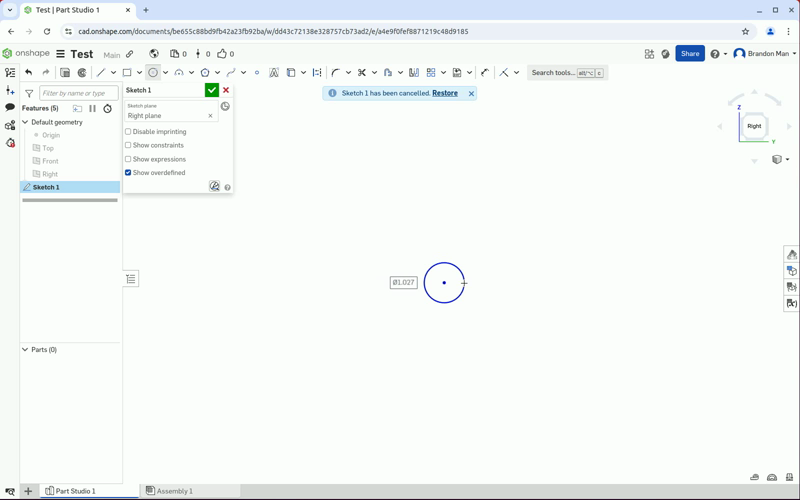
scroll(-6)
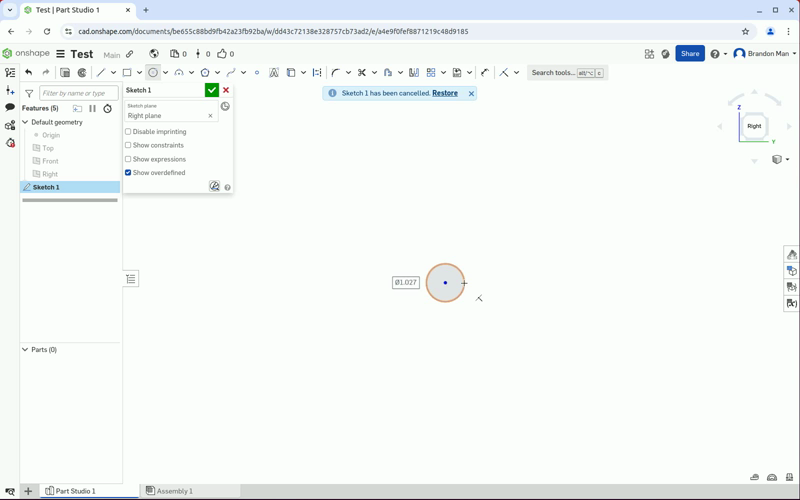
scroll(-6)
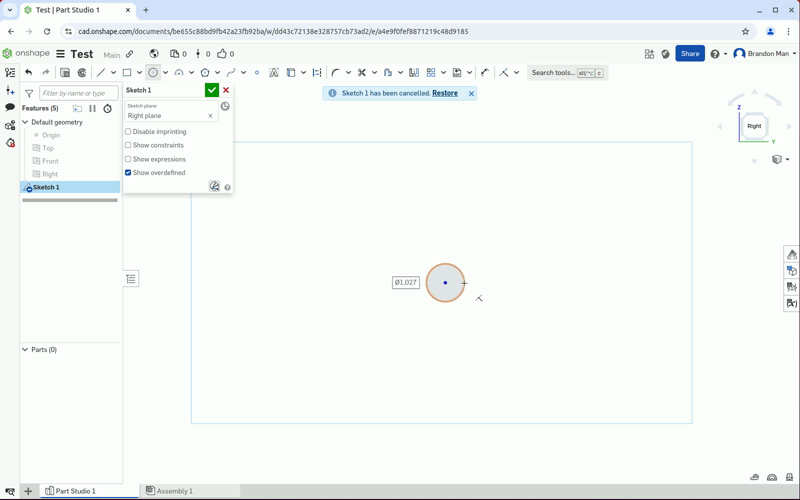
scroll(-6)
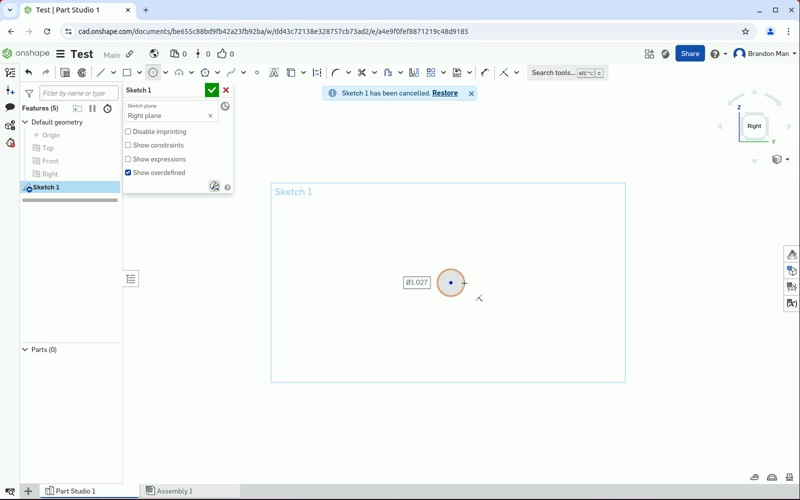
scroll(-6)
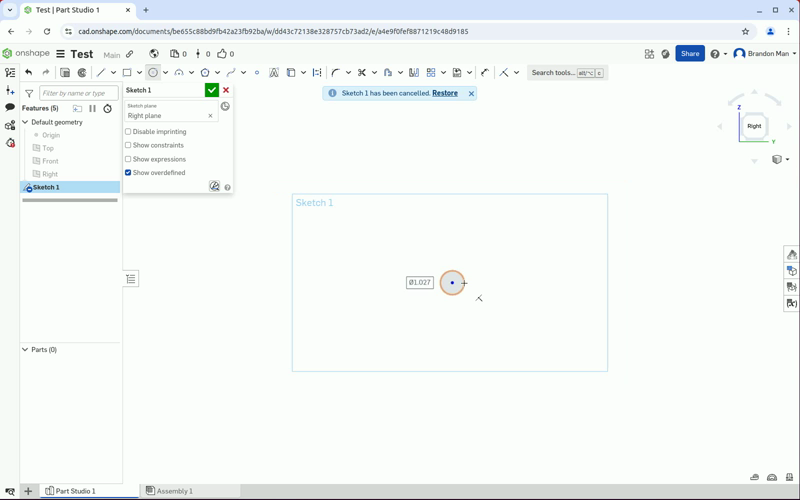
scroll(-6)
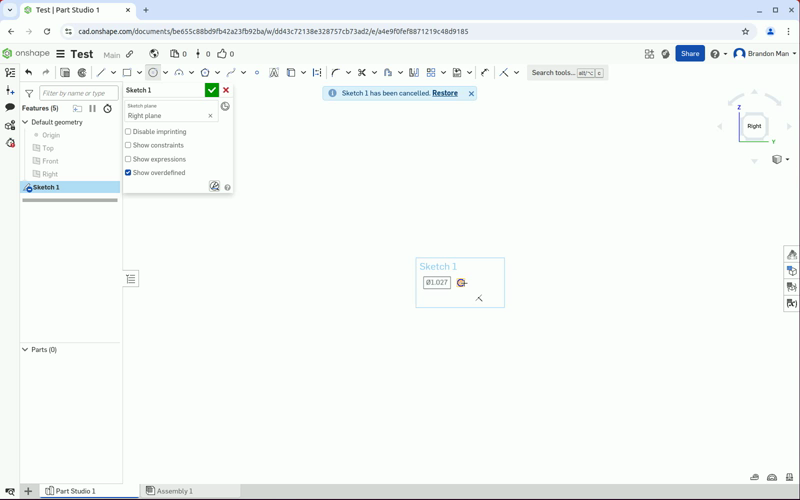
key(esc)
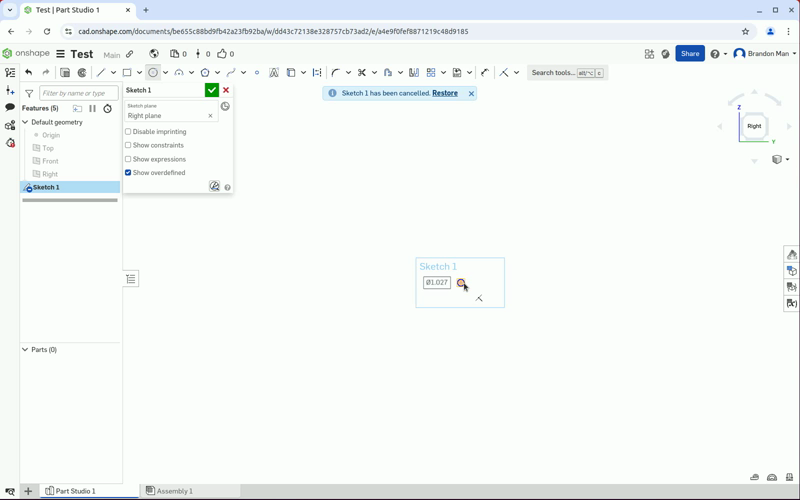
mouse_move(461, 282)
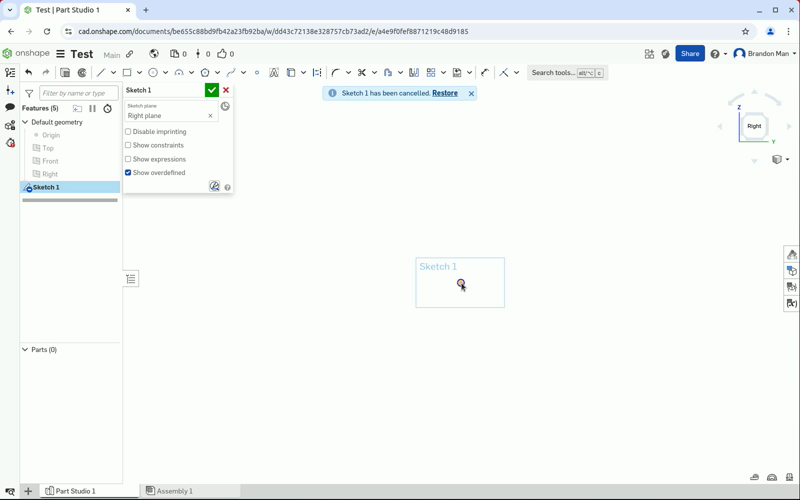
scroll(6)
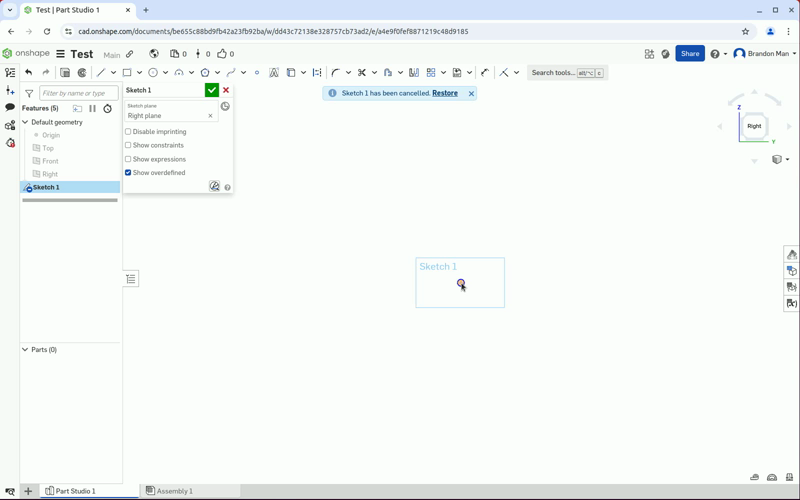
scroll(6)
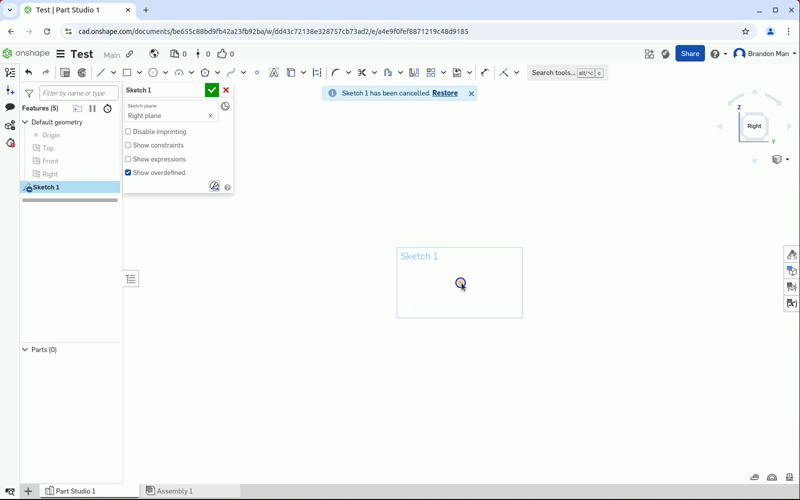
scroll(6)
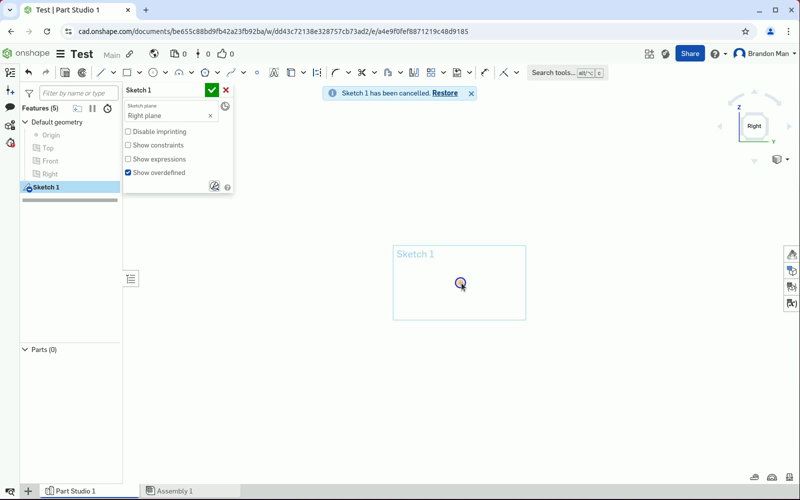
scroll(6)
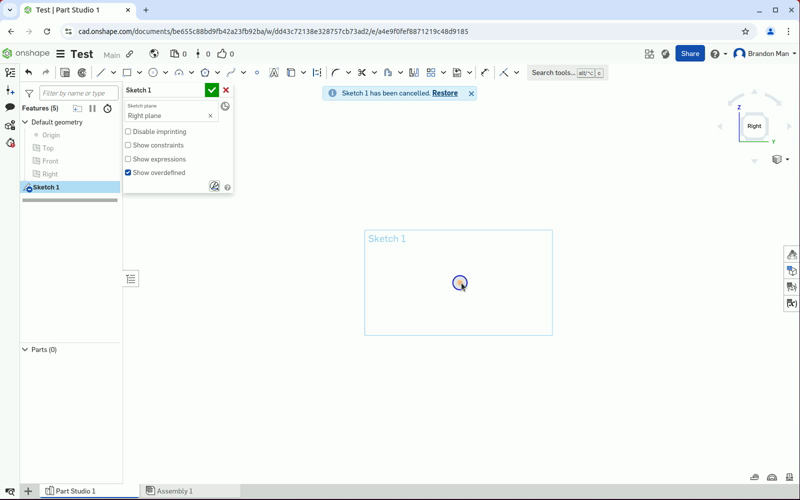
scroll(6)
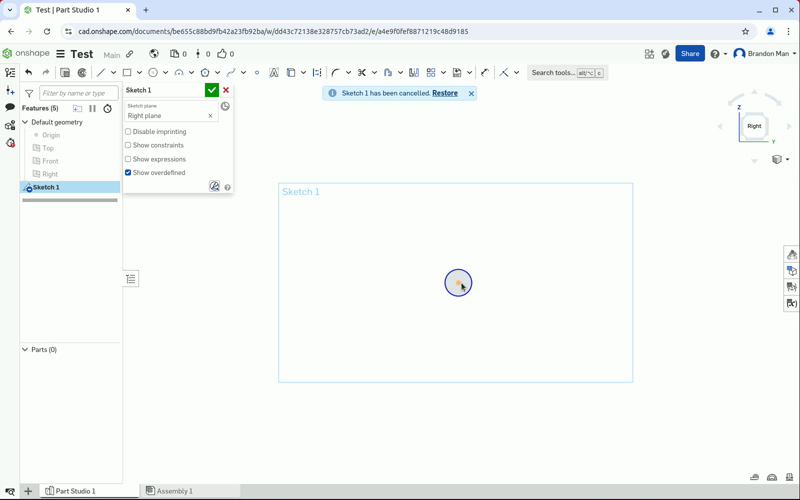
scroll(6)
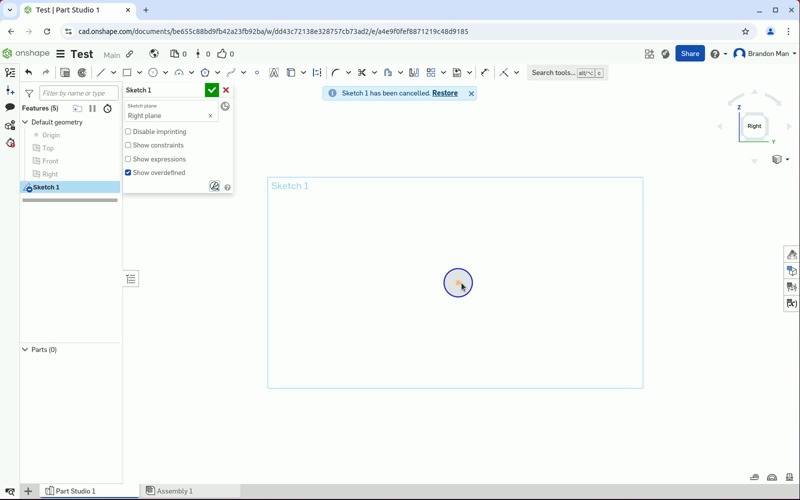
scroll(6)
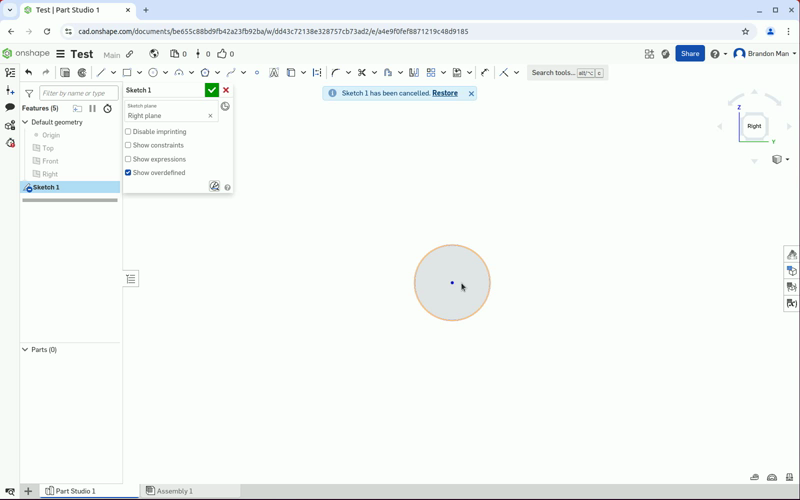
click(461, 282)
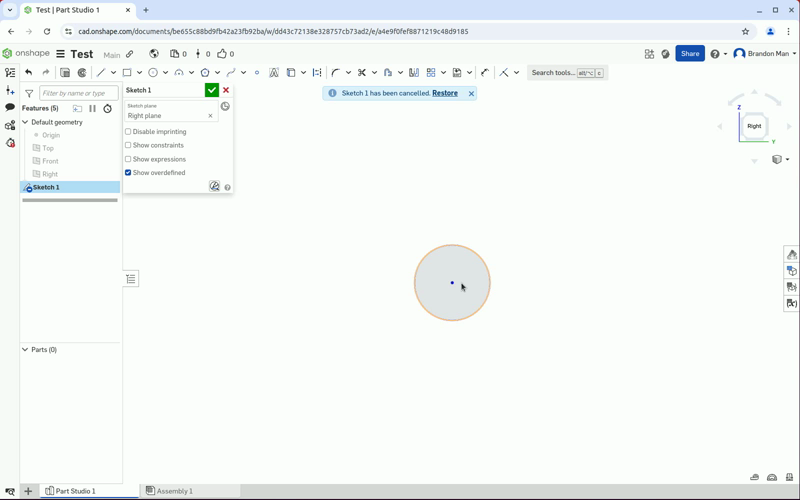
scroll(-6)
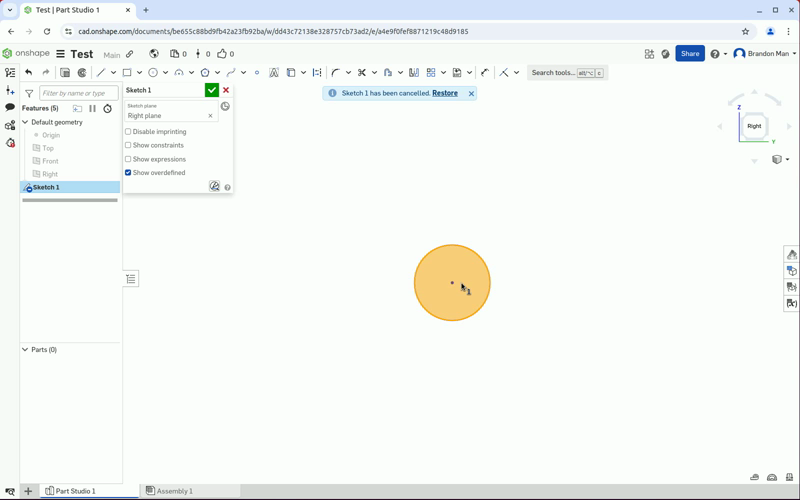
scroll(-6)
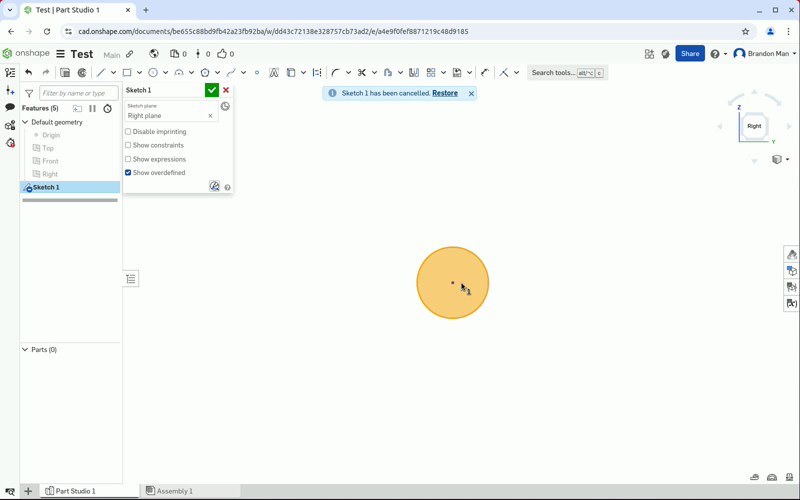
scroll(-6)
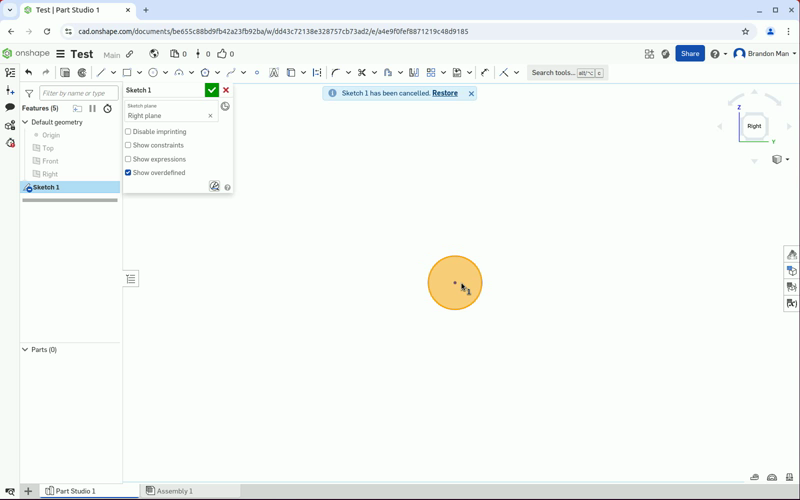
scroll(-6)
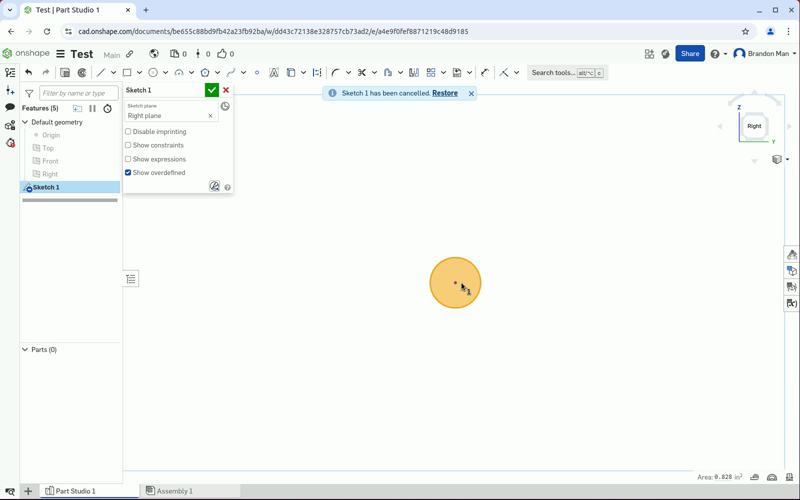
scroll(-6)
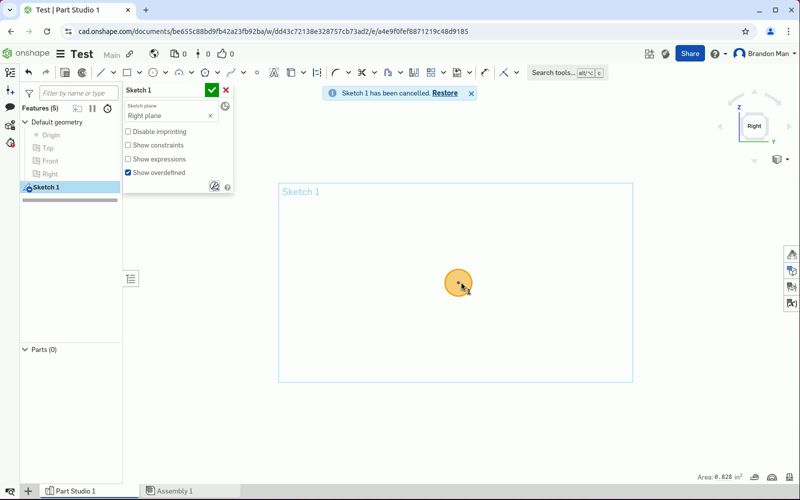
scroll(-6)
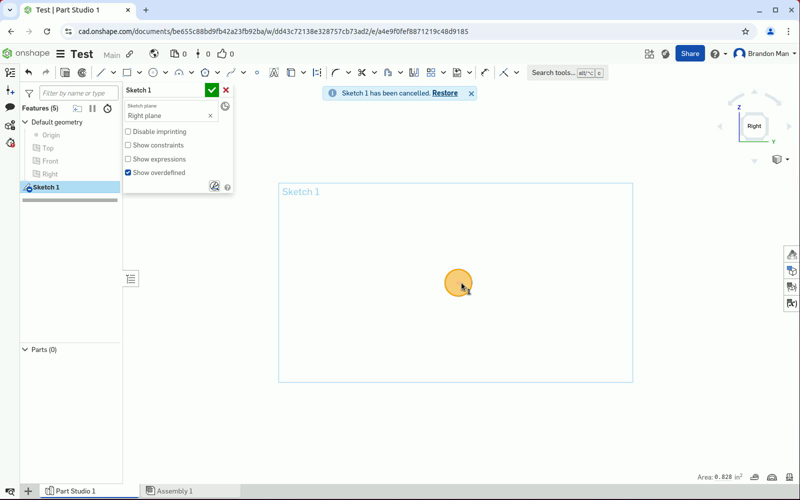
scroll(-6)
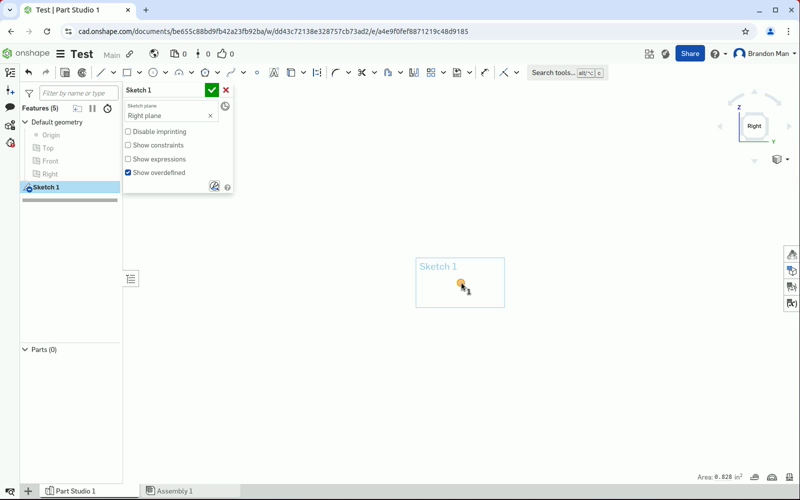
mouse_move(73, 352)
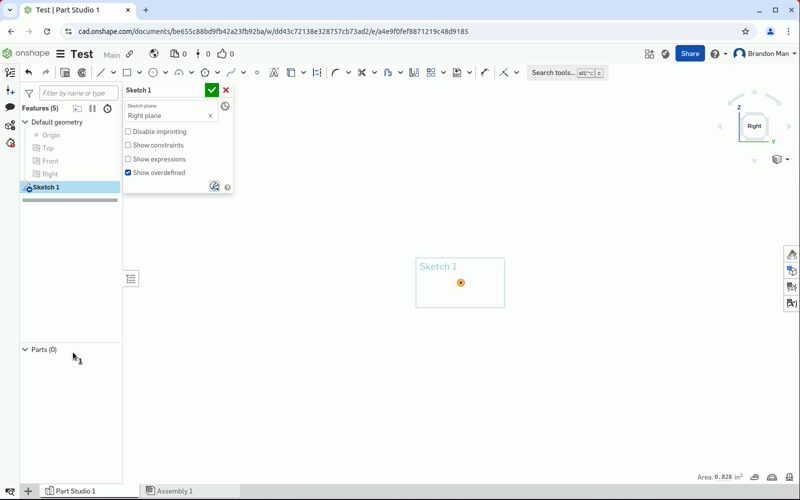
key(shift+y)
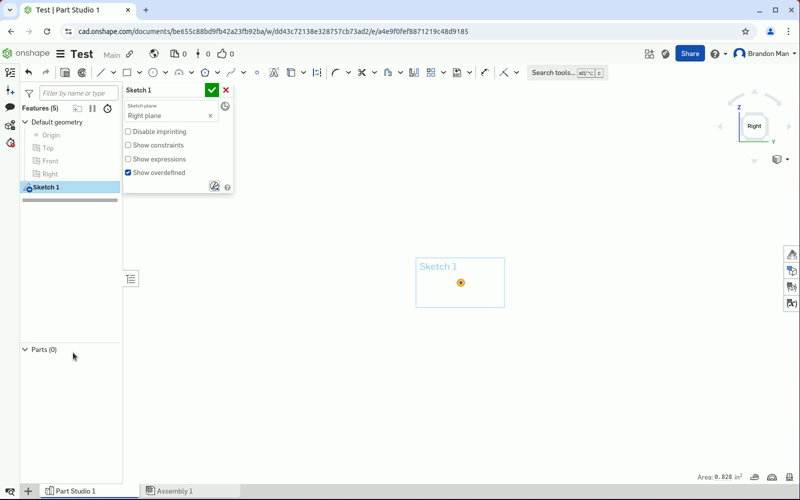
key(shift+e)
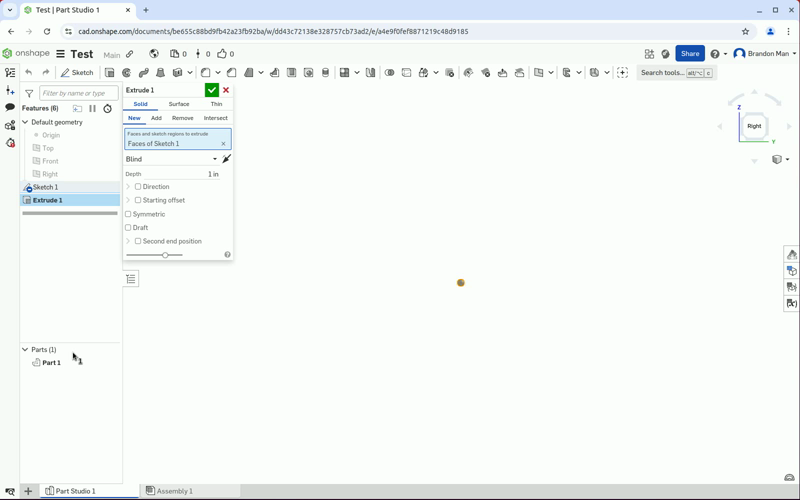
mouse_move(143, 106)
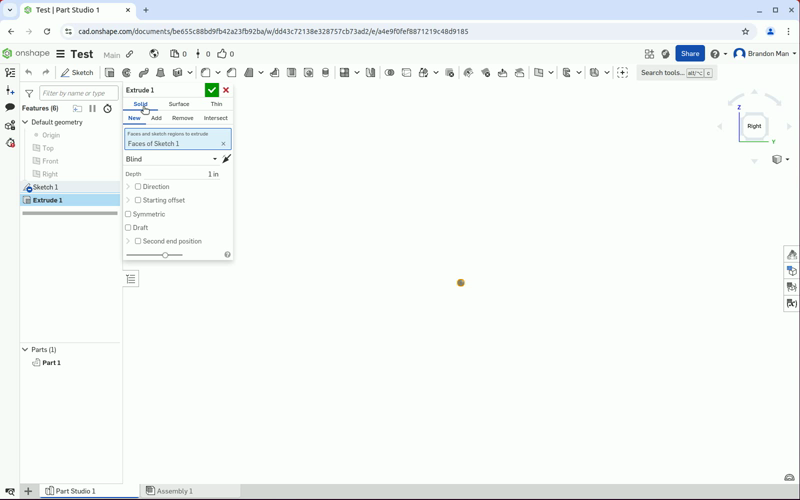
click(143, 106)
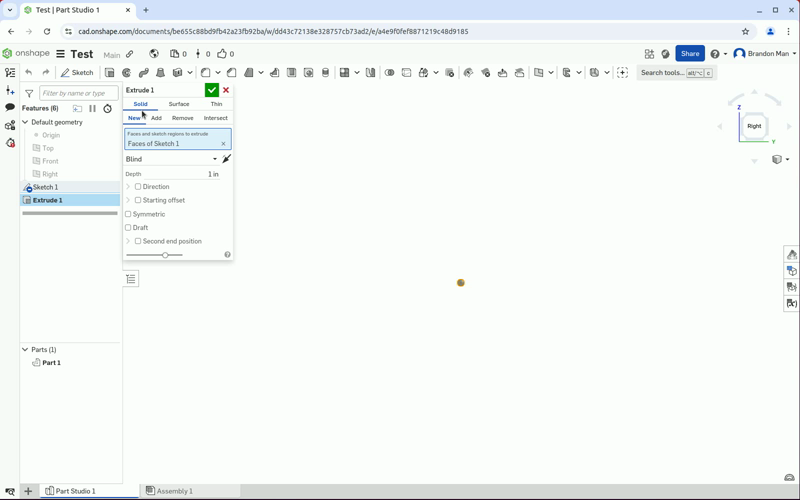
mouse_move(137, 120)
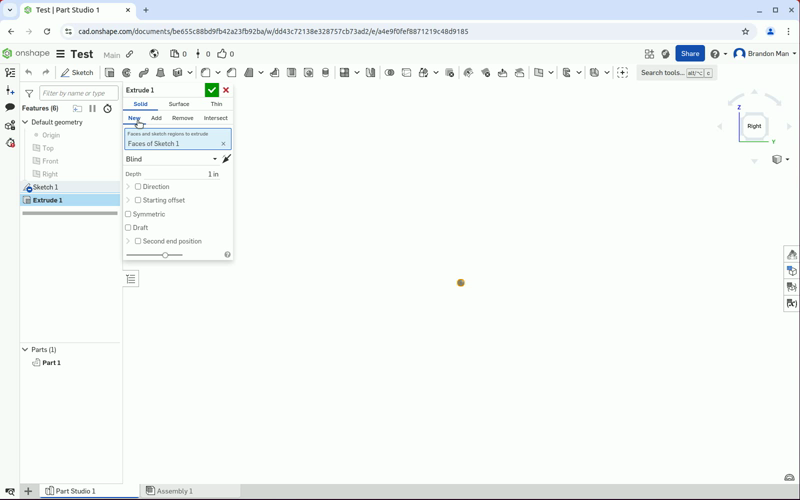
click(137, 120)
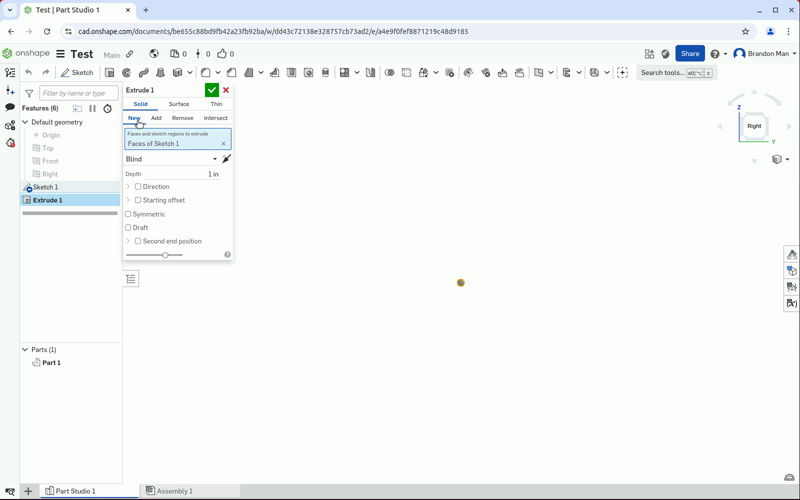
key(tab, 4)
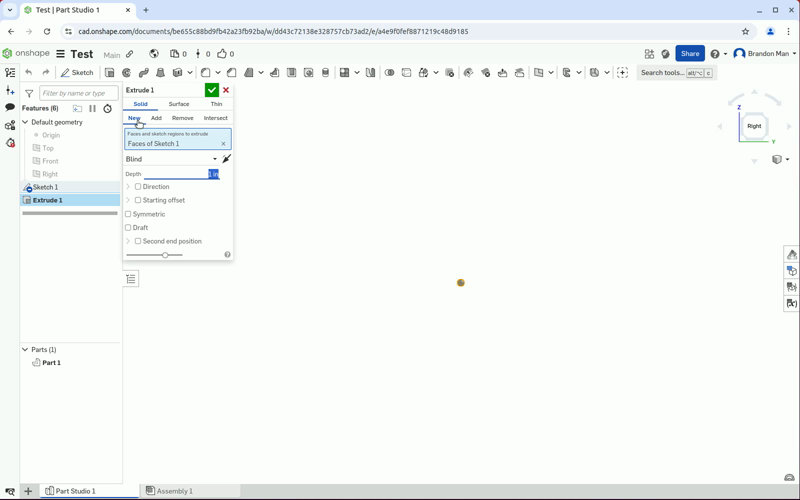
text(23.108)
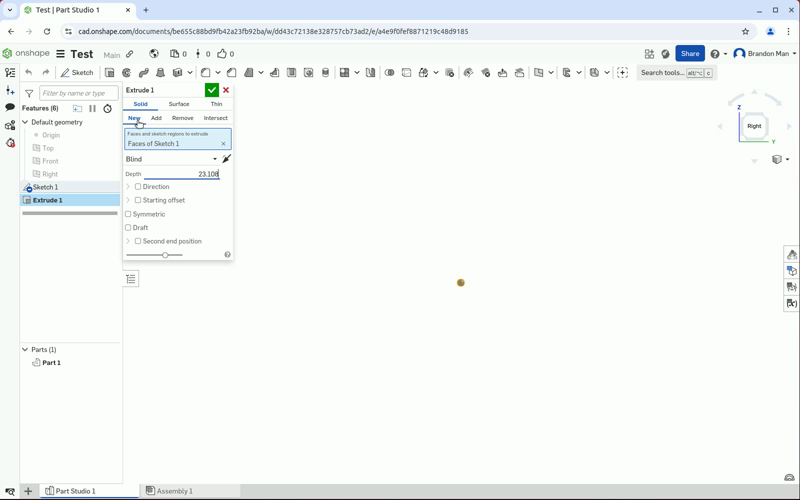
key(enter)
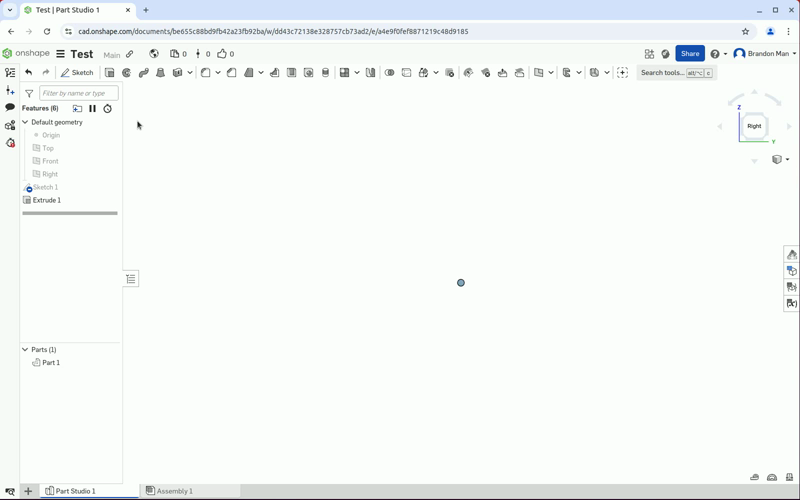
key(shift+h)
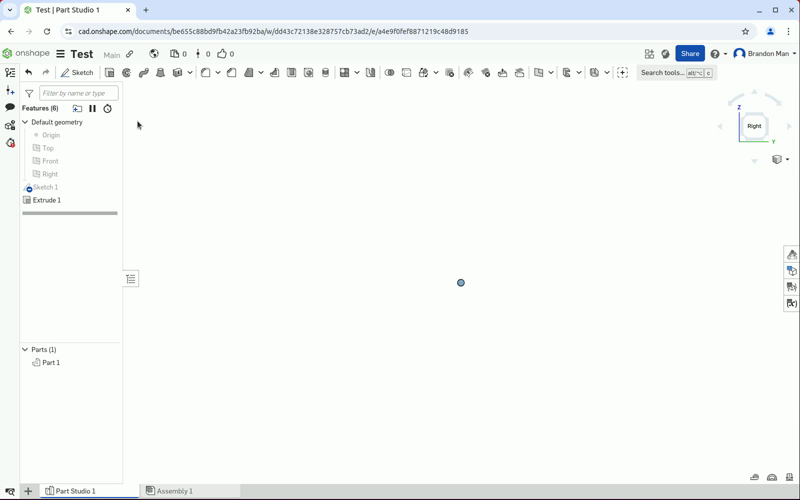
key(shift+h)
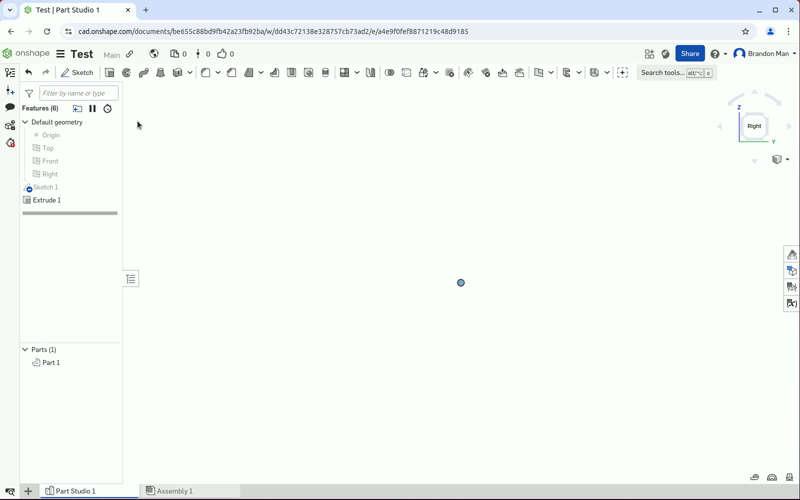
mouse_move(73, 189)
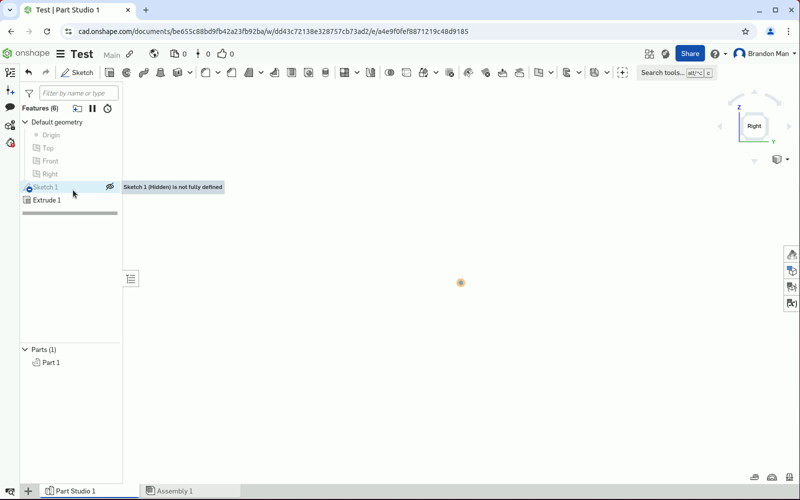
click(73, 189)
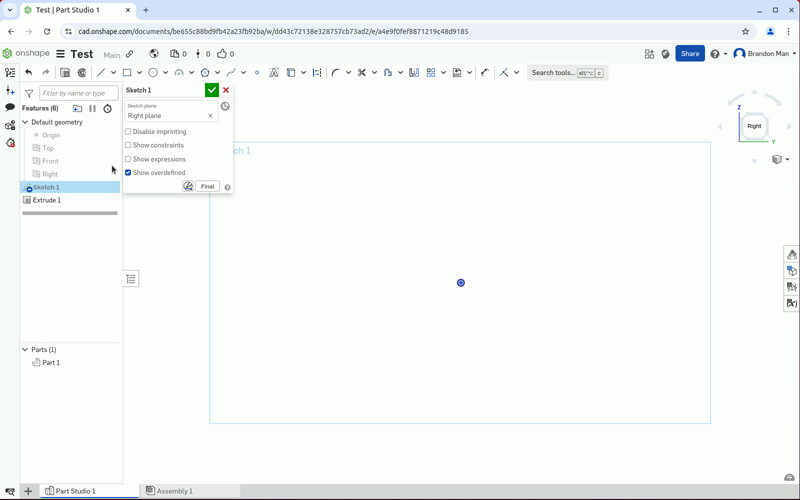
mouse_move(229, 92)
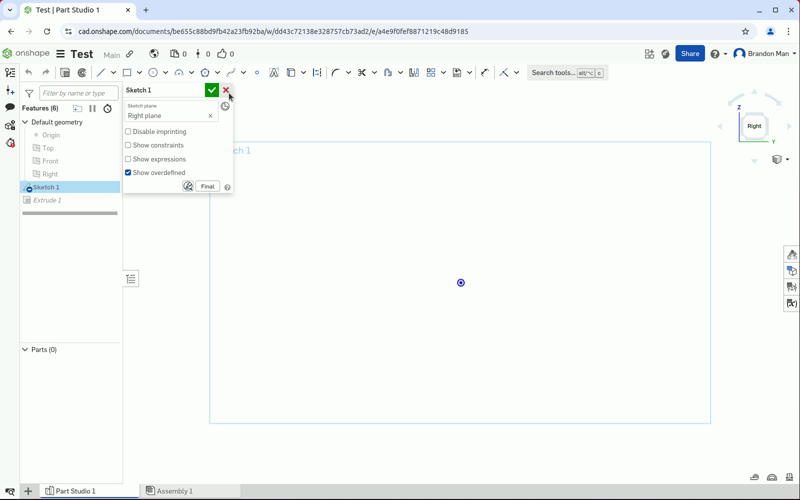
click(229, 92)
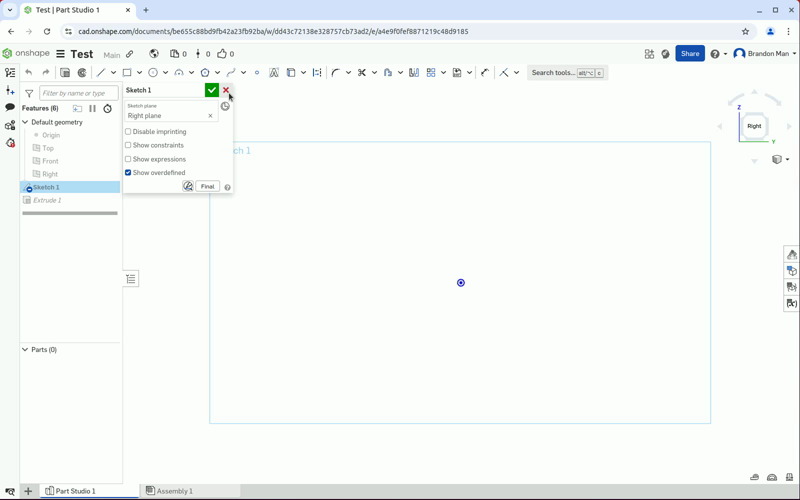
key(shift+s)
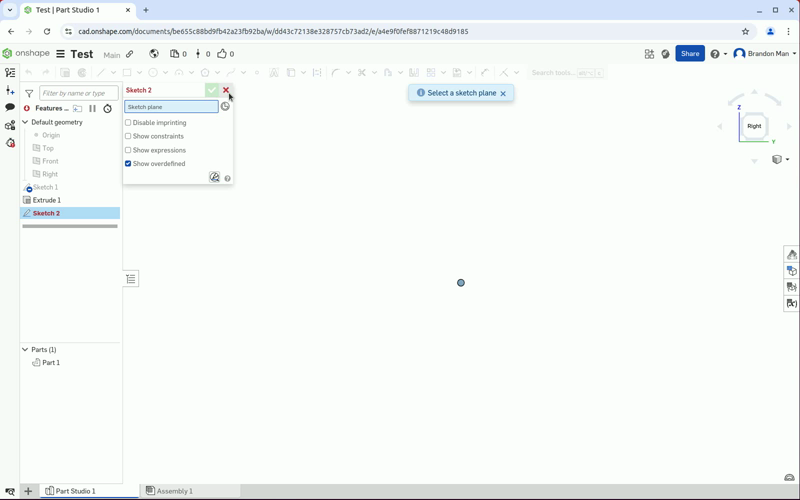
mouse_move(73, 176)
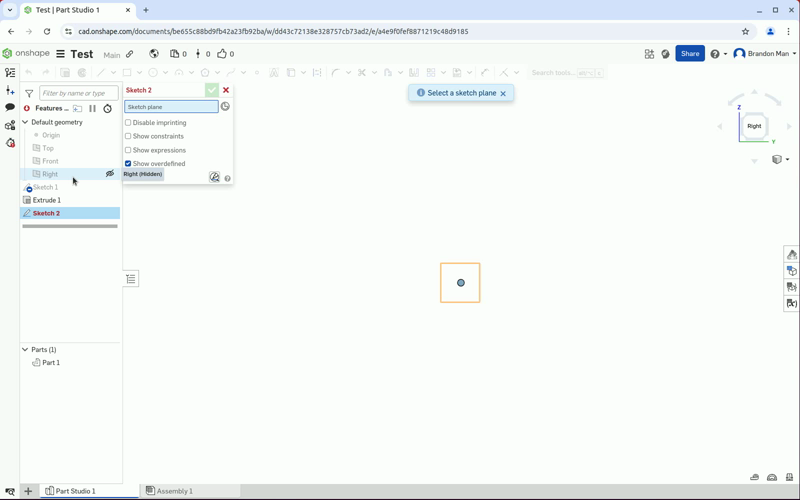
click(73, 176)
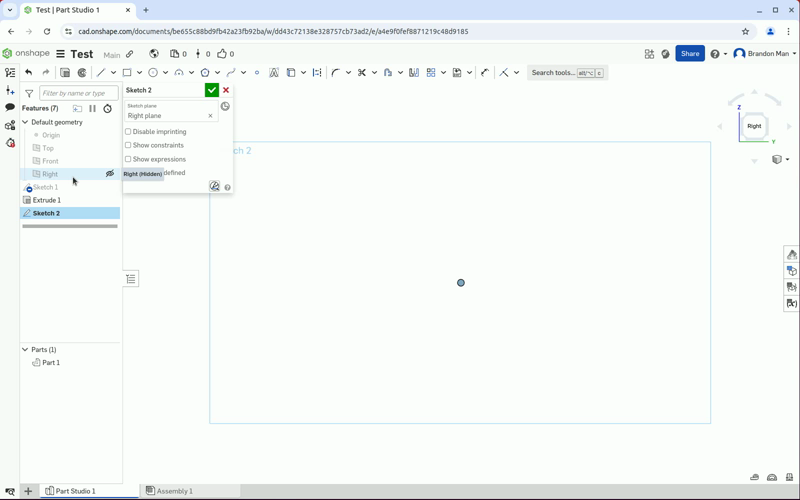
mouse_move(73, 352)
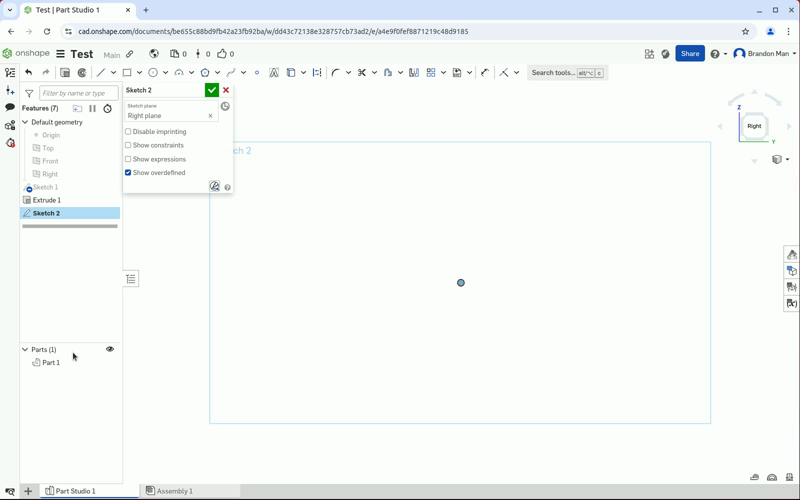
key(y)
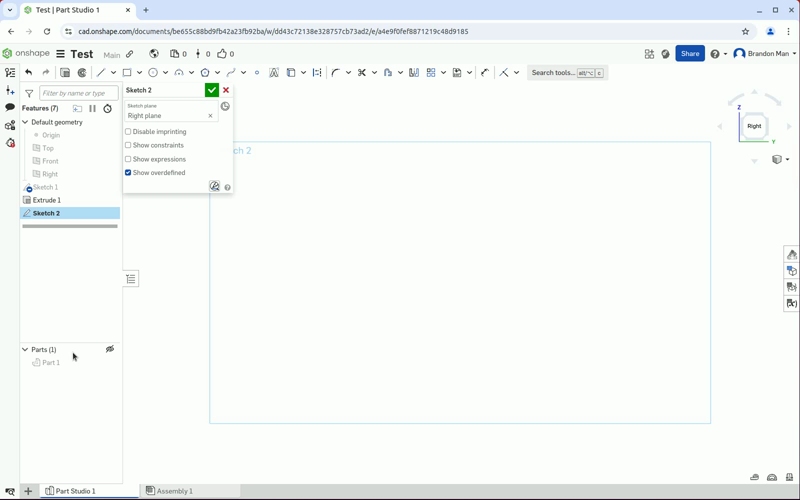
key(c)
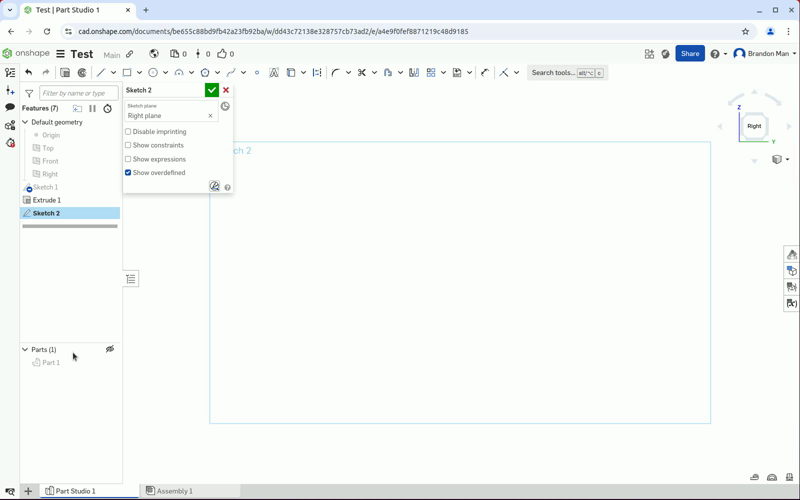
key_down(shift)
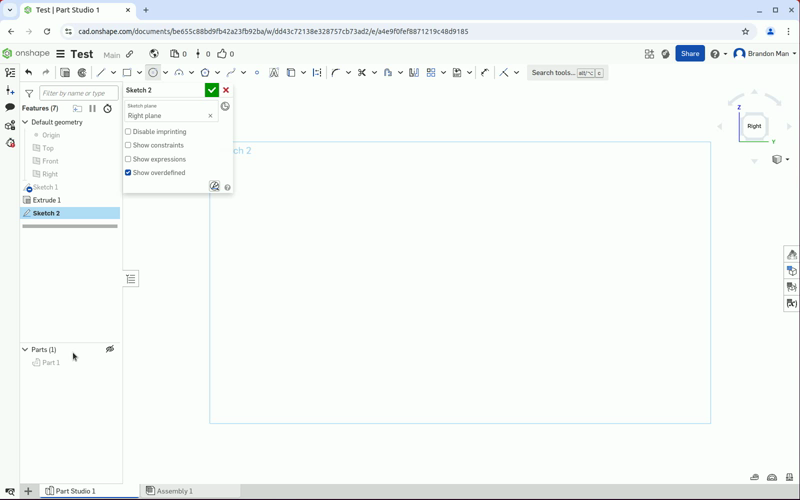
mouse_move(461, 282)
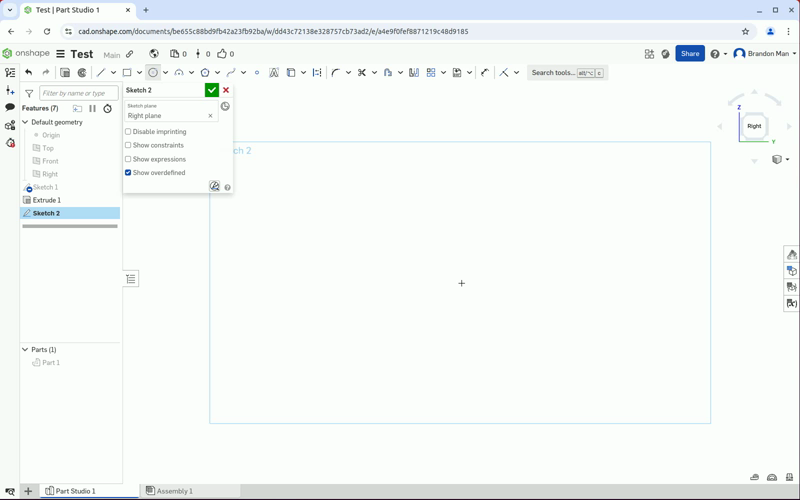
click(461, 282)
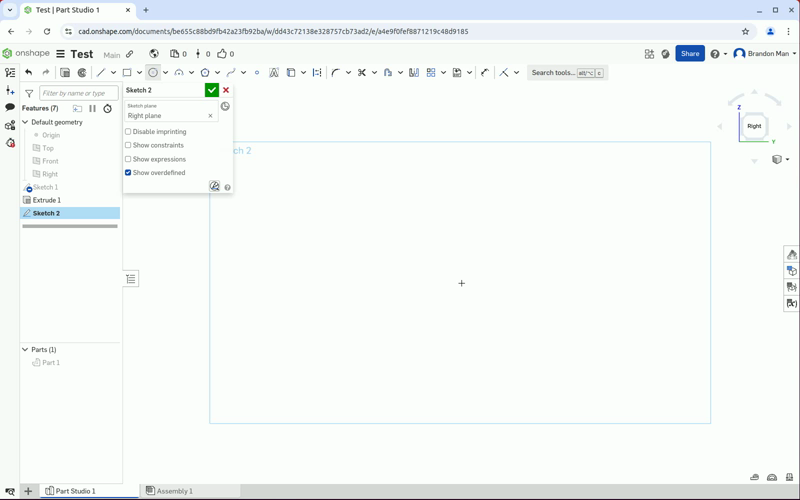
key_up(shift)
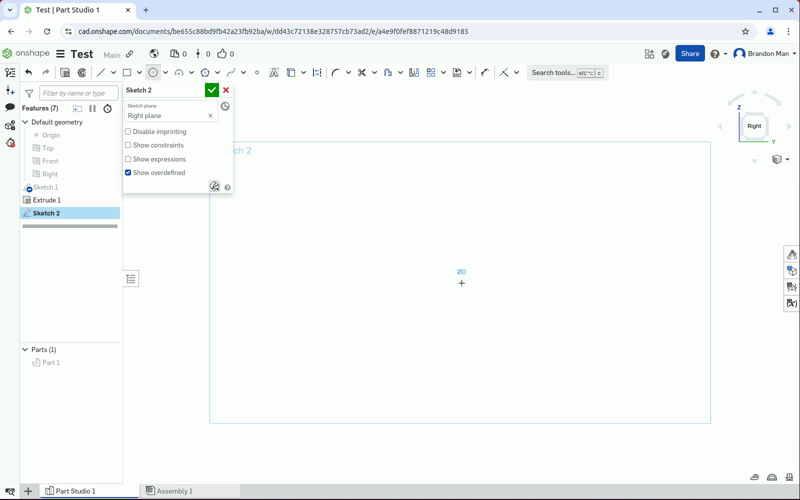
mouse_move(464, 282)
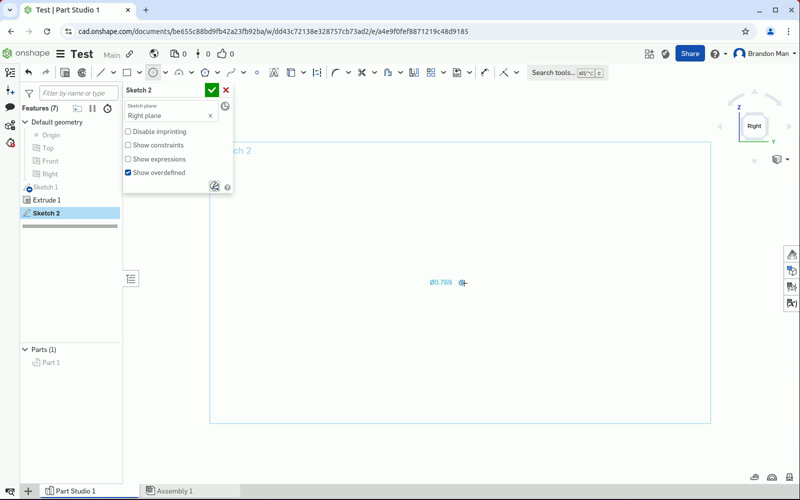
scroll(6)
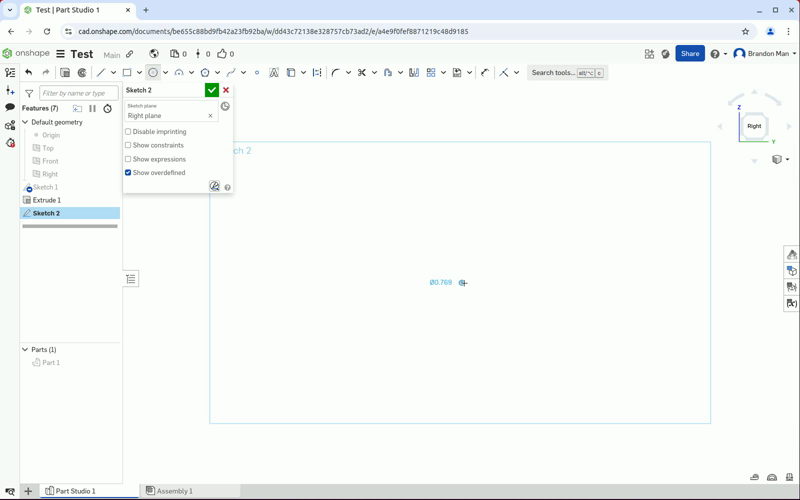
scroll(6)
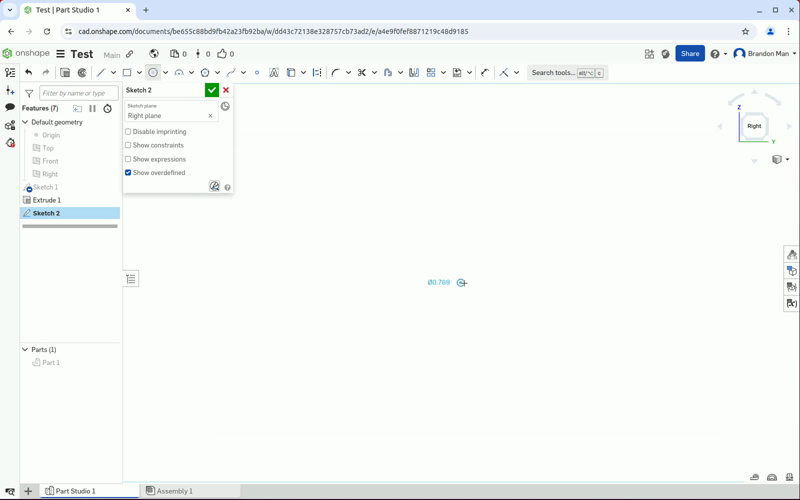
scroll(6)
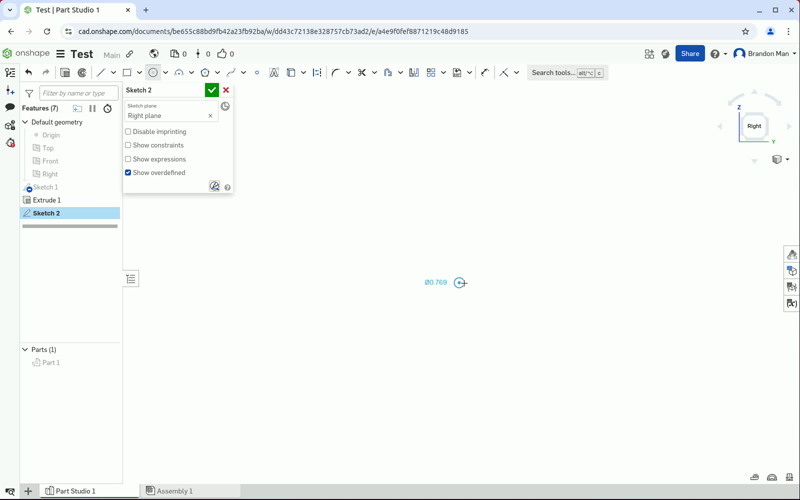
scroll(6)
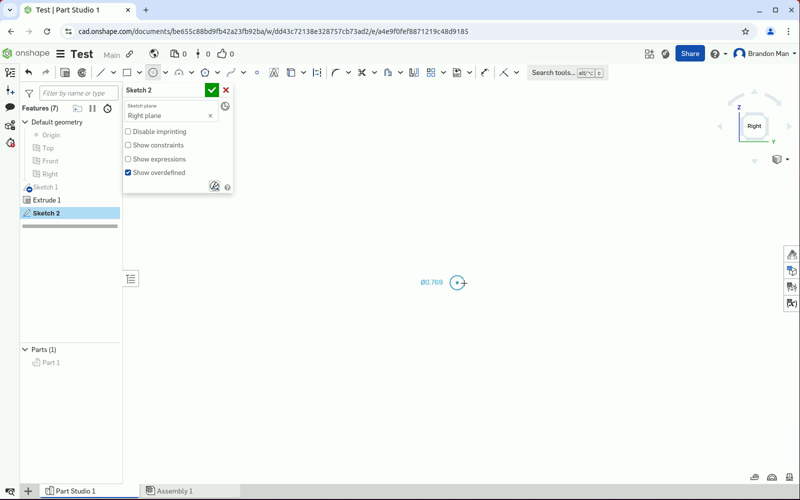
scroll(6)
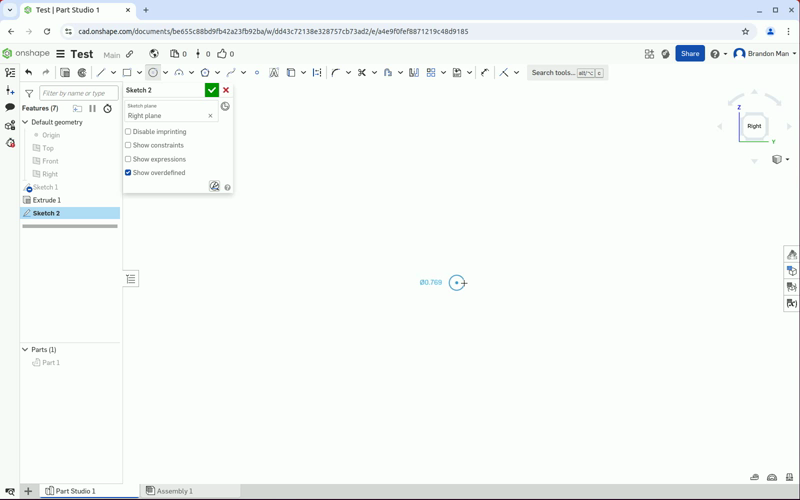
scroll(6)
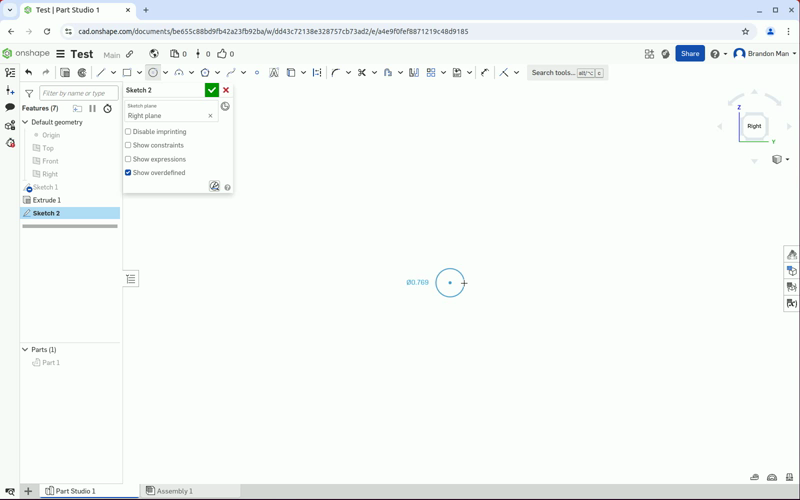
scroll(6)
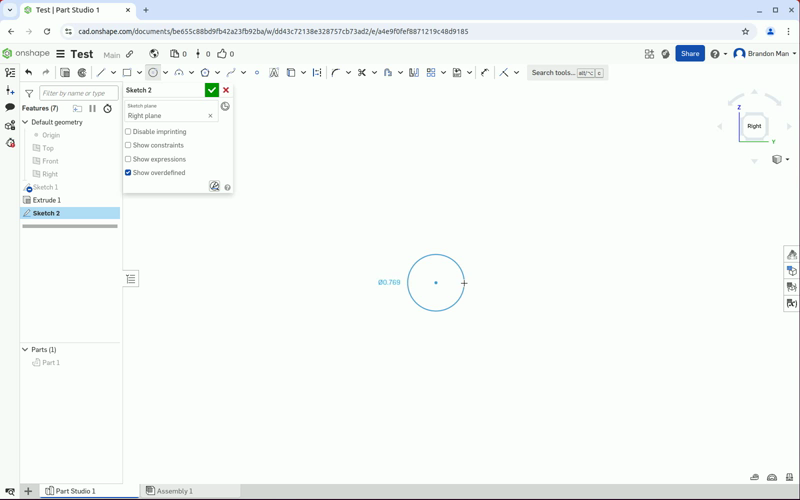
click(464, 282)
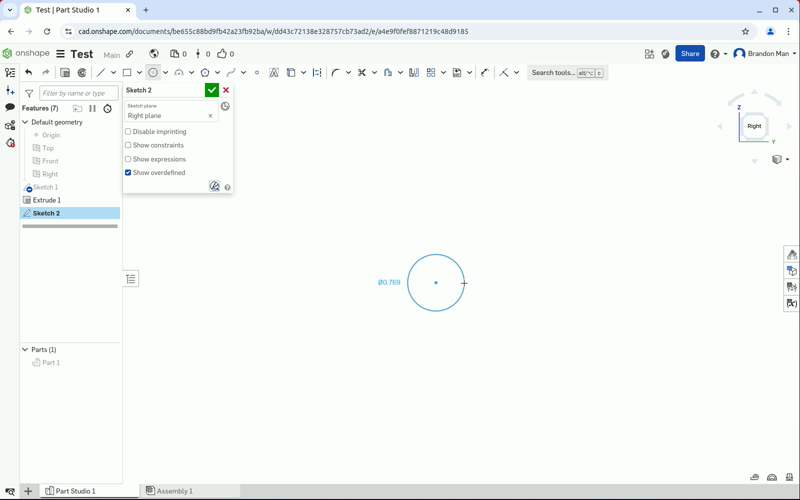
scroll(-6)
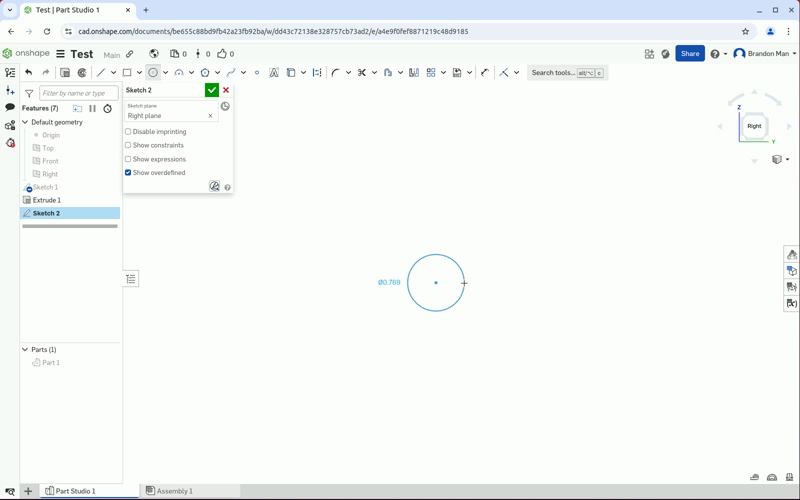
scroll(-6)
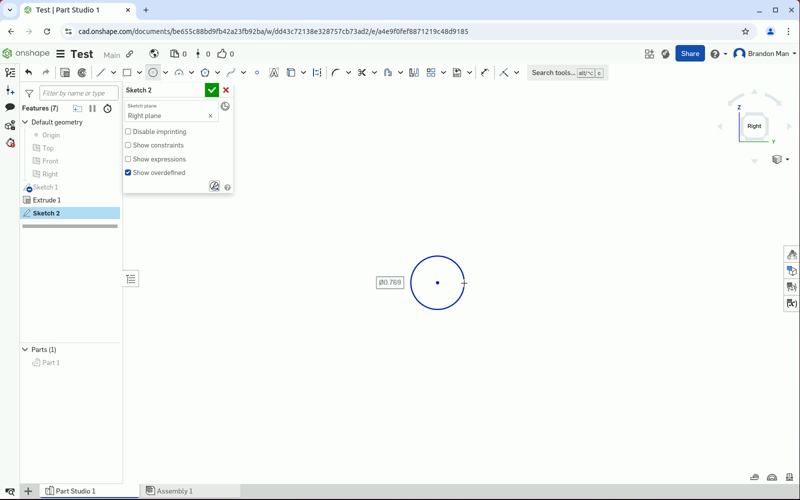
scroll(-6)
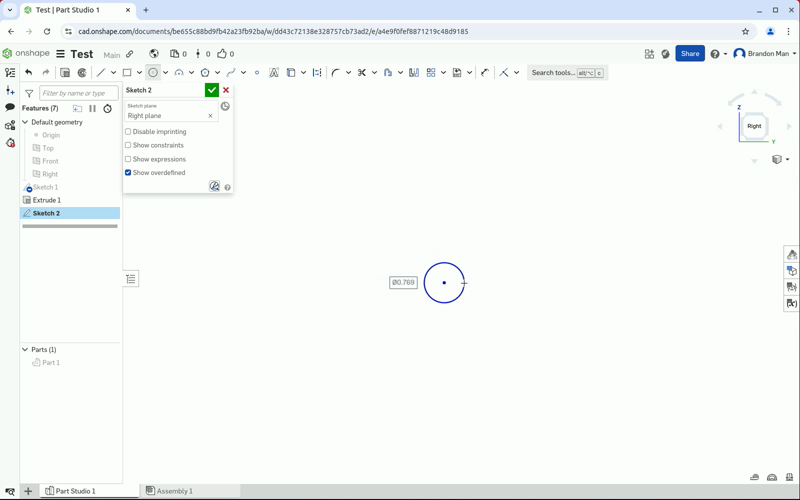
scroll(-6)
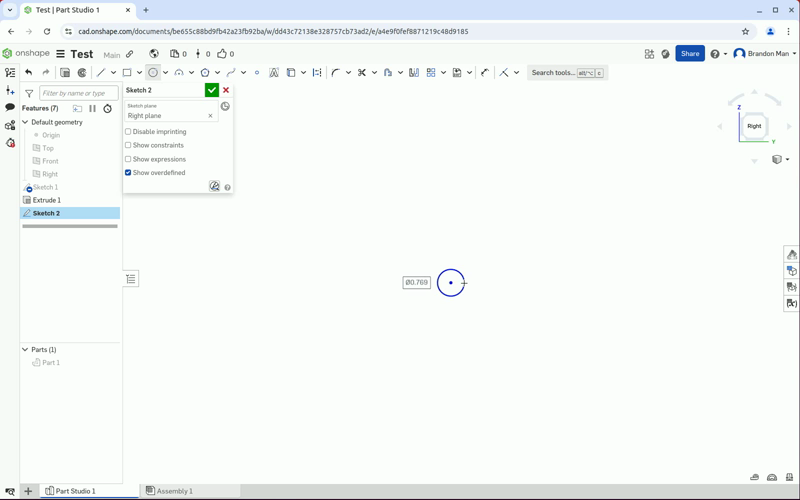
scroll(-6)
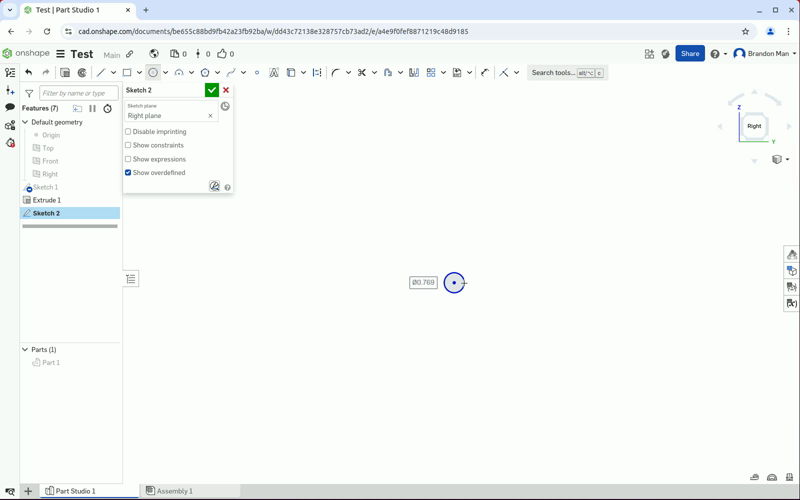
scroll(-6)
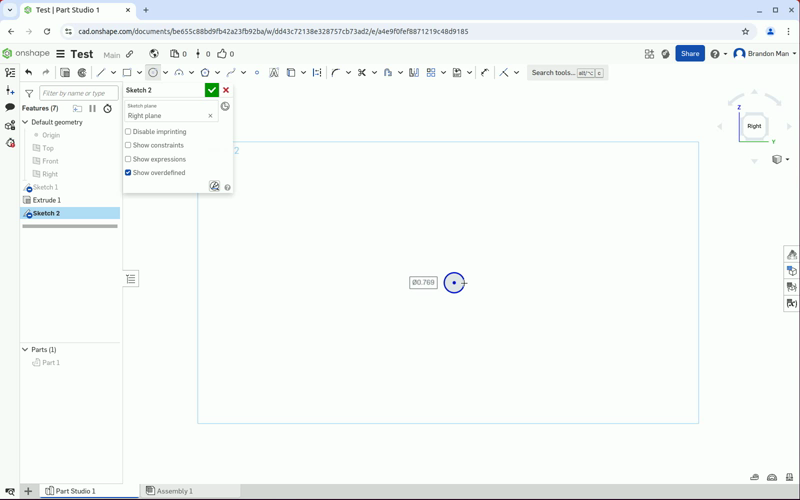
scroll(-6)
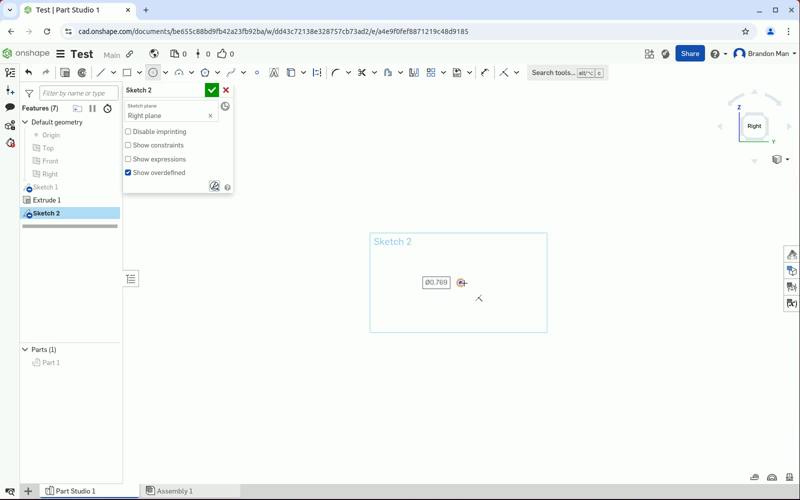
key(esc)
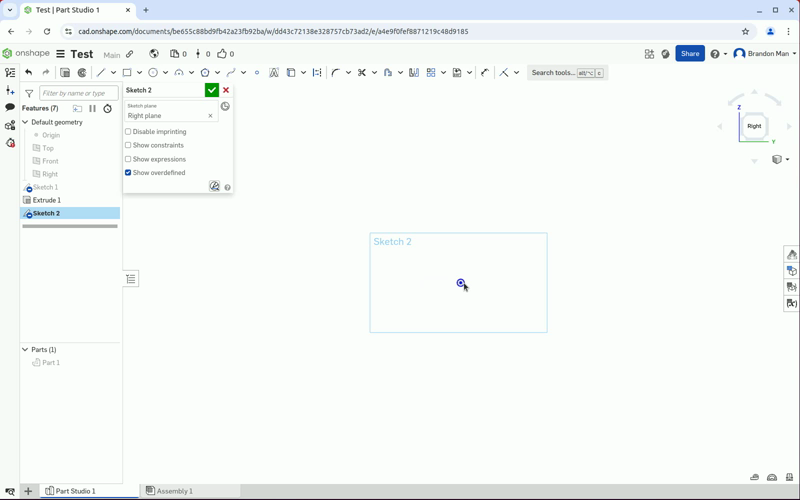
mouse_move(461, 284)
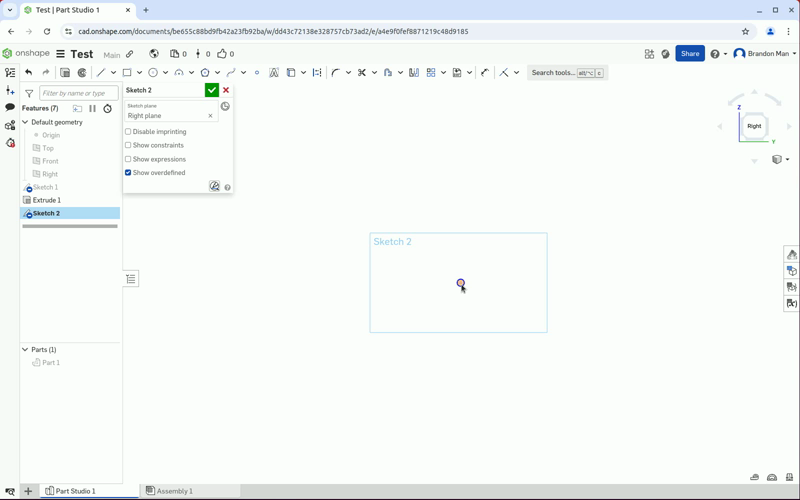
scroll(6)
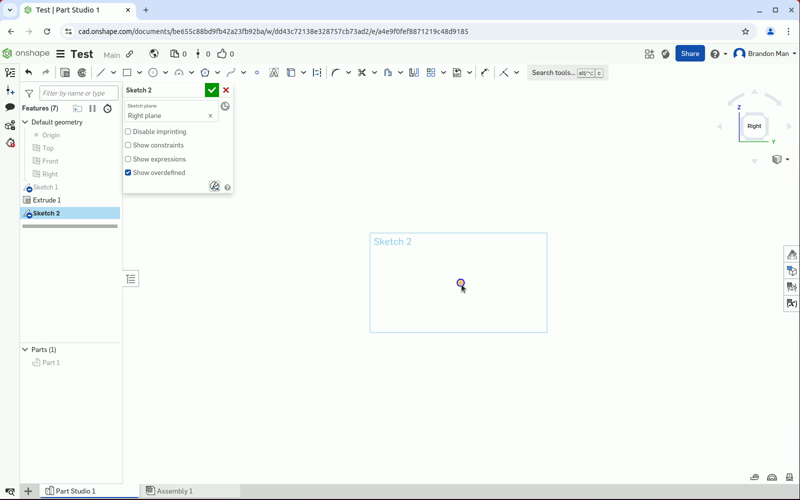
scroll(6)
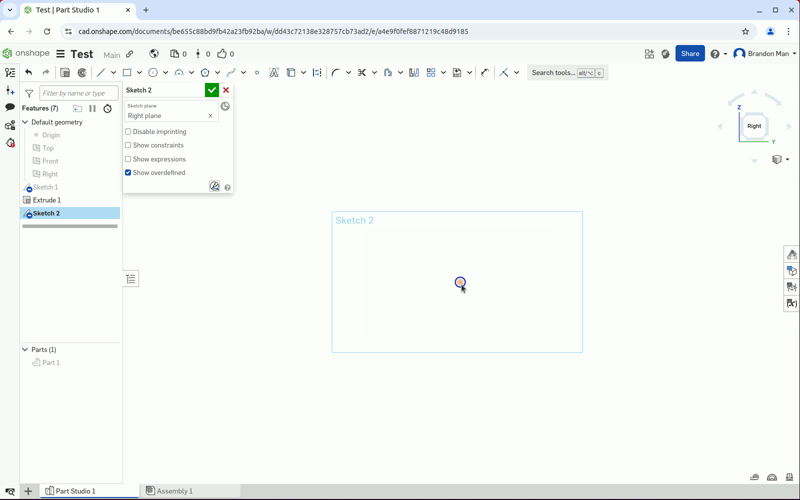
scroll(6)
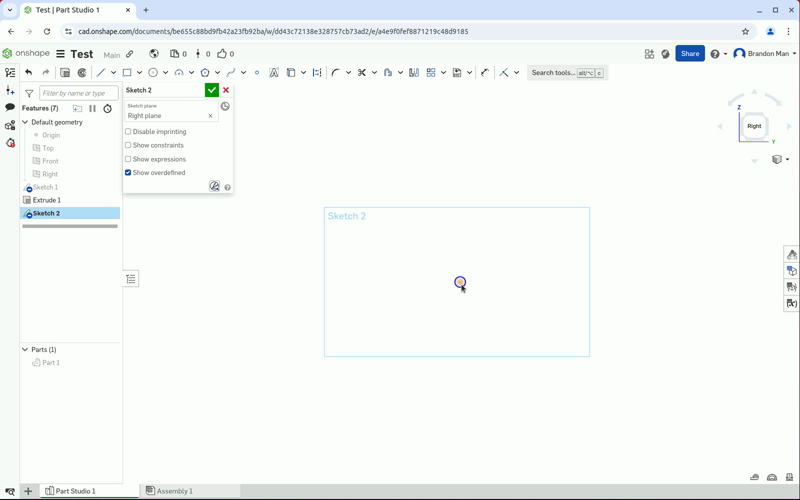
scroll(6)
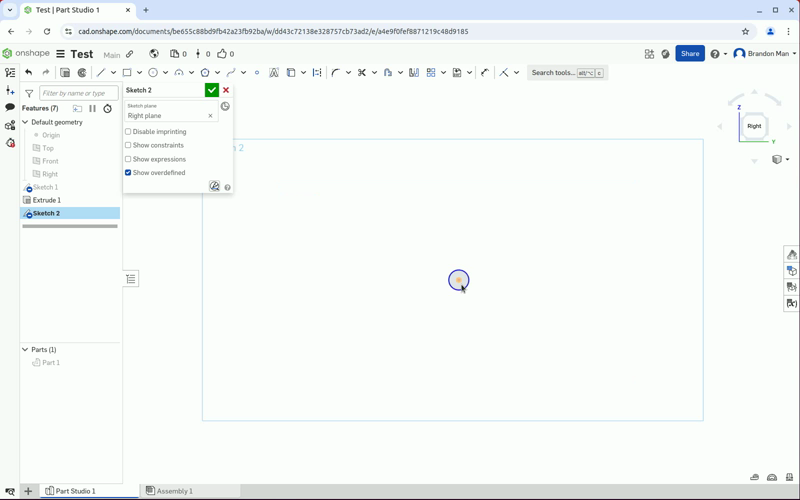
scroll(6)
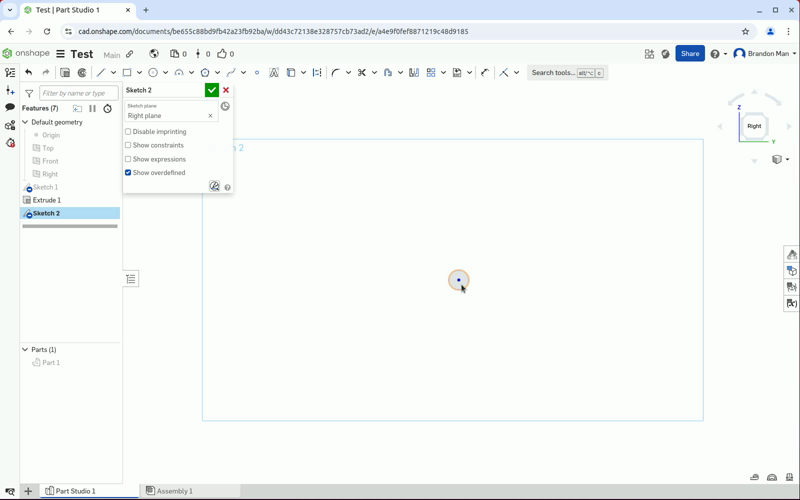
scroll(6)
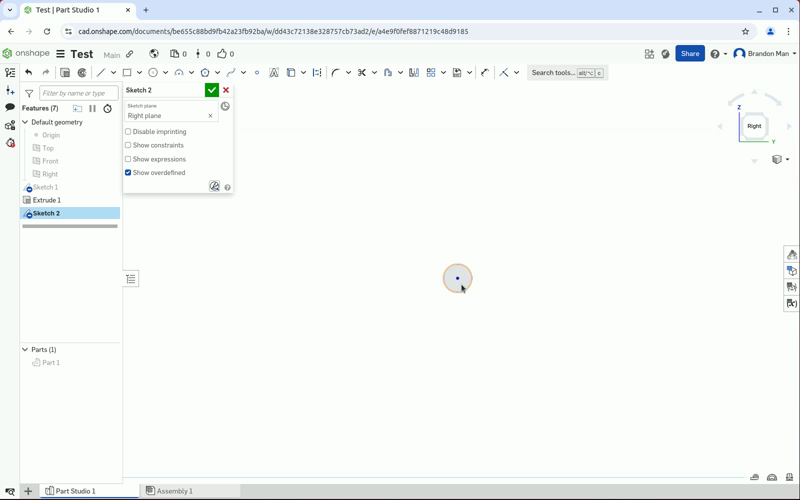
scroll(6)
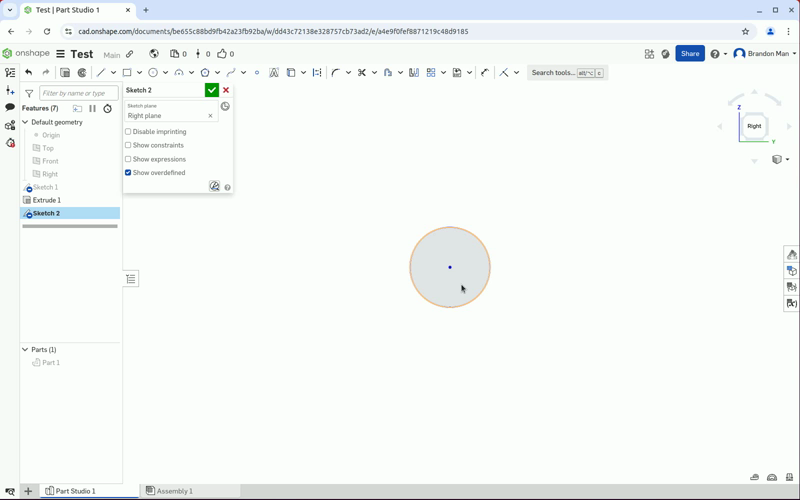
click(461, 284)
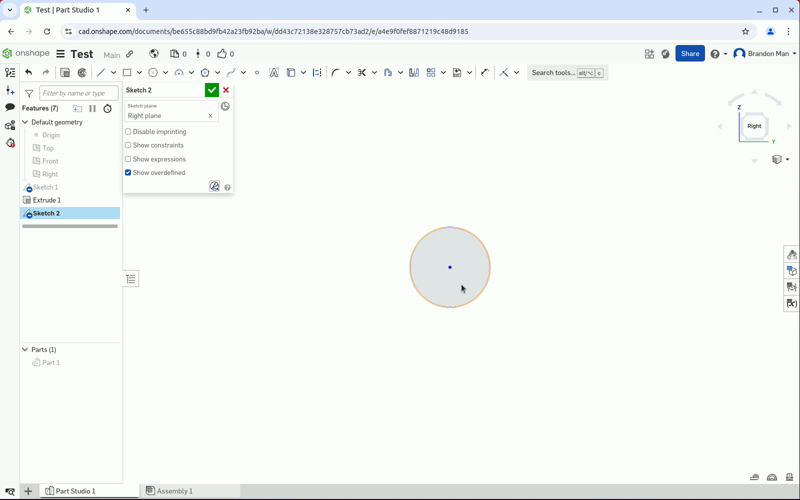
scroll(-6)
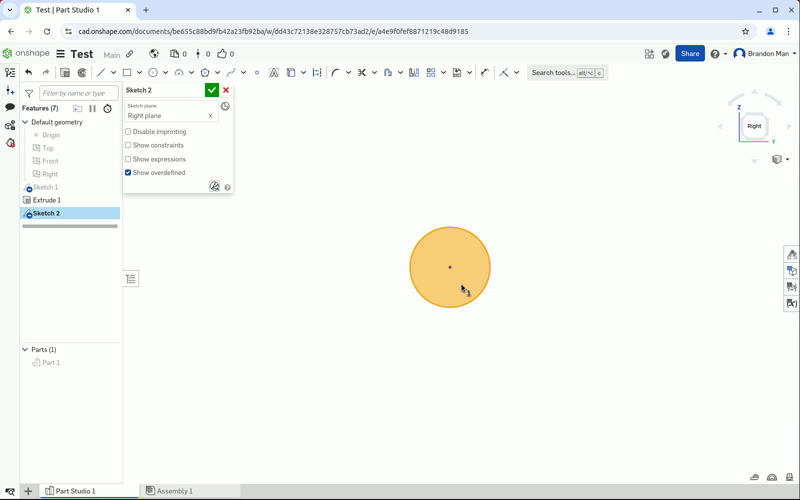
scroll(-6)
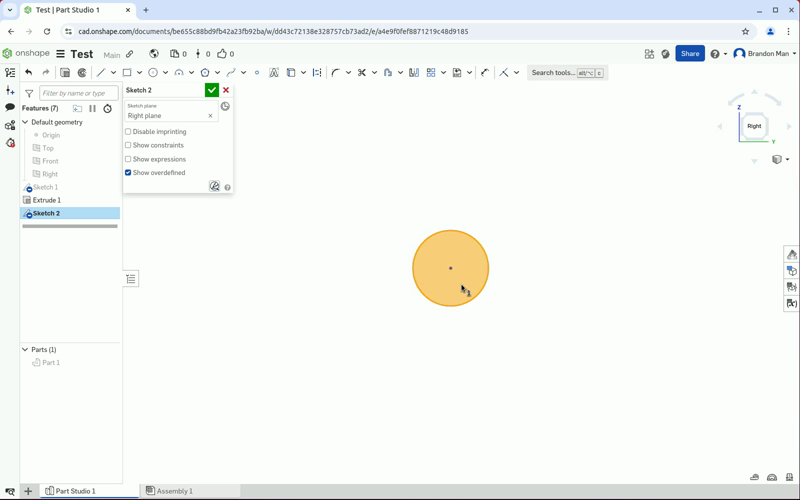
scroll(-6)
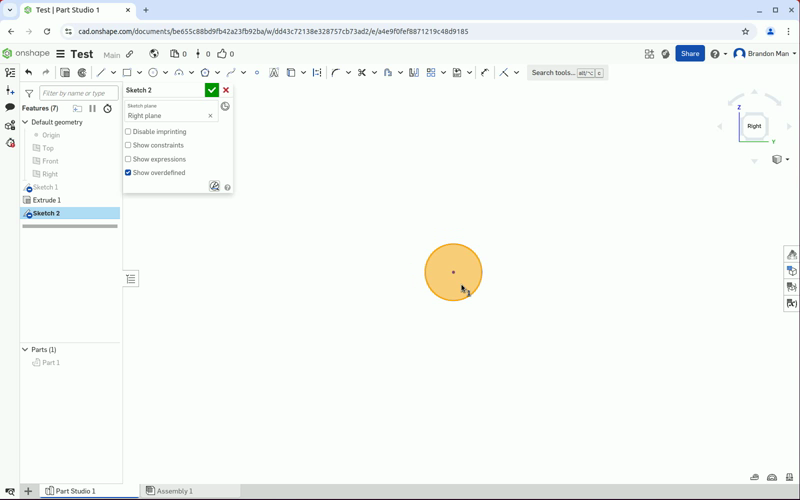
scroll(-6)
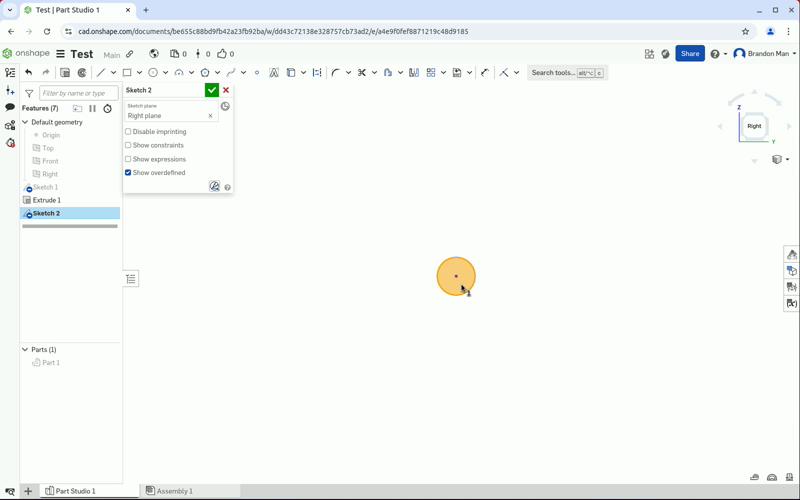
scroll(-6)
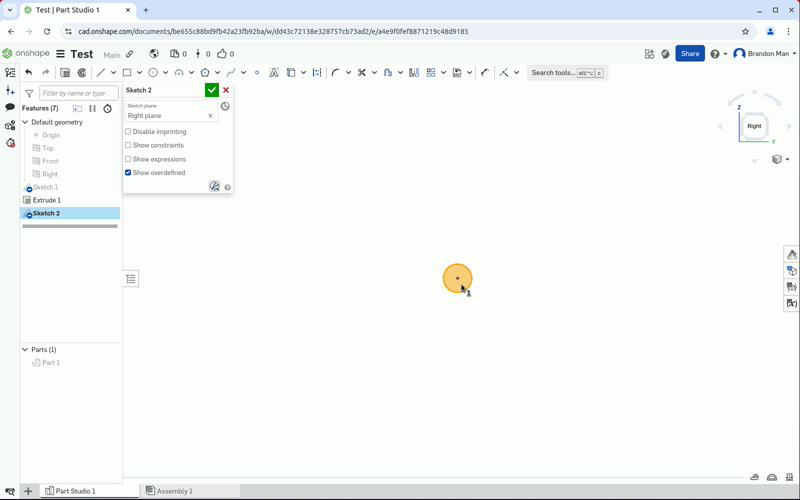
scroll(-6)
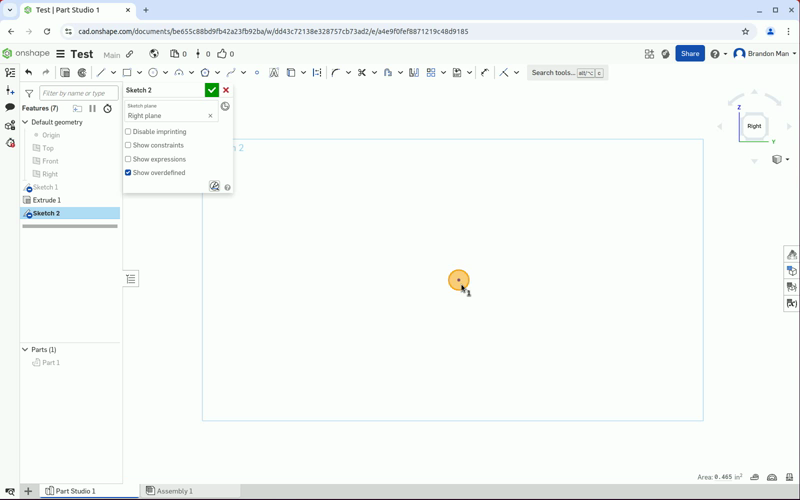
scroll(-6)
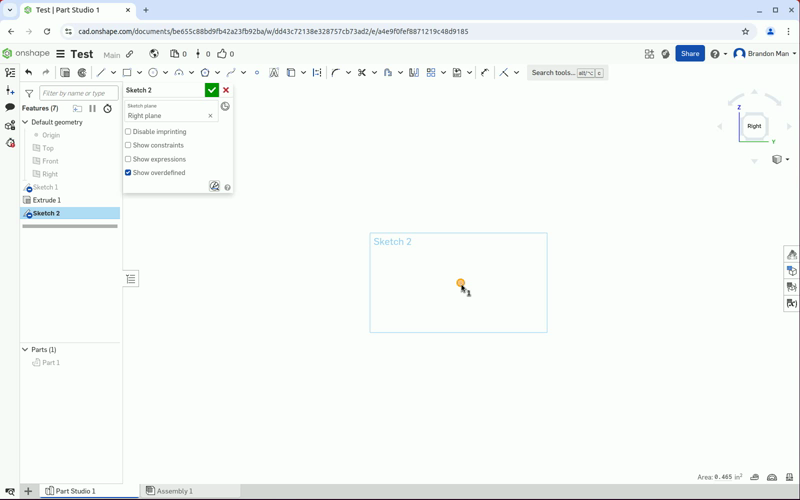
mouse_move(73, 352)
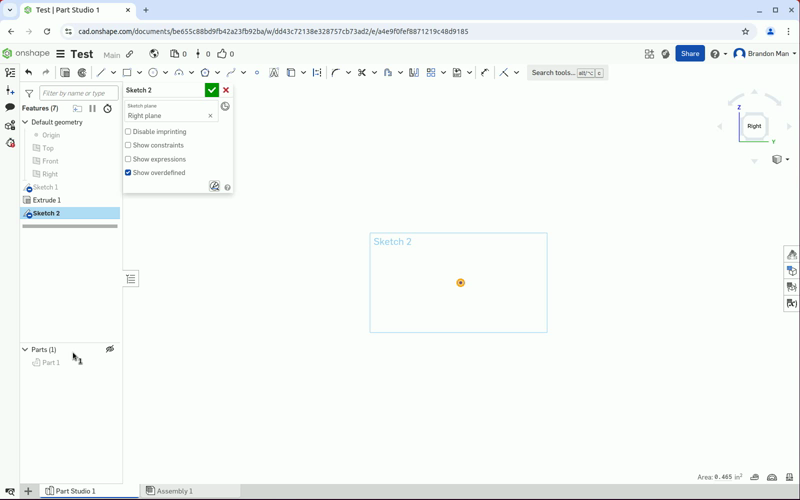
key(shift+y)
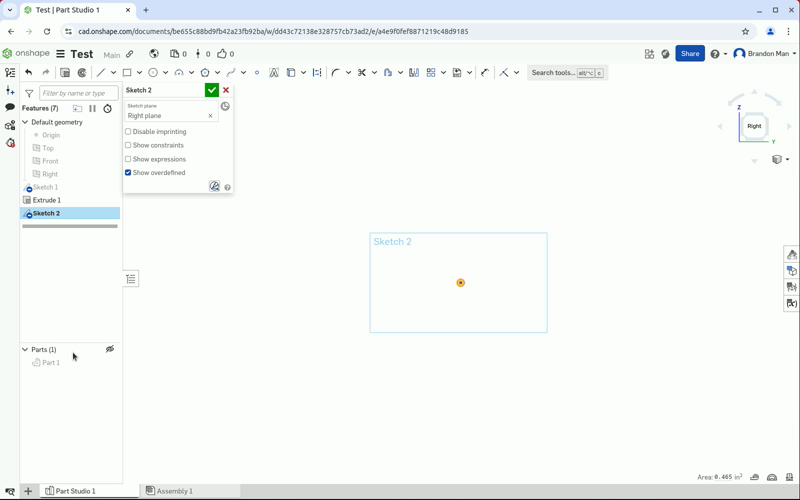
key(shift+e)
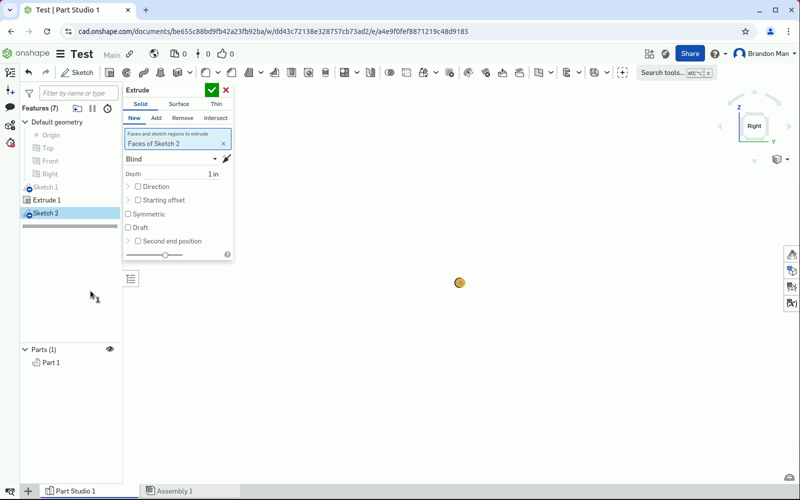
mouse_move(143, 106)
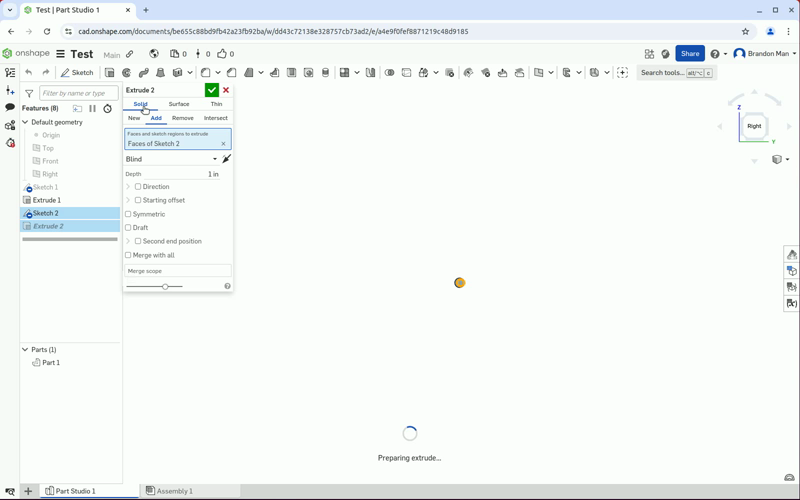
click(143, 106)
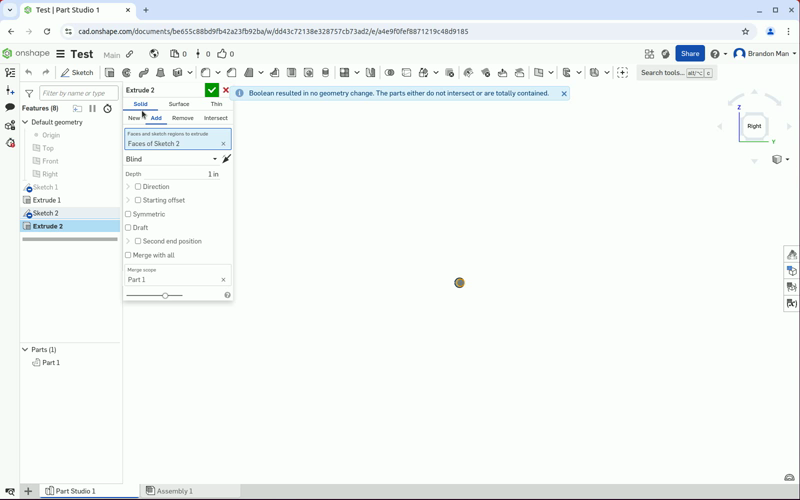
mouse_move(137, 120)
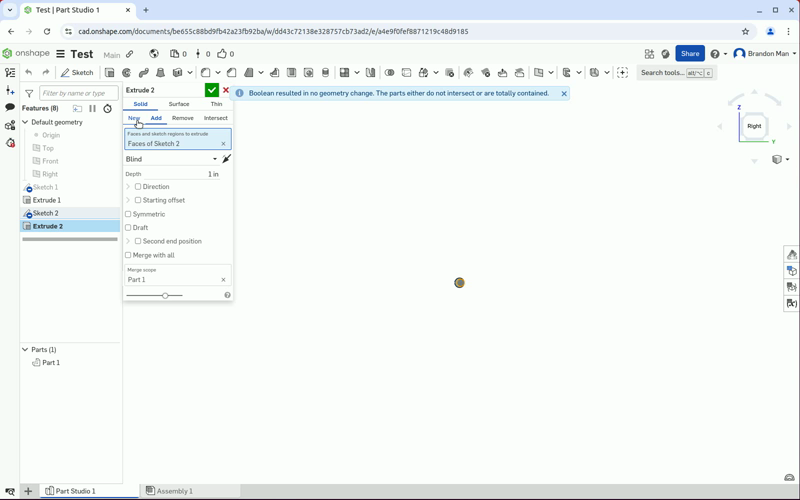
click(137, 120)
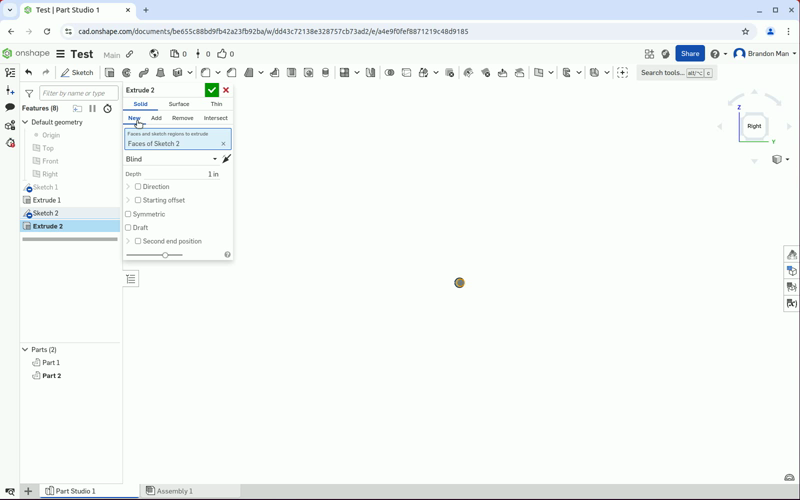
key(tab, 4)
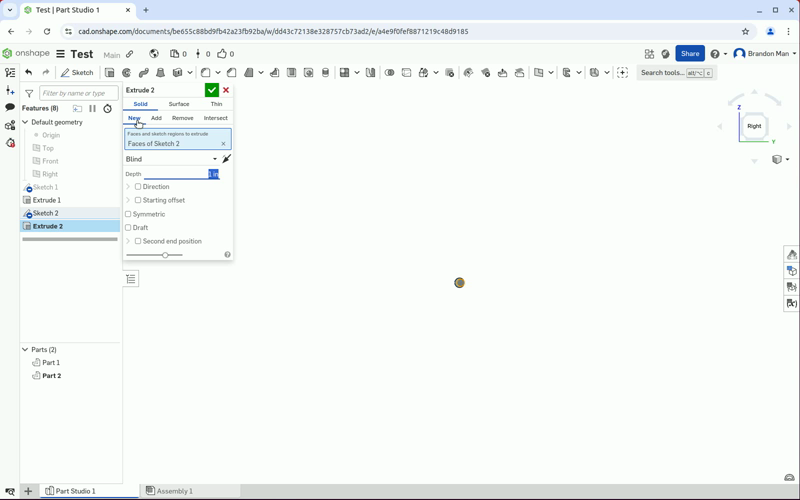
text(23.108)
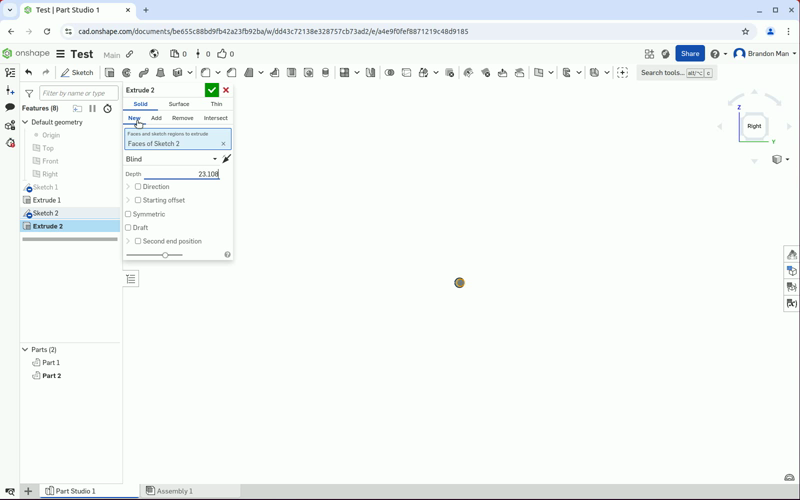
key(enter)
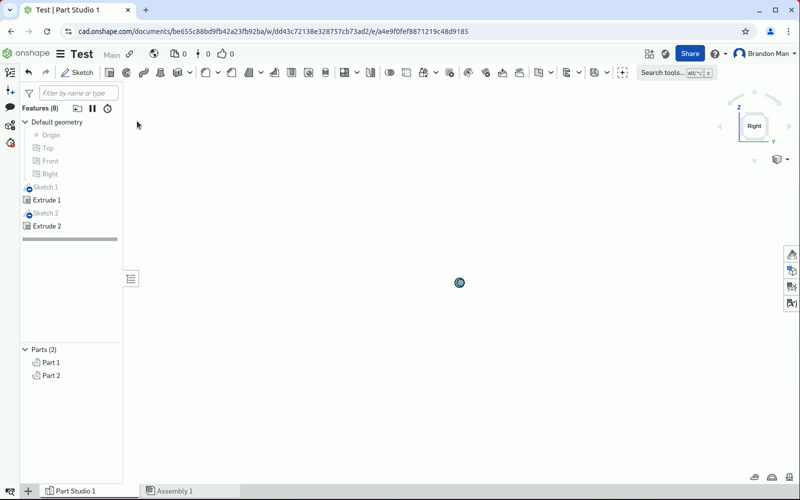
key(shift+h)
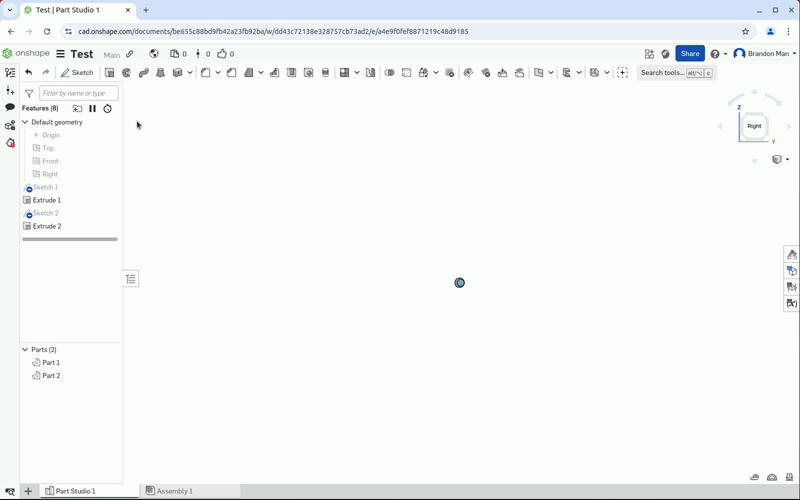
key(shift+h)
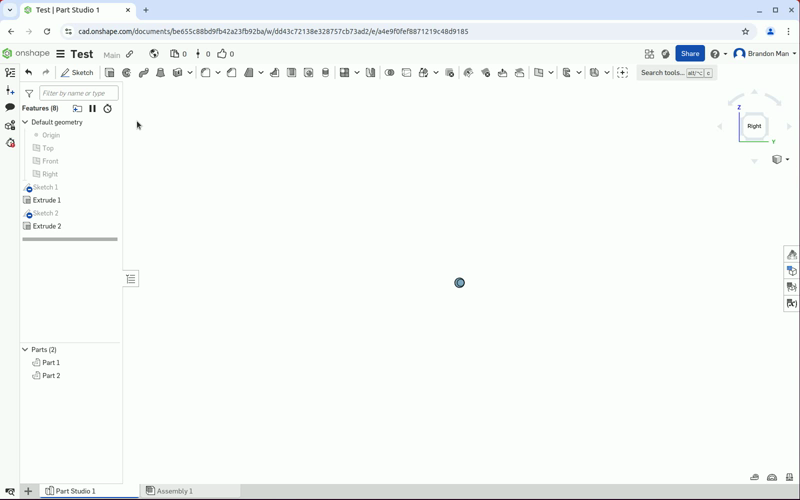
mouse_move(73, 189)
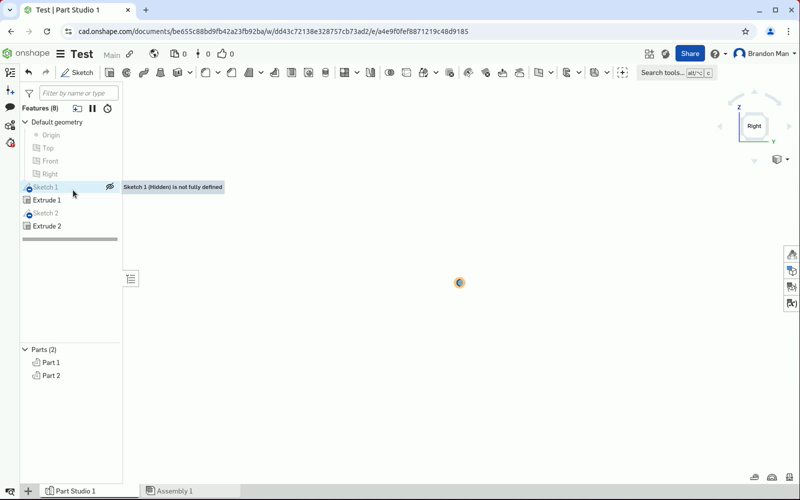
click(73, 189)
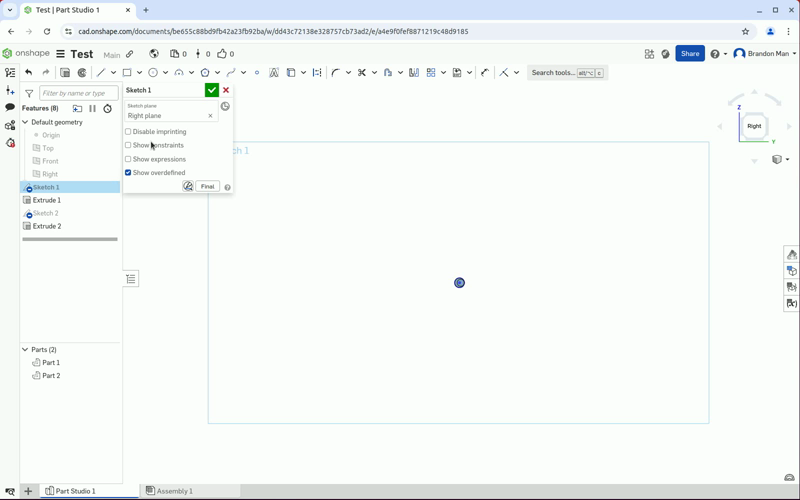
mouse_move(229, 92)
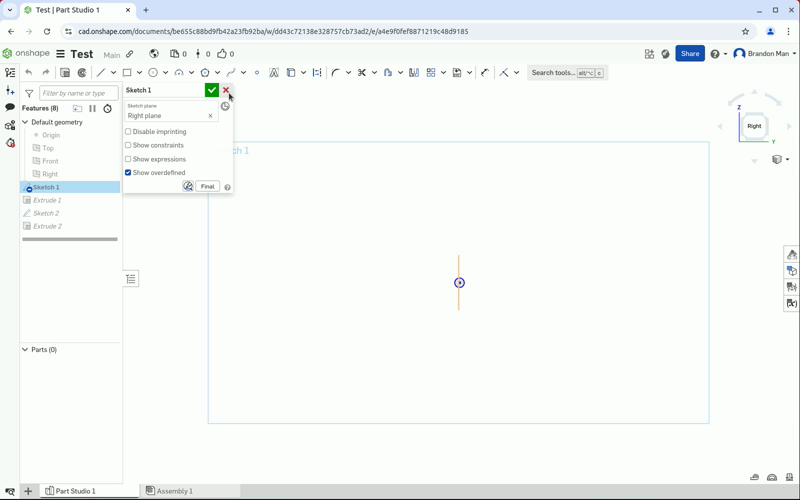
click(229, 92)
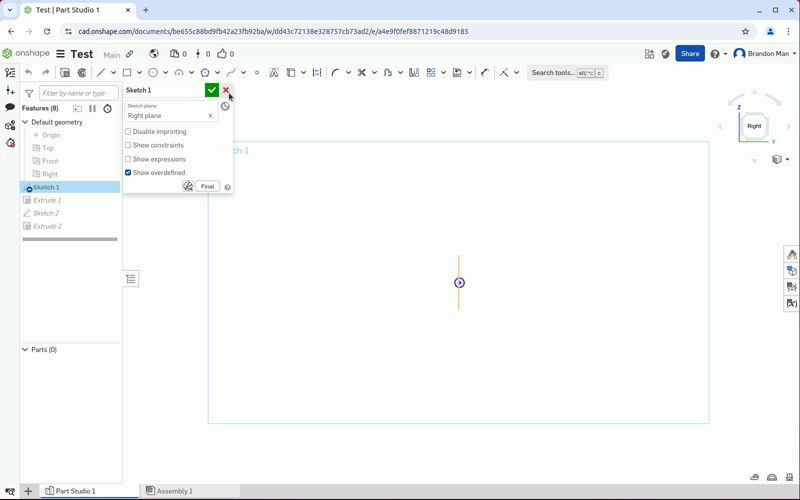
key(shift+s)
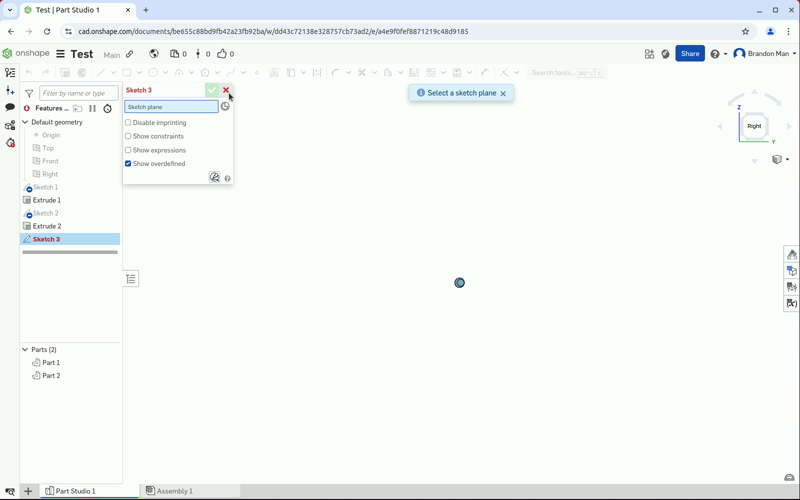
mouse_move(73, 176)
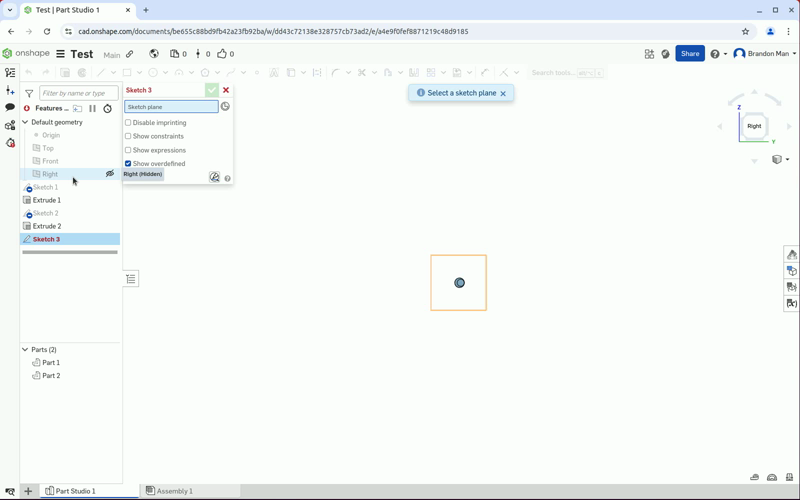
click(73, 176)
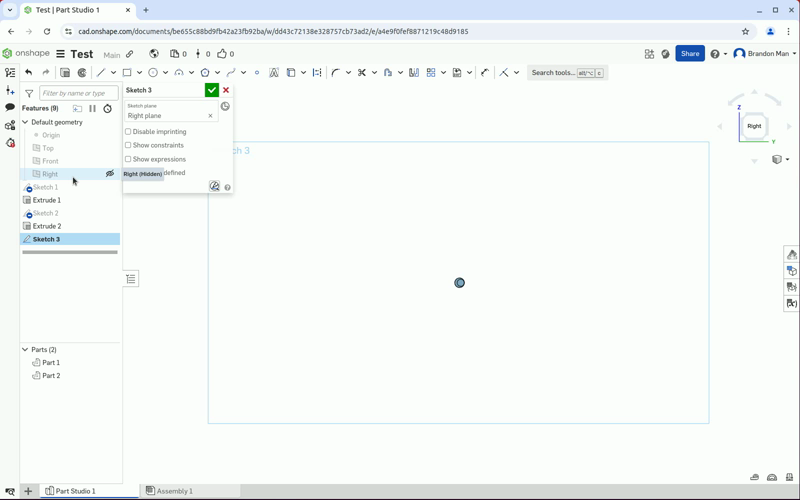
mouse_move(73, 352)
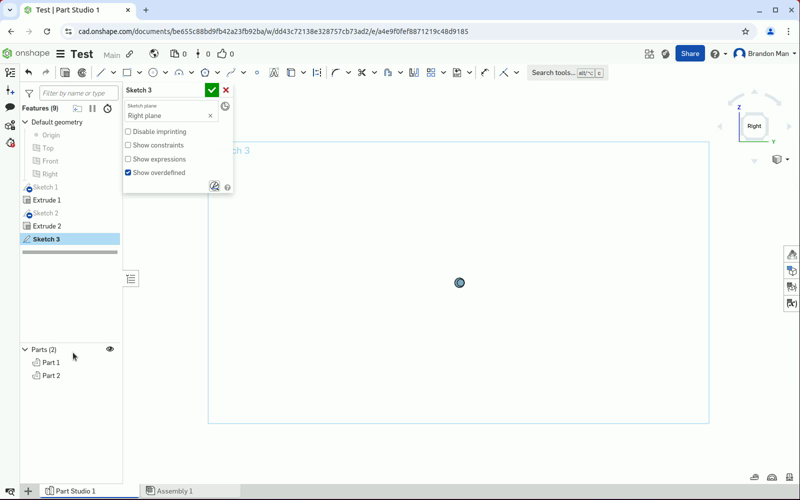
key(y)
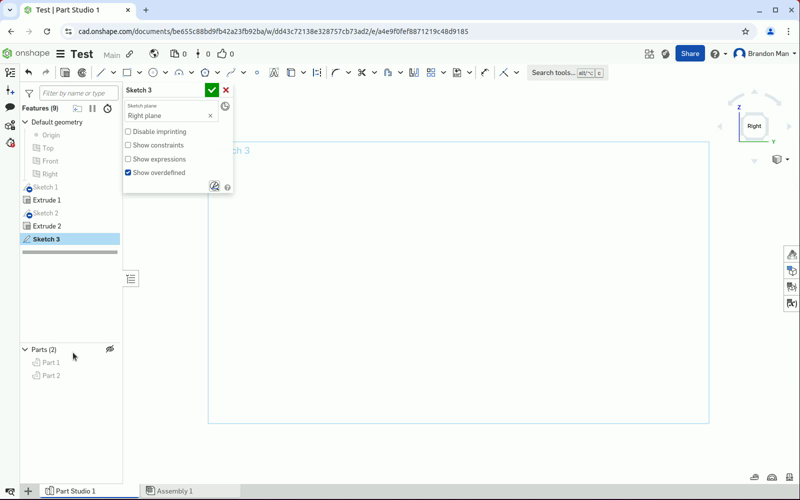
key(c)
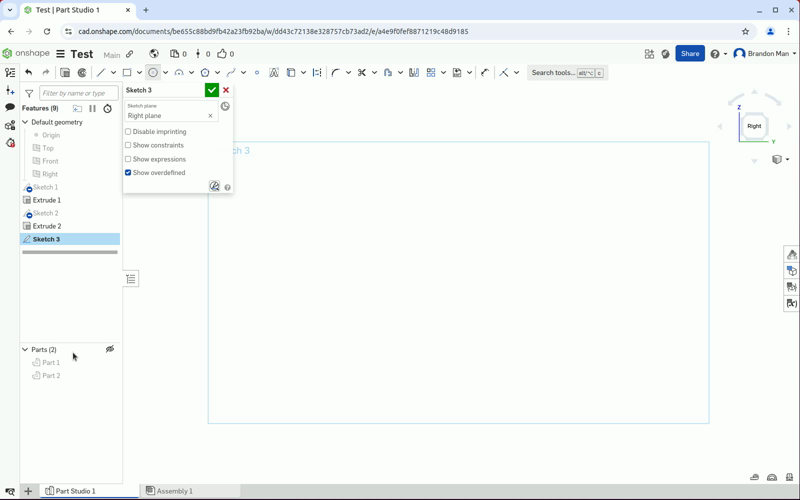
key_down(shift)
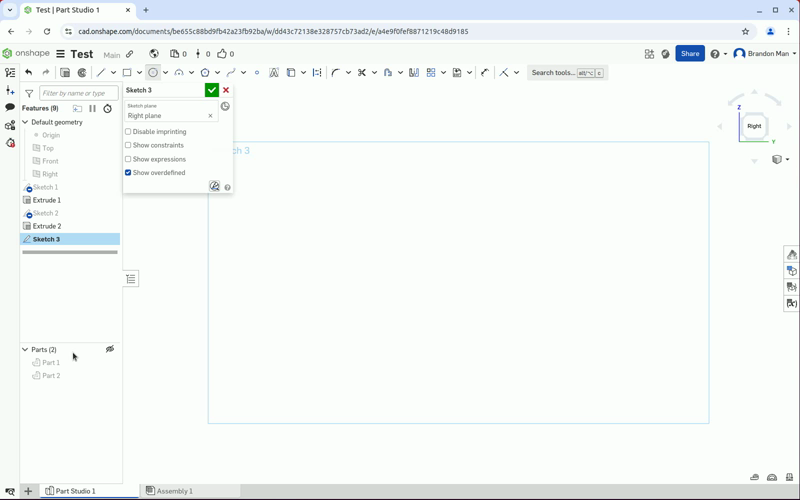
mouse_move(465, 282)
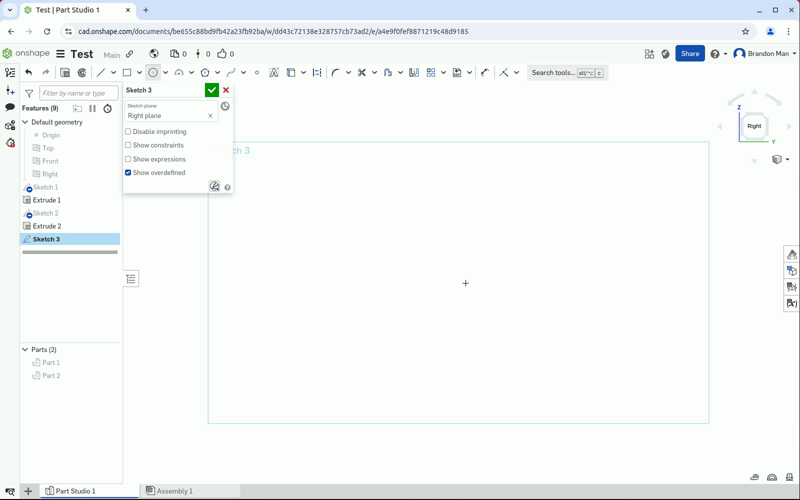
click(465, 282)
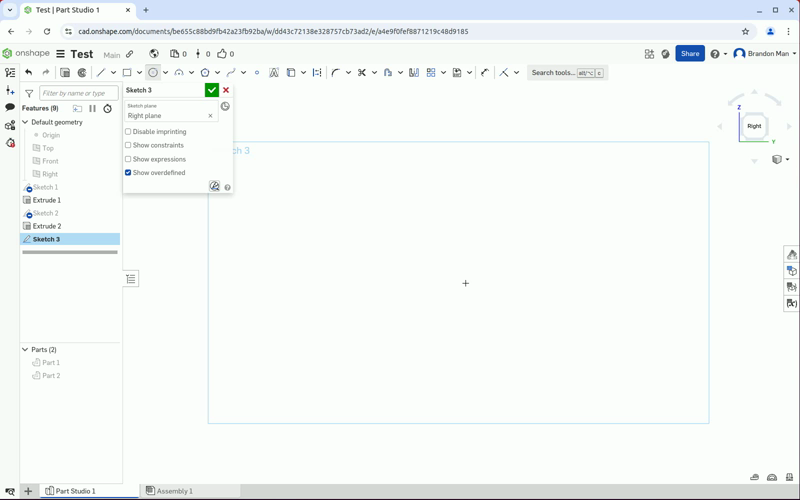
key_up(shift)
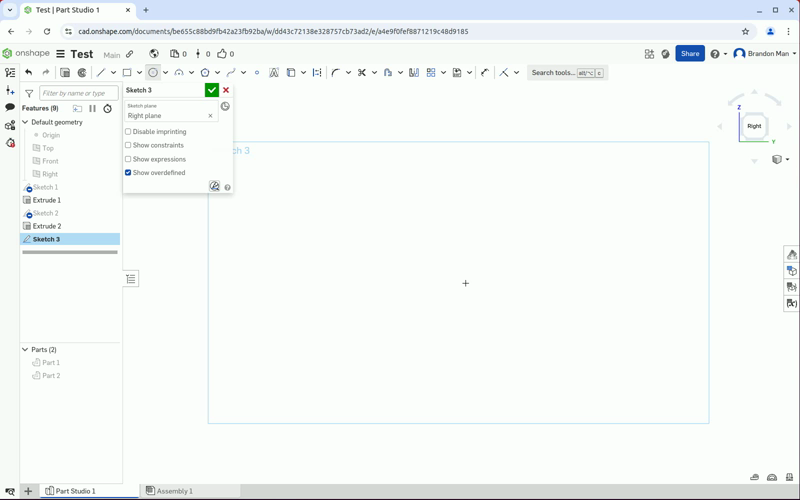
mouse_move(467, 282)
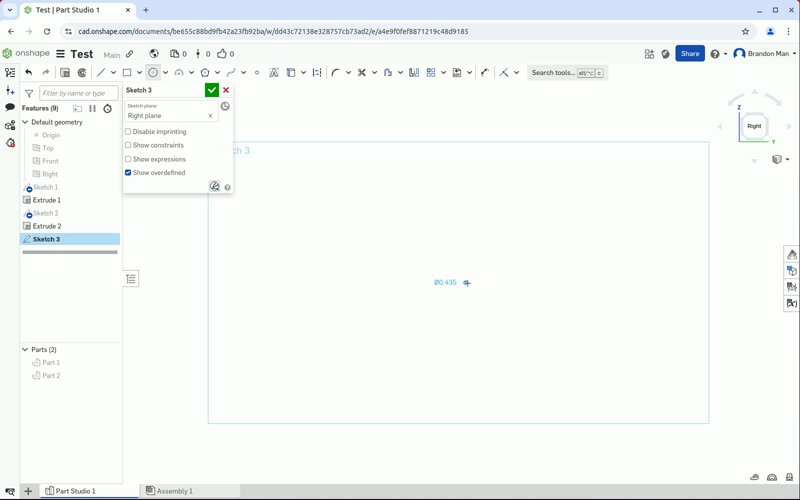
scroll(6)
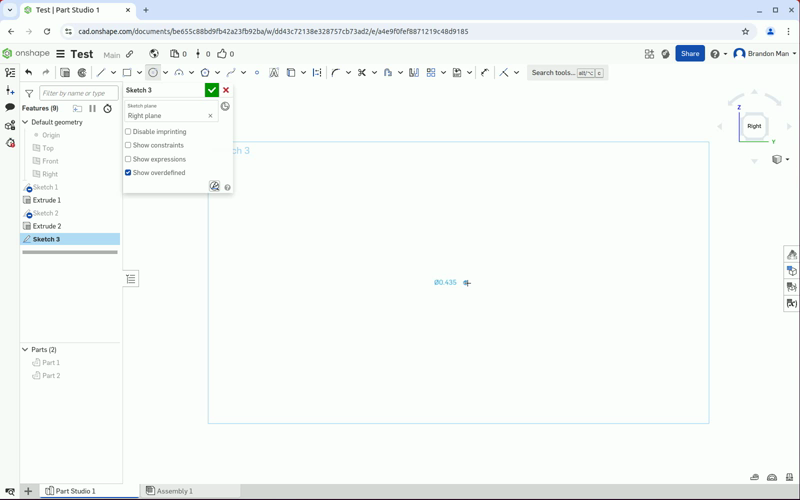
scroll(6)
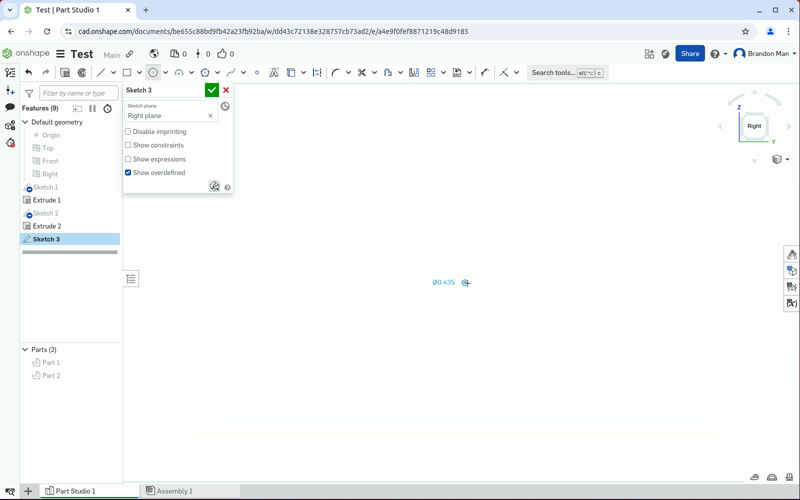
scroll(6)
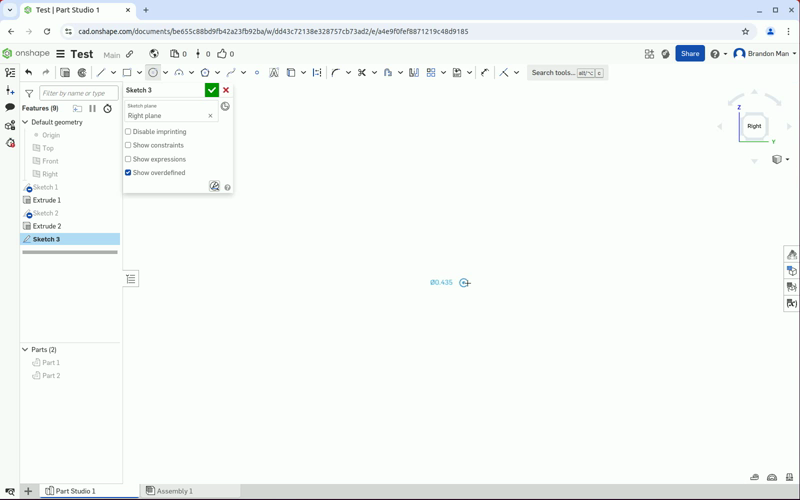
scroll(6)
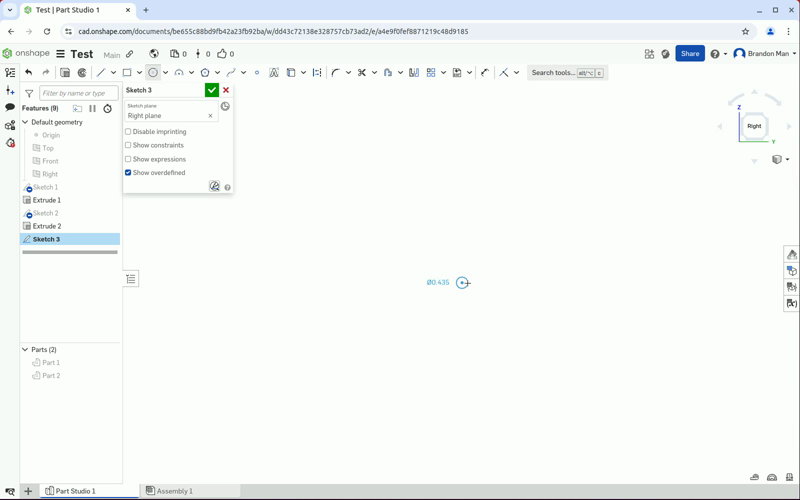
scroll(6)
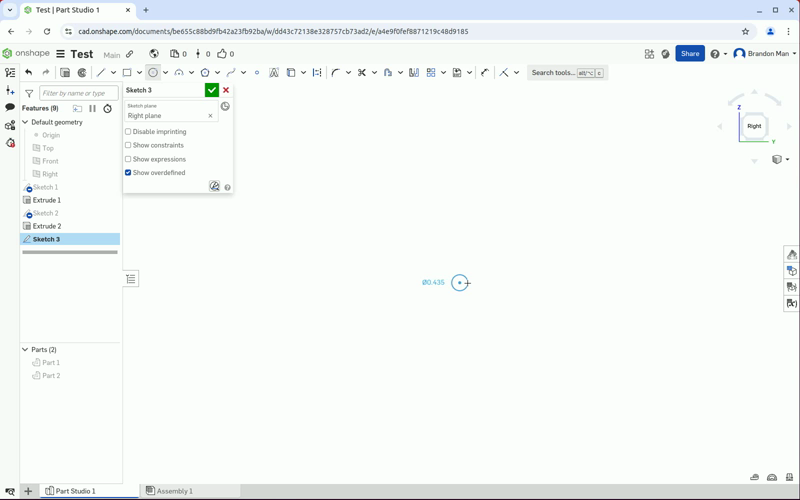
scroll(6)
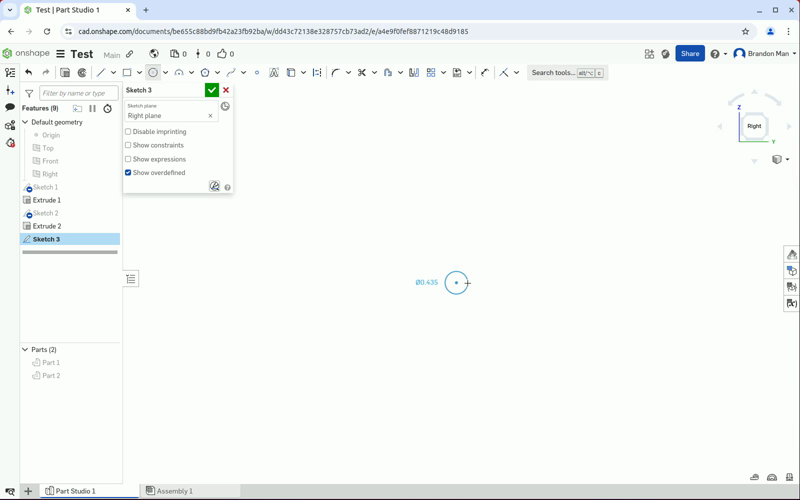
scroll(6)
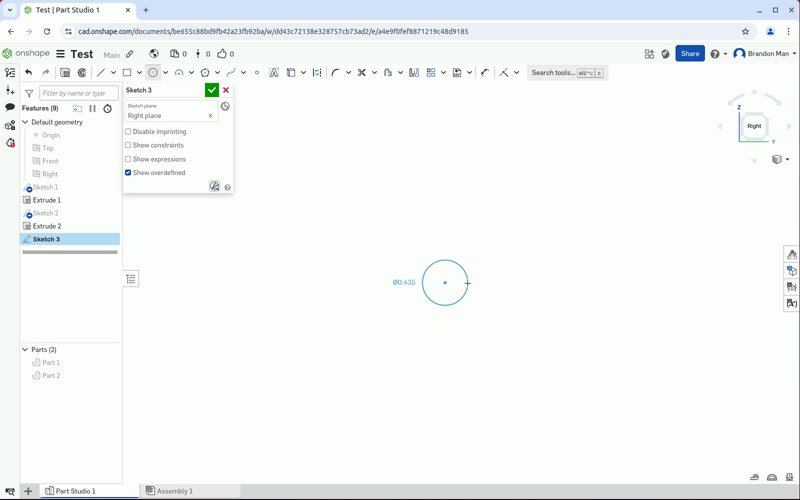
click(467, 282)
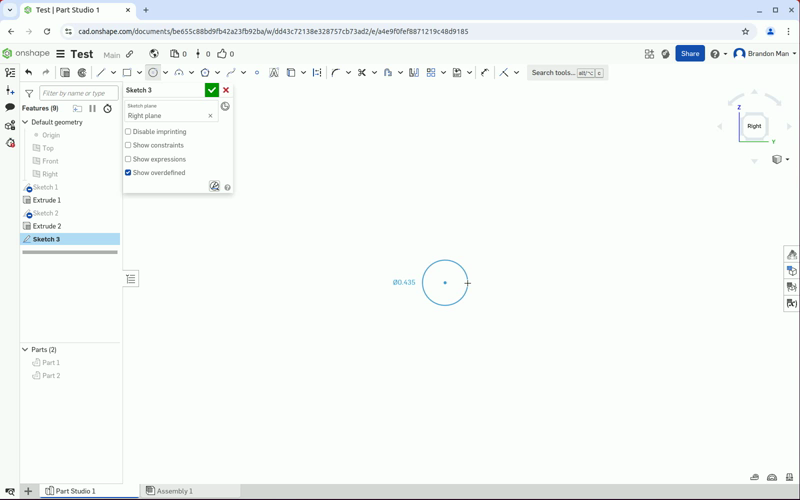
scroll(-6)
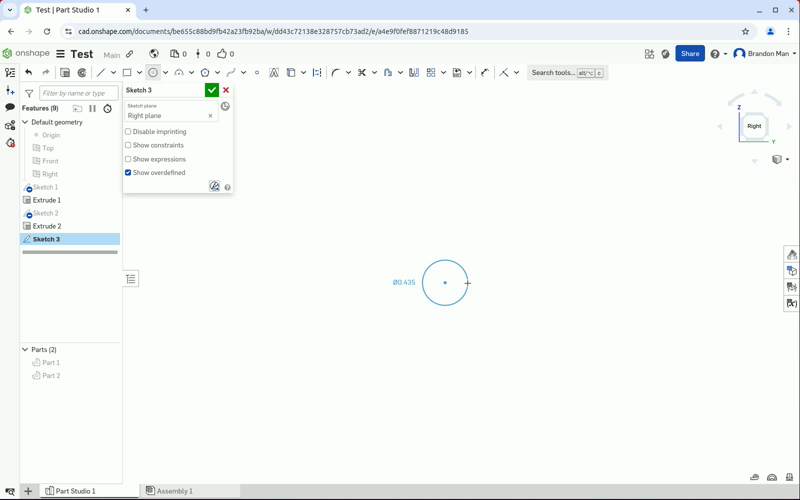
scroll(-6)
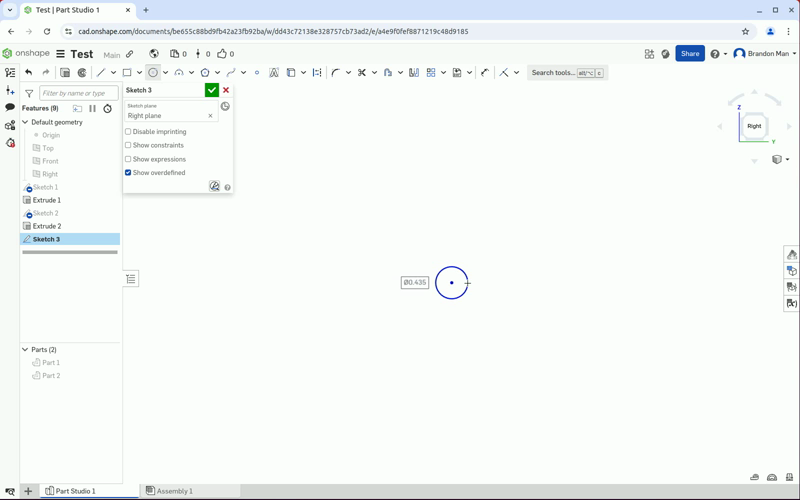
scroll(-6)
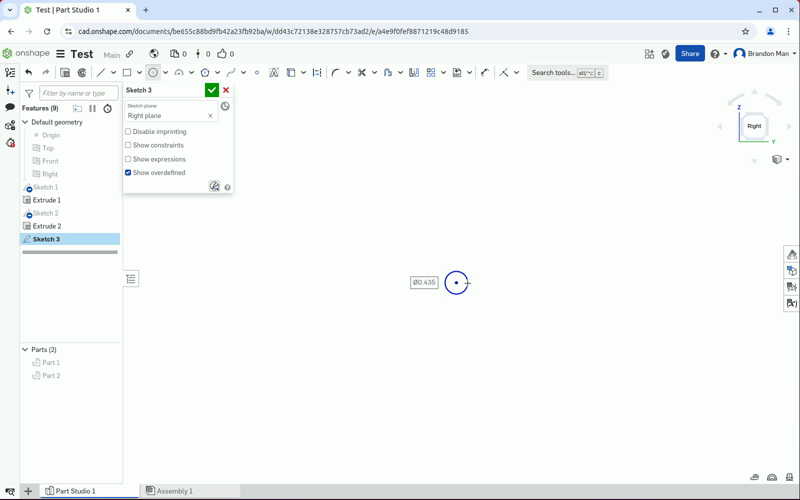
scroll(-6)
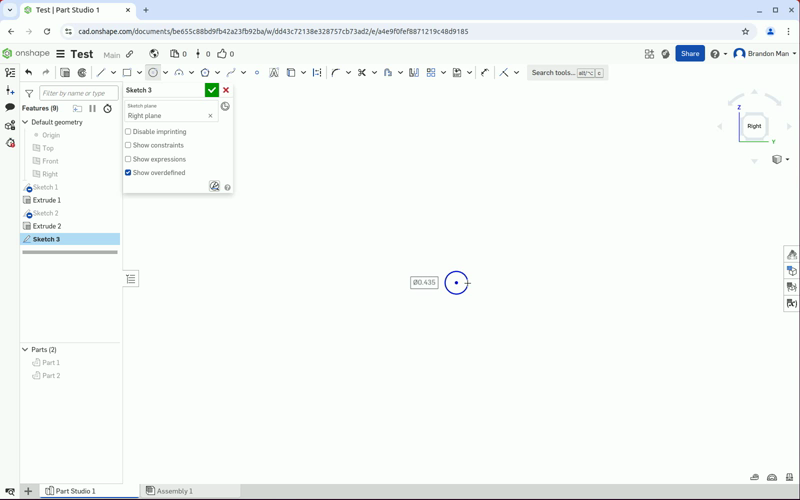
scroll(-6)
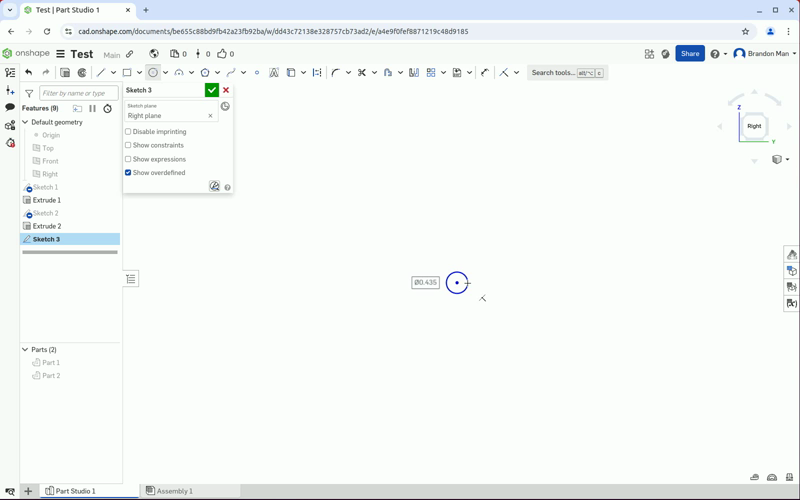
scroll(-6)
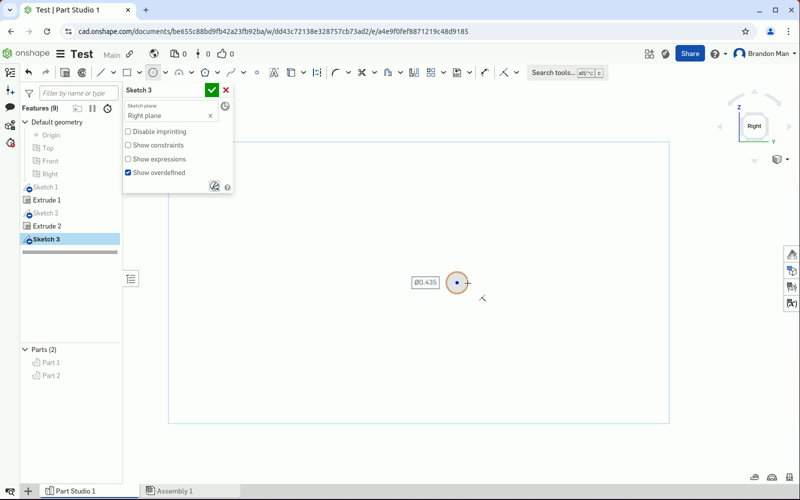
scroll(-6)
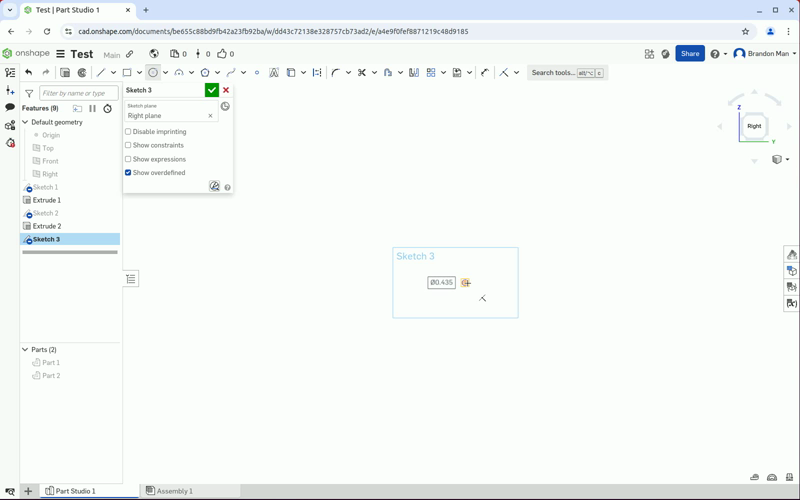
key(esc)
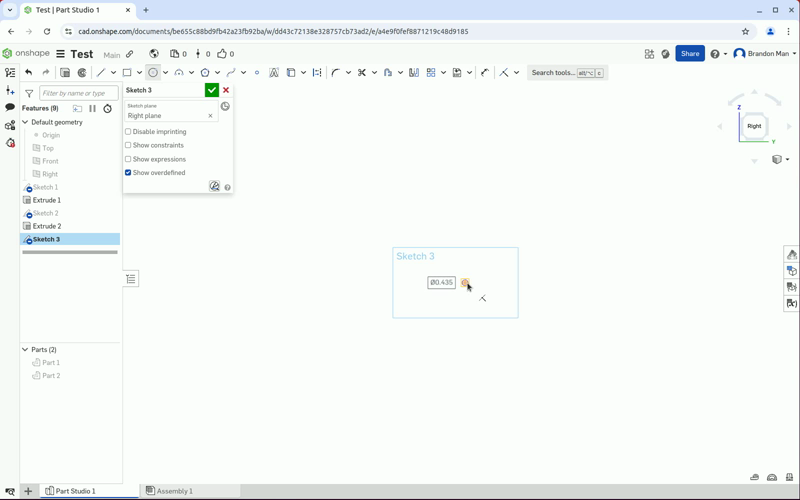
mouse_move(463, 283)
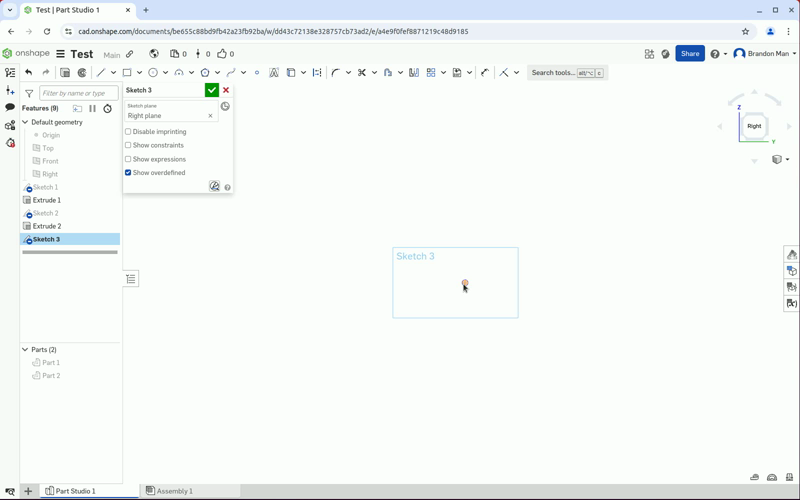
scroll(6)
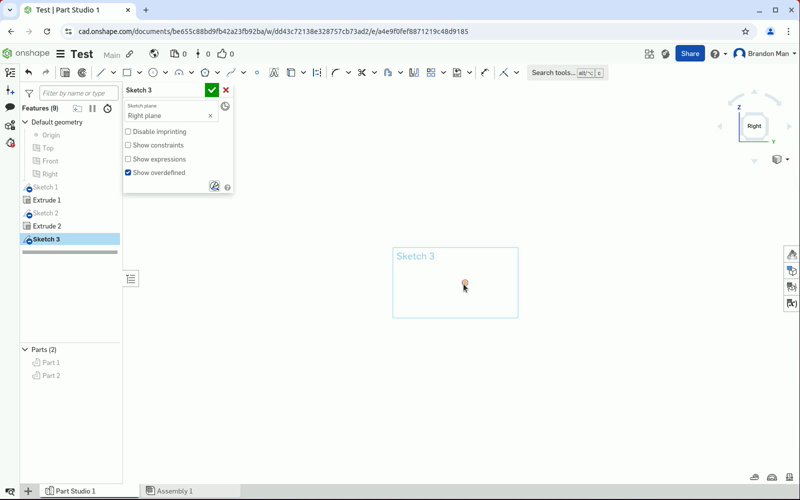
scroll(6)
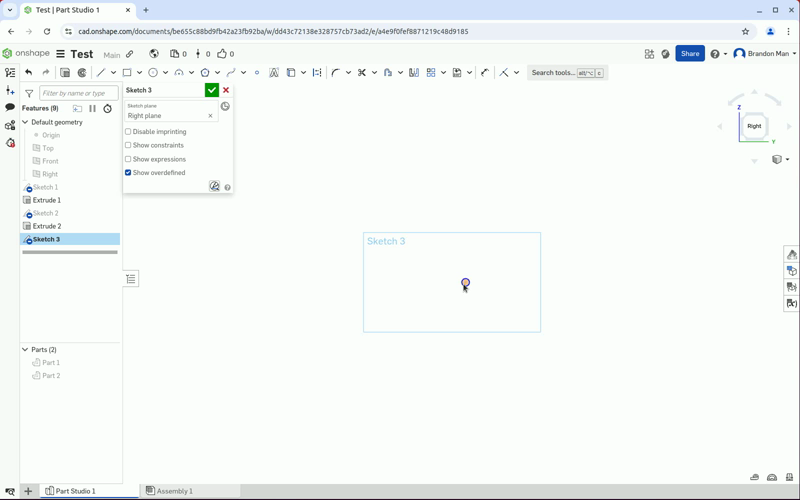
scroll(6)
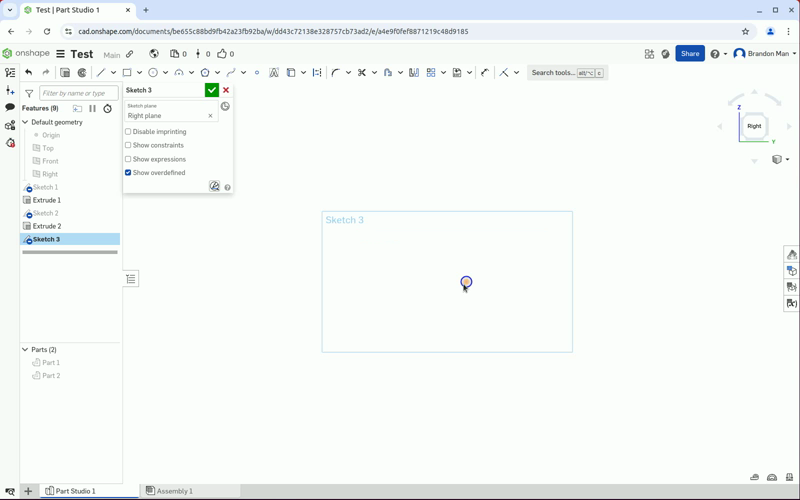
scroll(6)
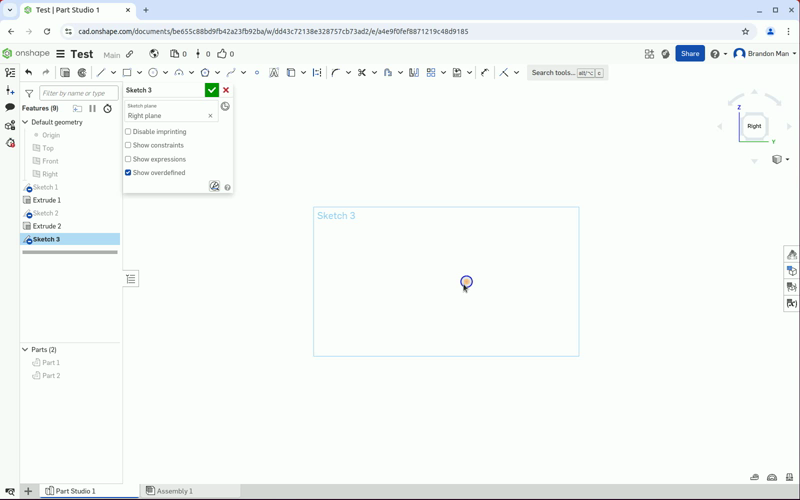
scroll(6)
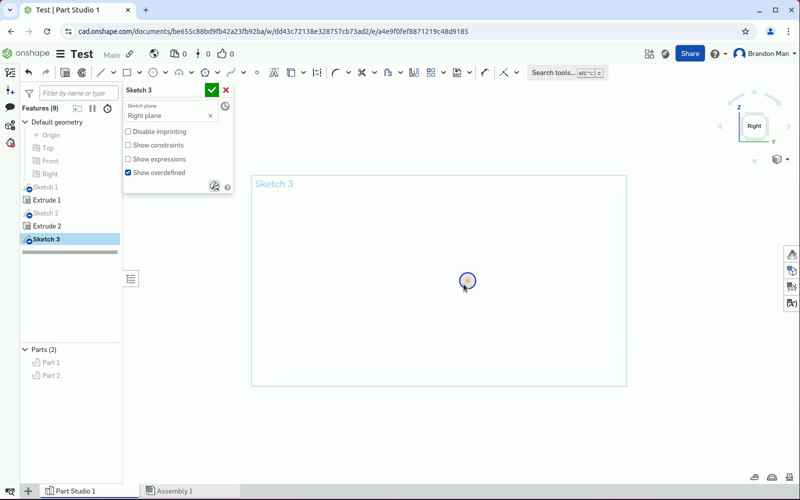
scroll(6)
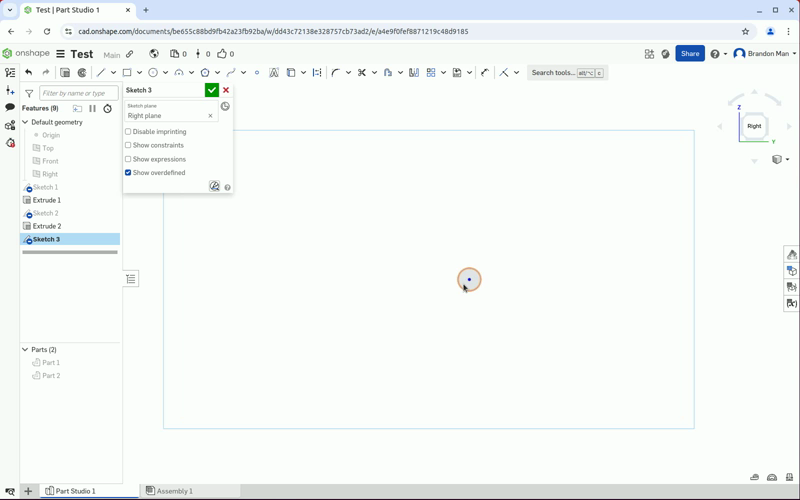
scroll(6)
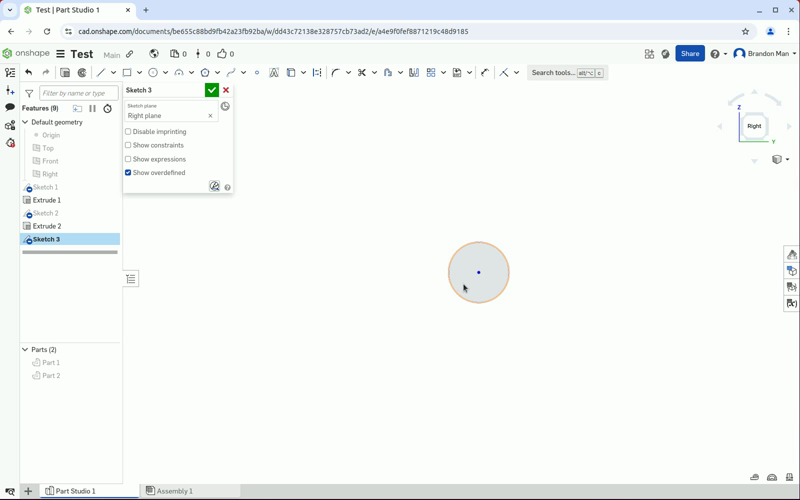
click(463, 283)
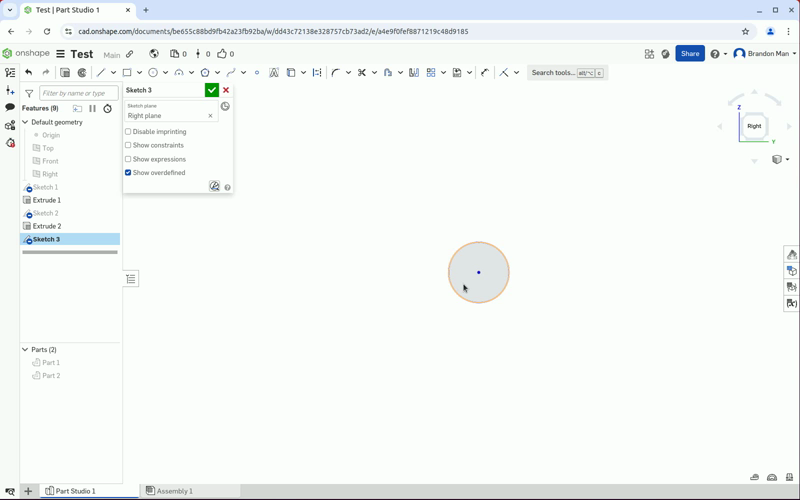
scroll(-6)
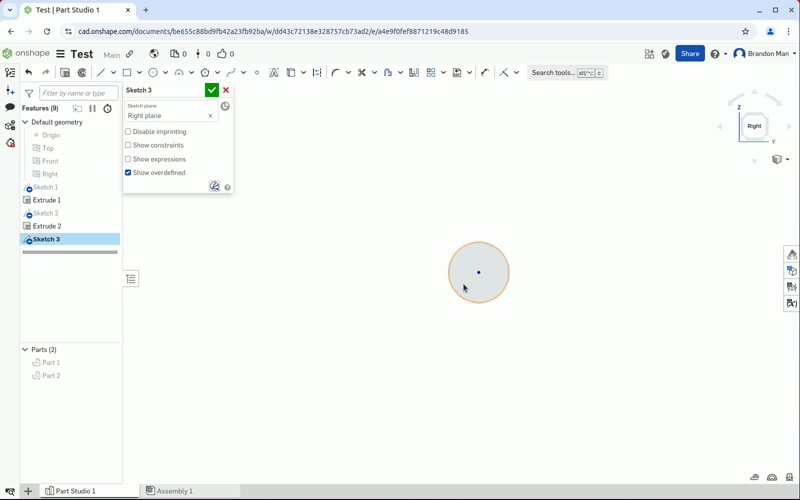
scroll(-6)
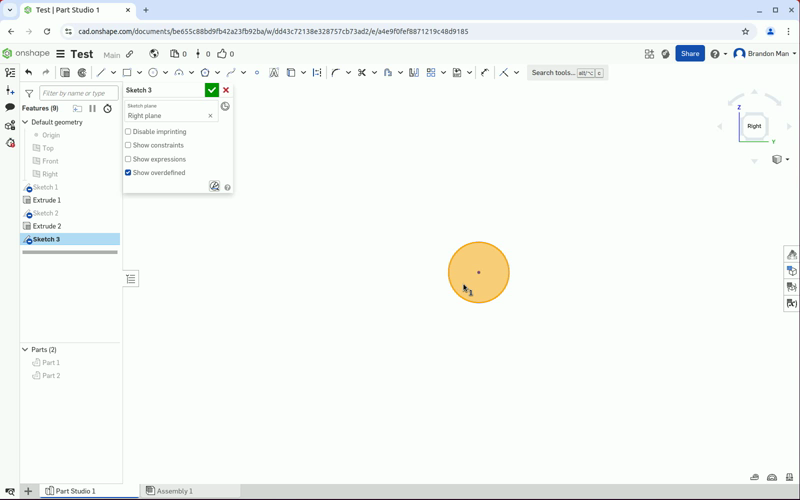
scroll(-6)
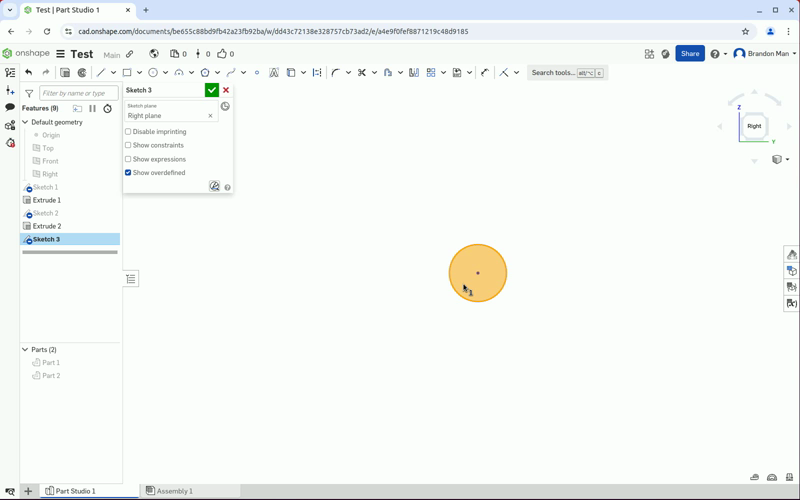
scroll(-6)
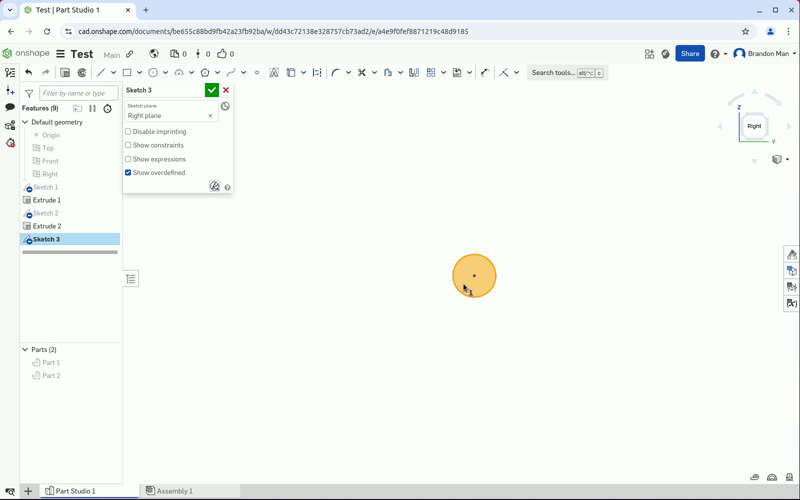
scroll(-6)
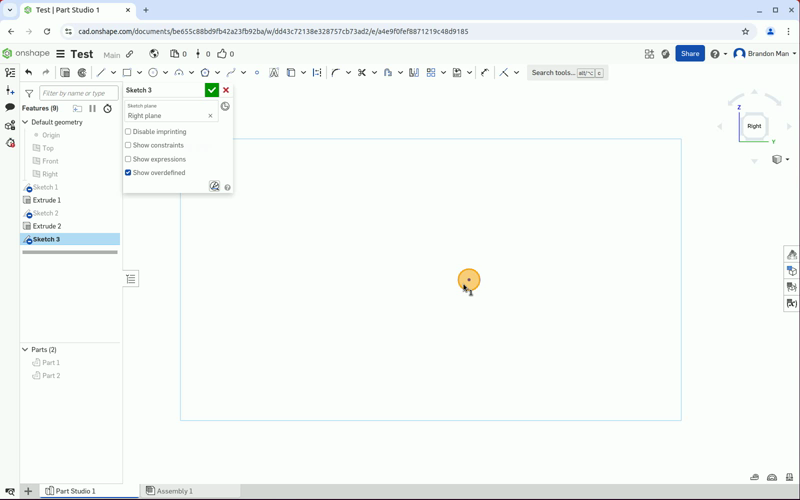
scroll(-6)
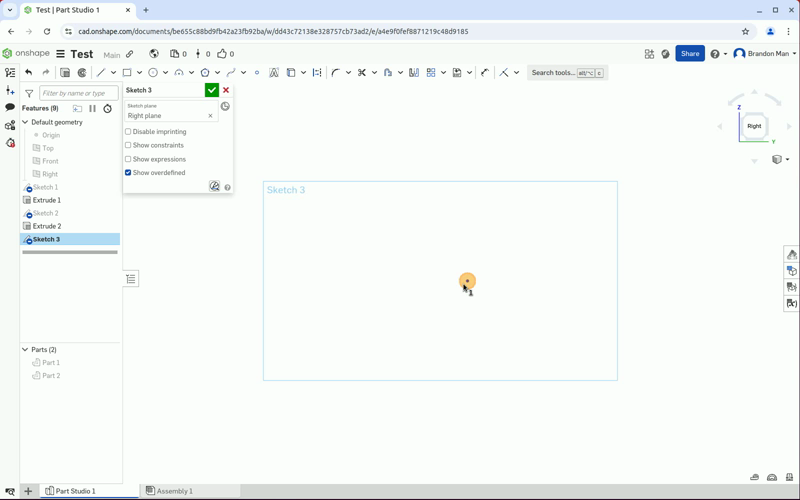
scroll(-6)
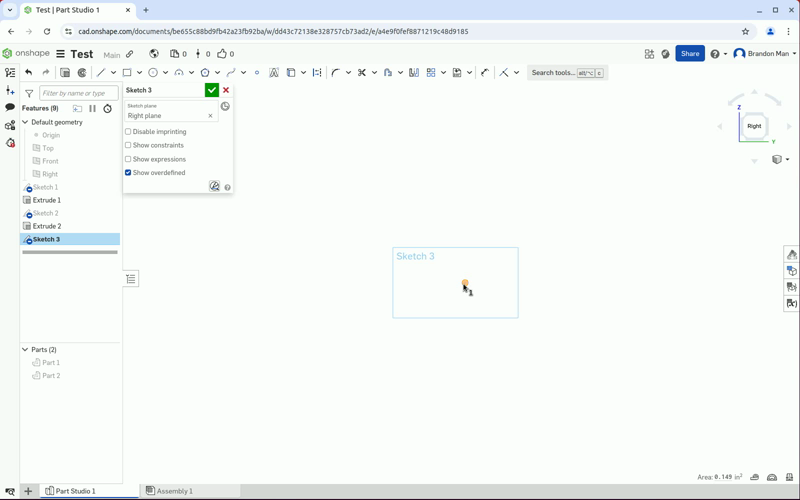
mouse_move(73, 352)
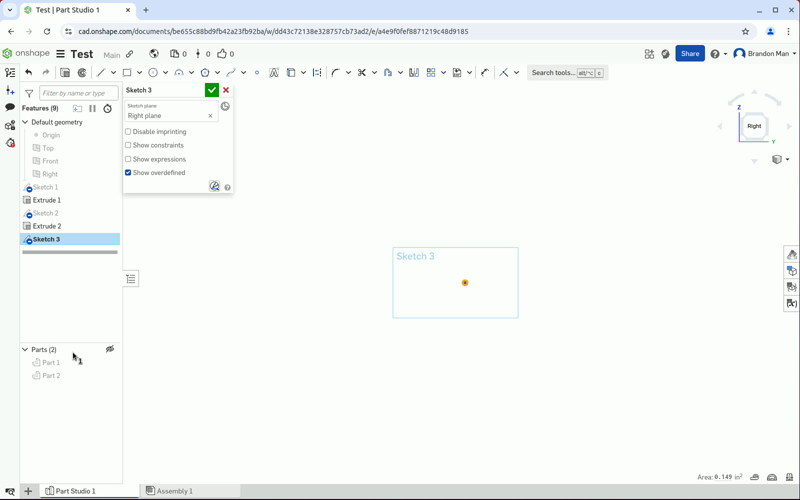
key(shift+y)
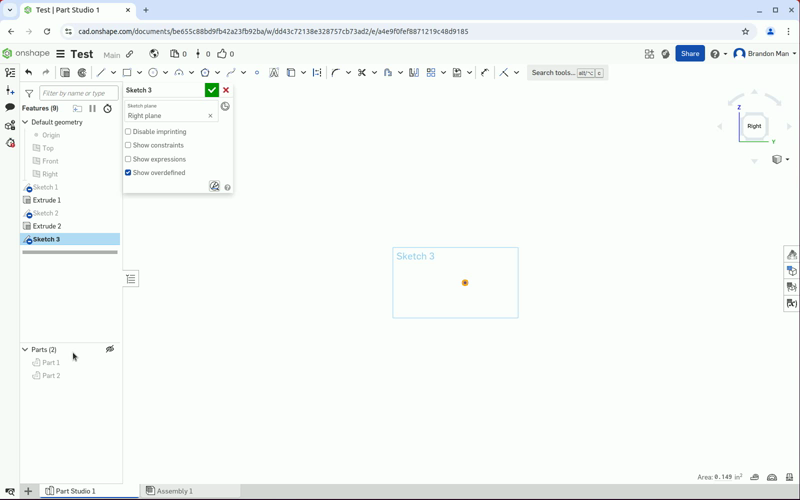
key(shift+e)
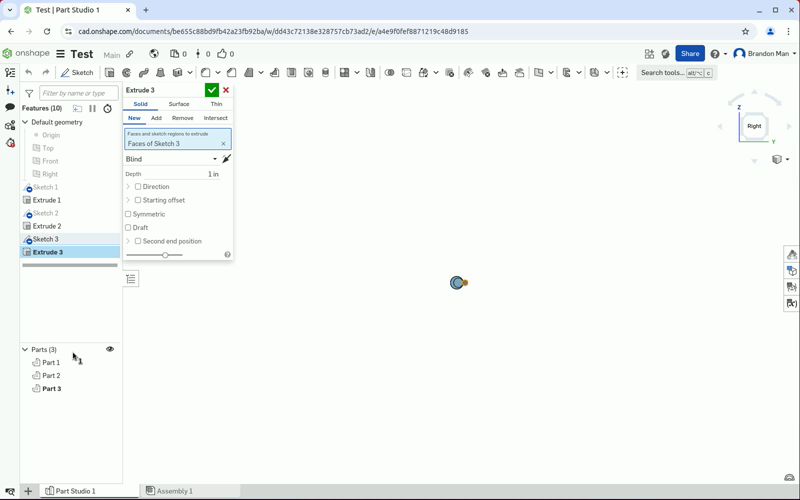
mouse_move(143, 106)
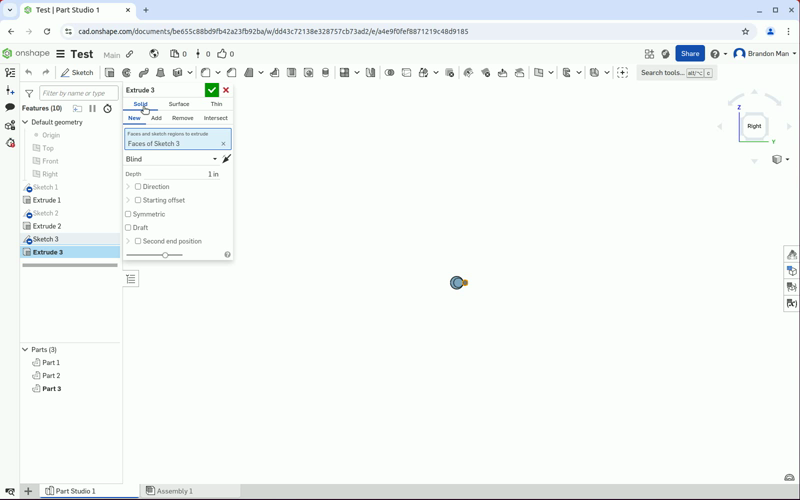
click(143, 106)
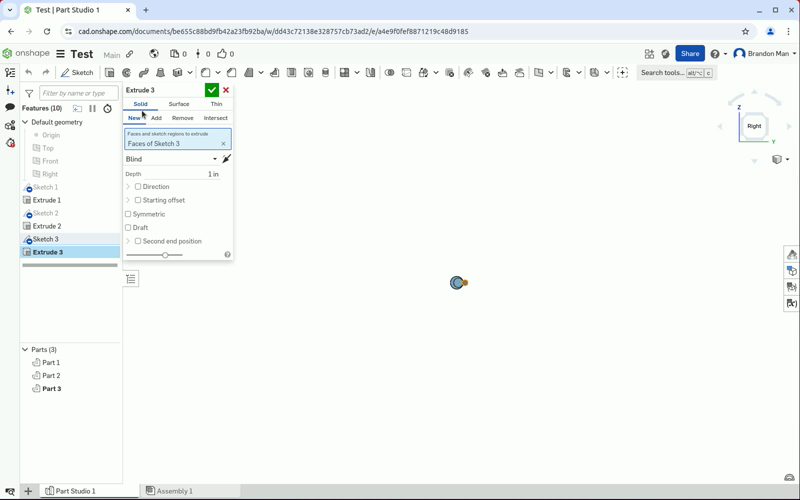
mouse_move(137, 120)
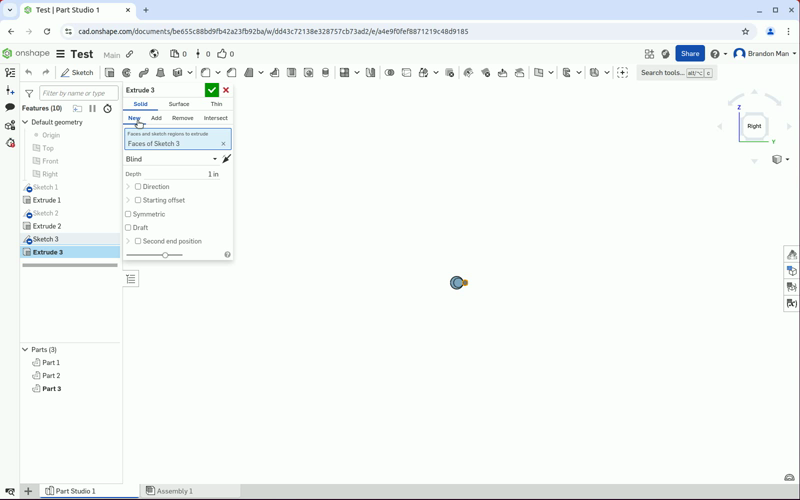
click(137, 120)
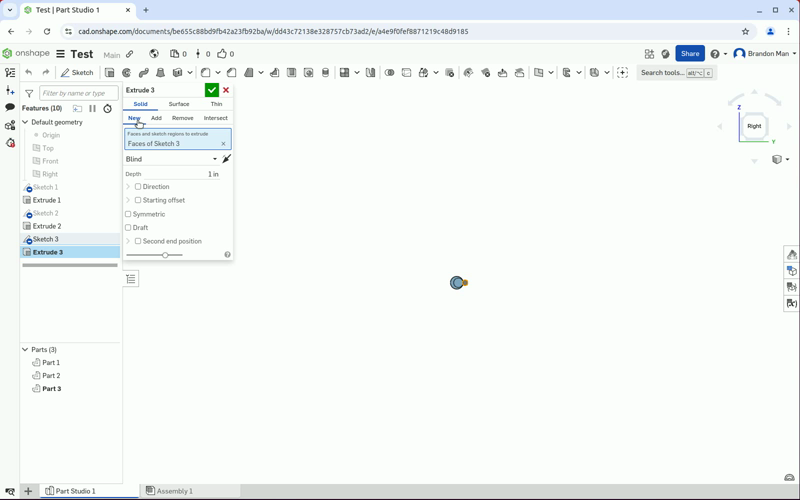
key(tab, 4)
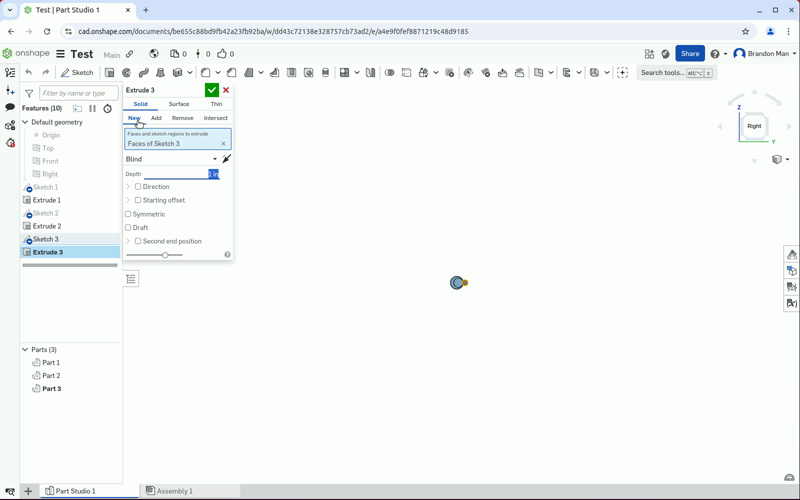
text(8.425)
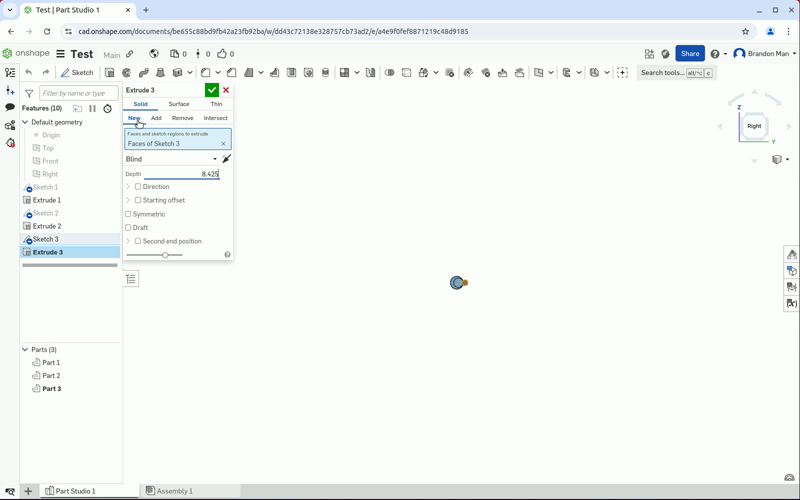
key(enter)
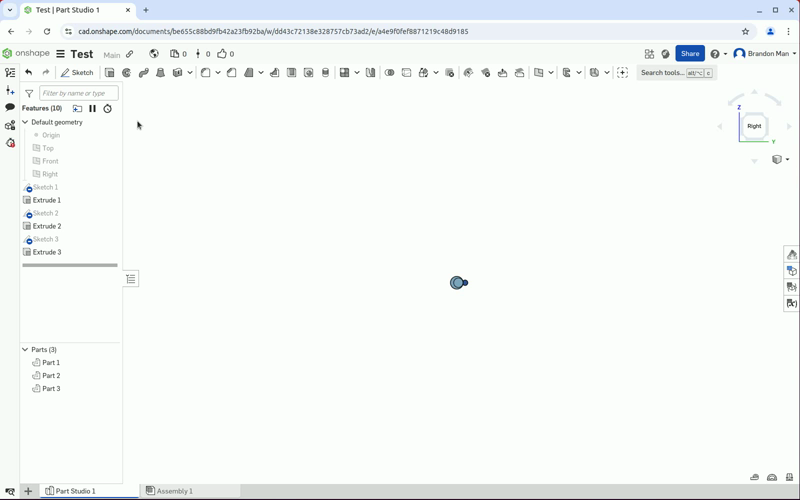
key(shift+h)
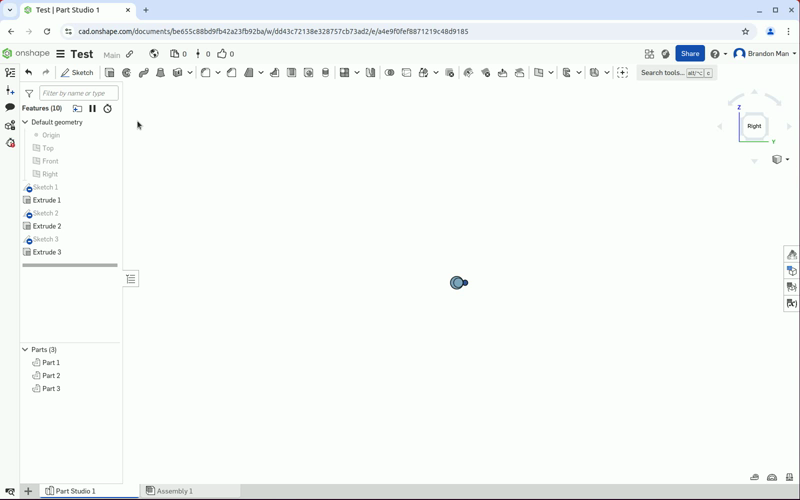
key(shift+h)
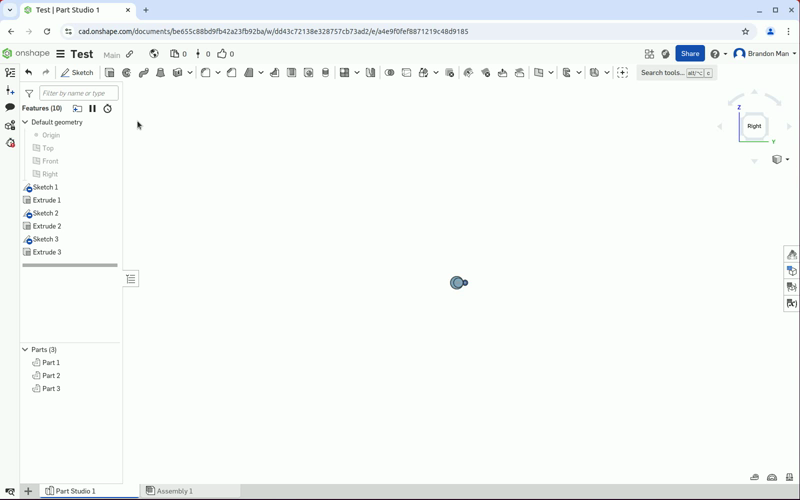
key(shift+7)
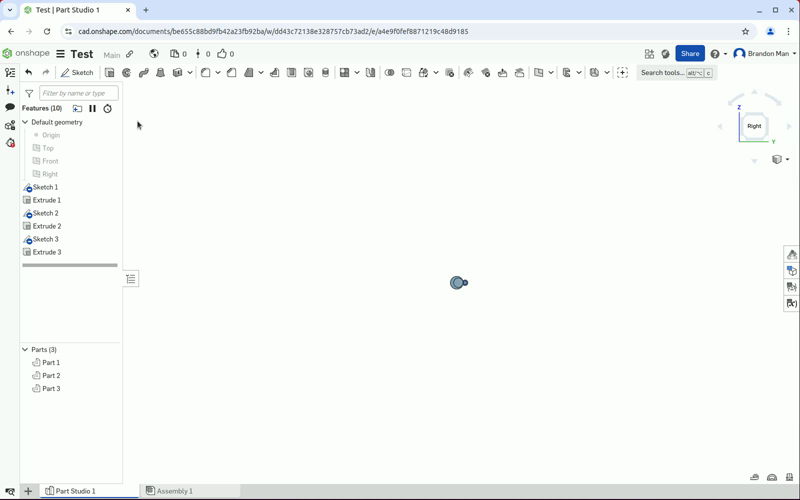
key(right, 2)
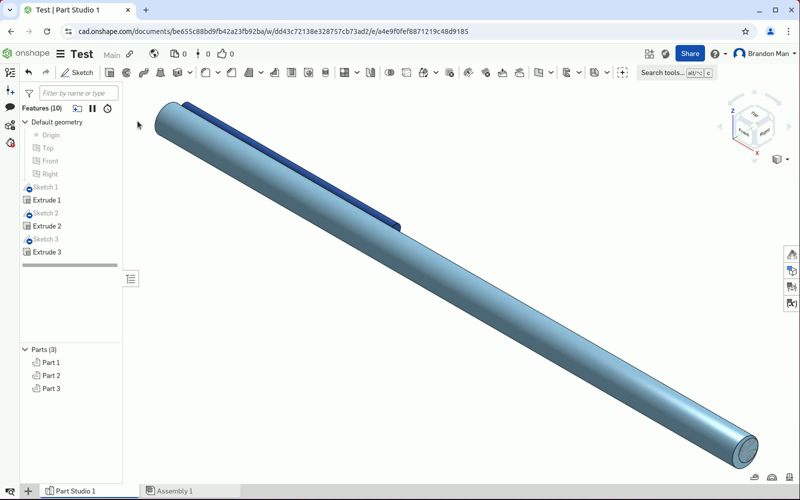
key(down, 2)
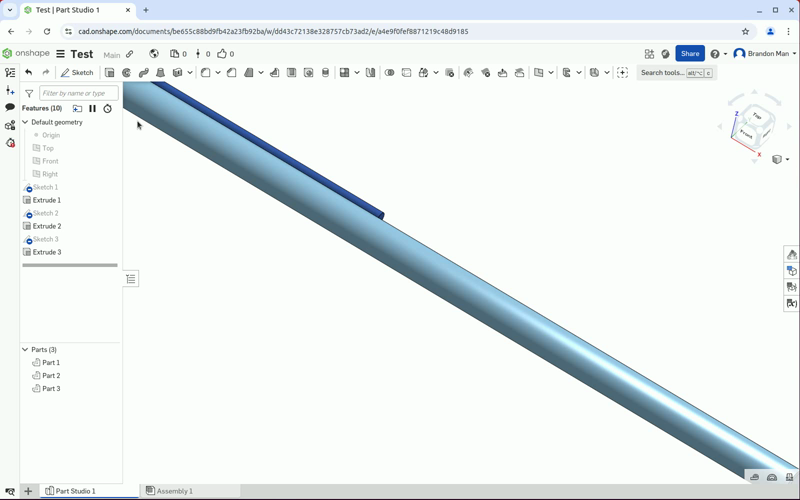
key(up, 2)
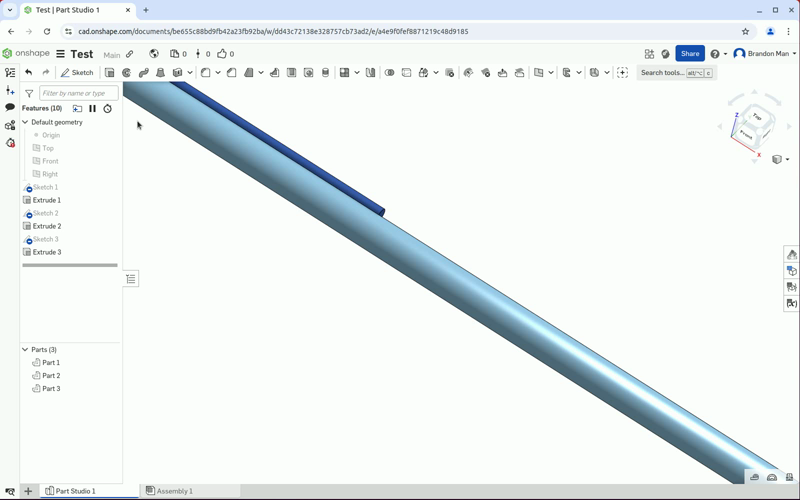
key(left, 2)
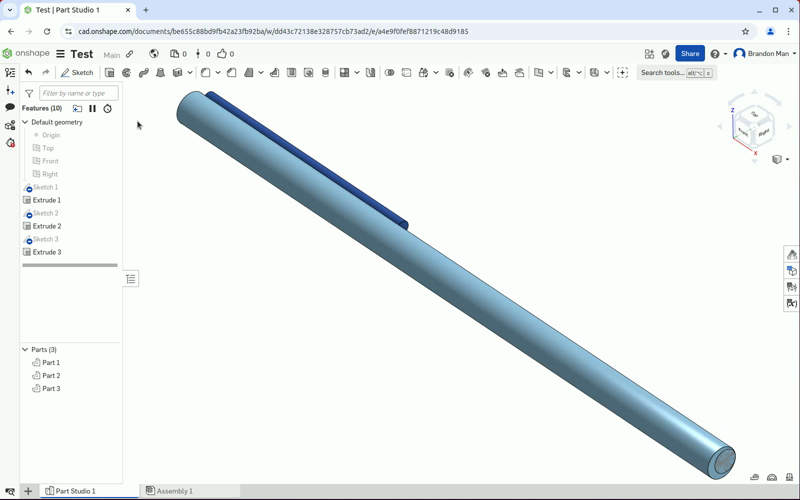
mouse_move(73, 189)
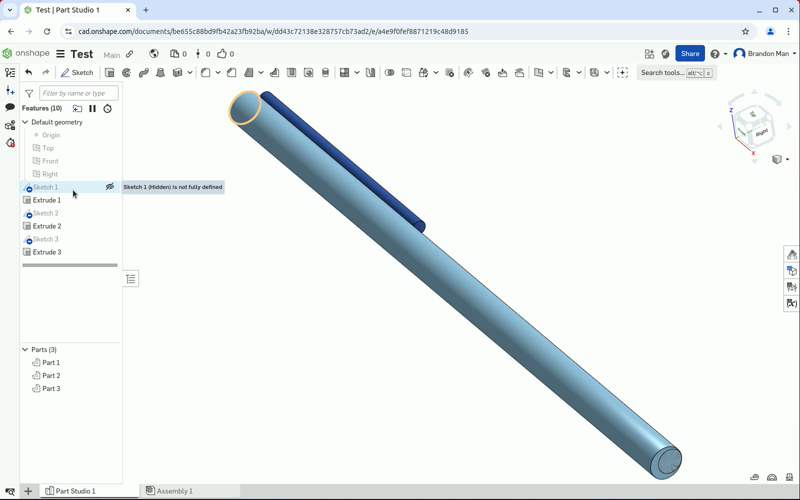
click(73, 189)